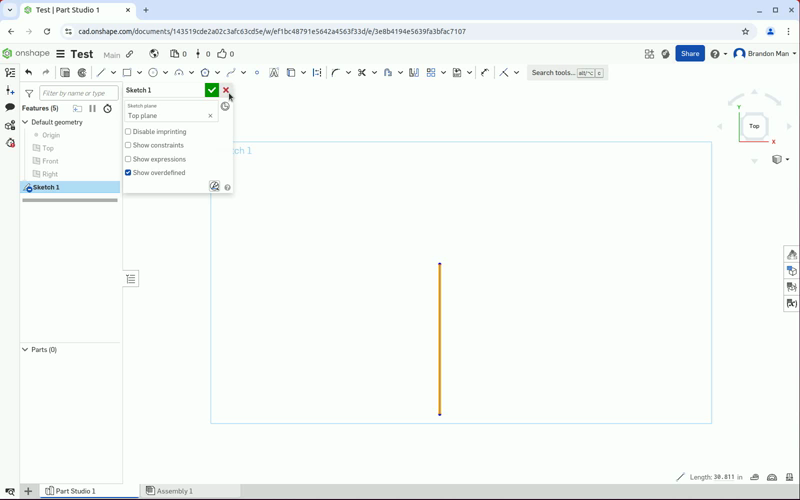
key(shift+h)
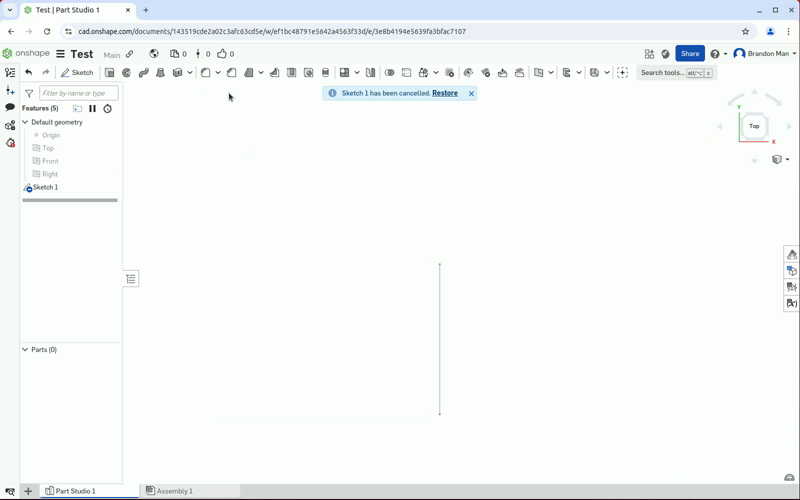
key(shift+s)
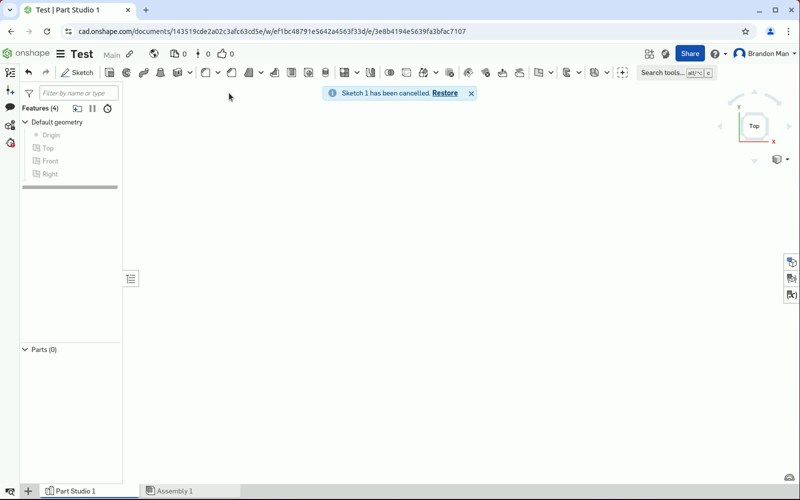
mouse_move(73, 150)
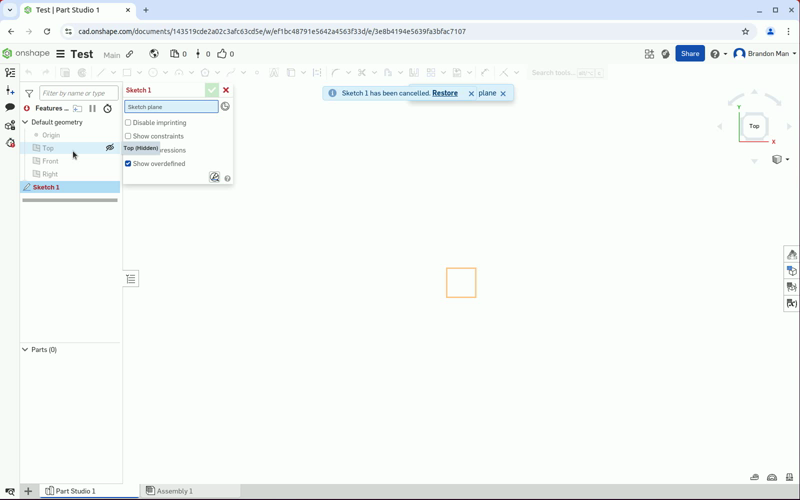
click(73, 150)
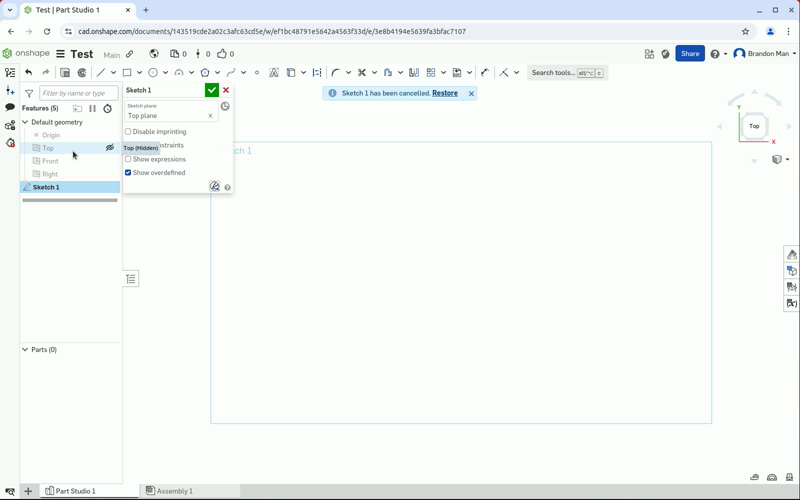
mouse_move(73, 352)
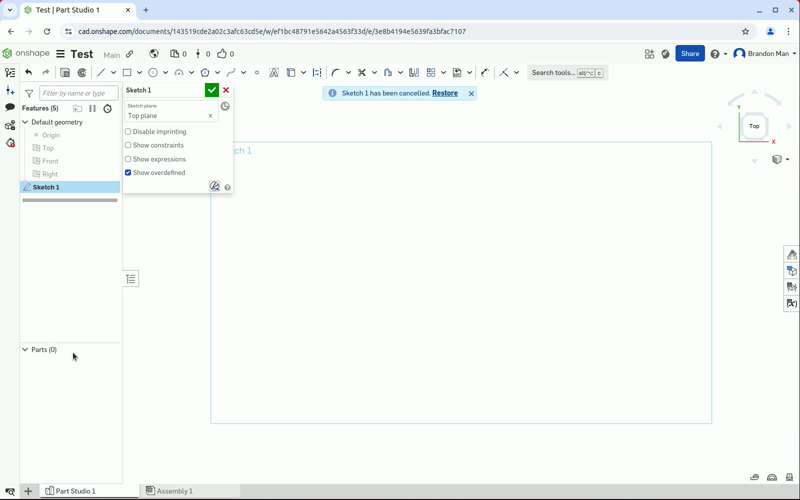
key(y)
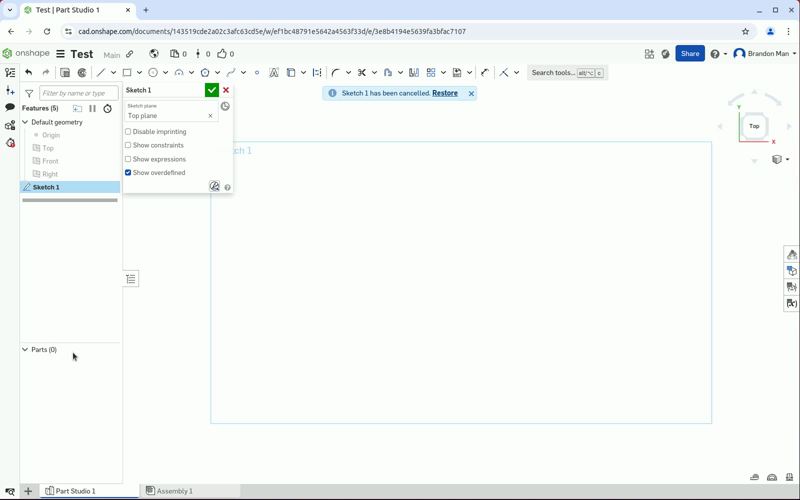
key(l)
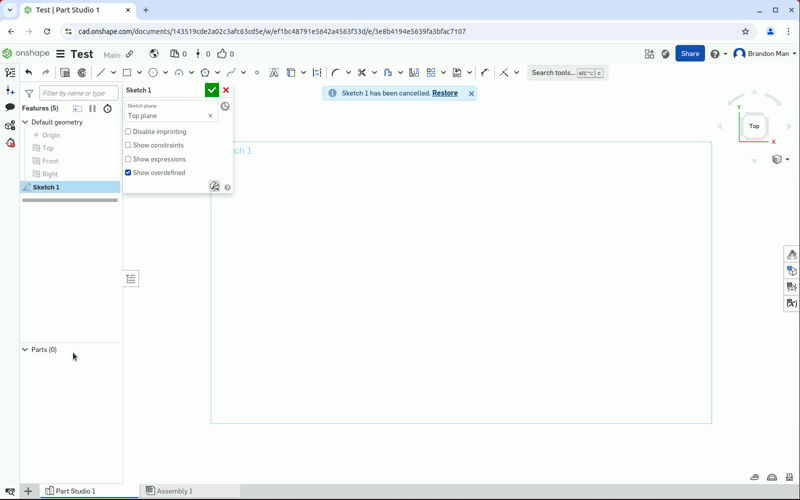
key_down(shift)
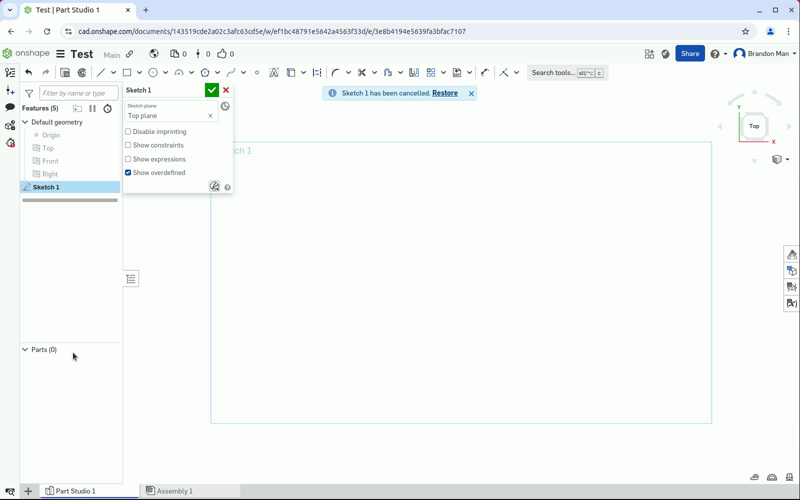
mouse_move(477, 299)
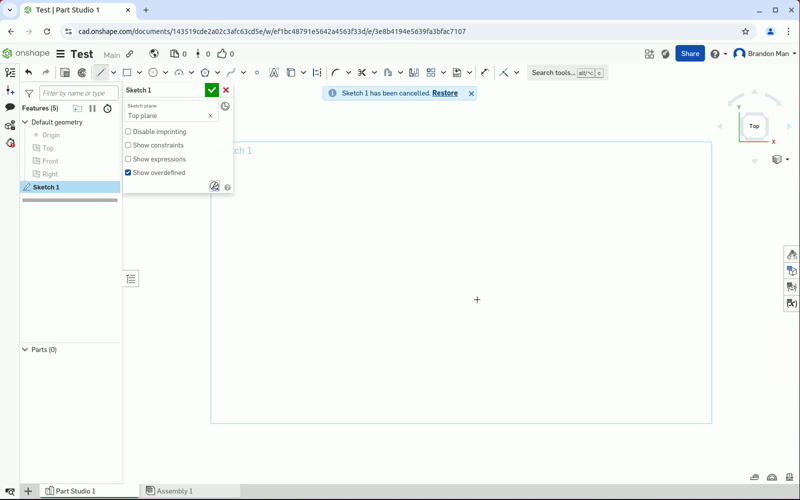
click(477, 299)
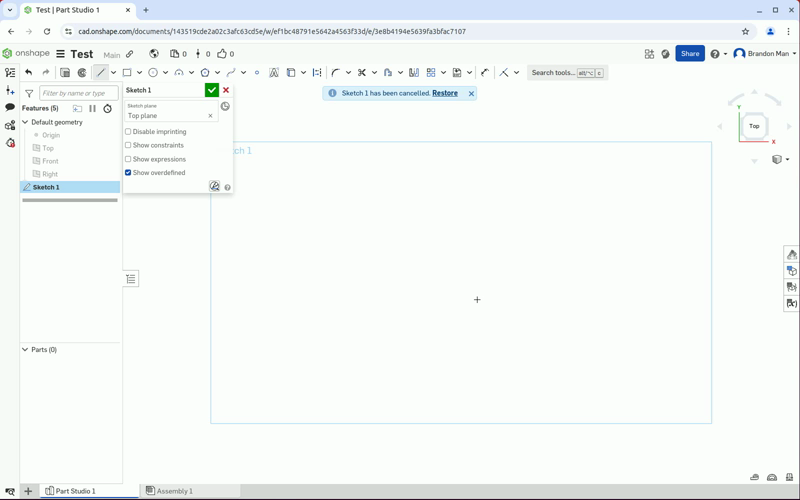
key_up(shift)
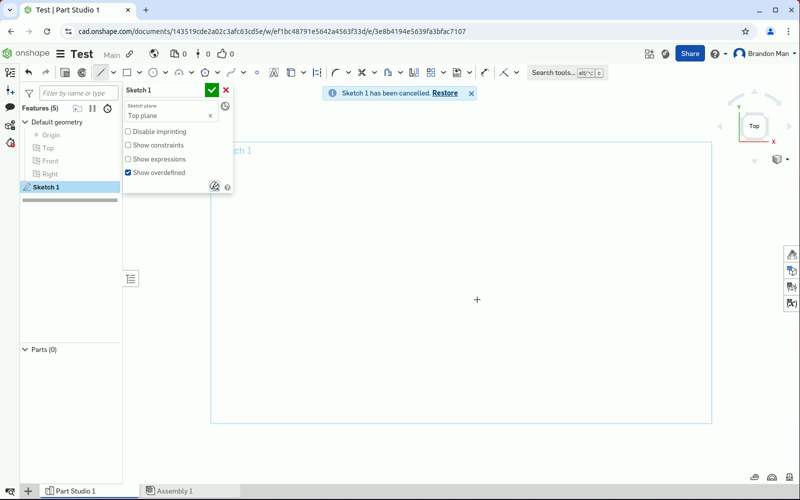
key_down(shift)
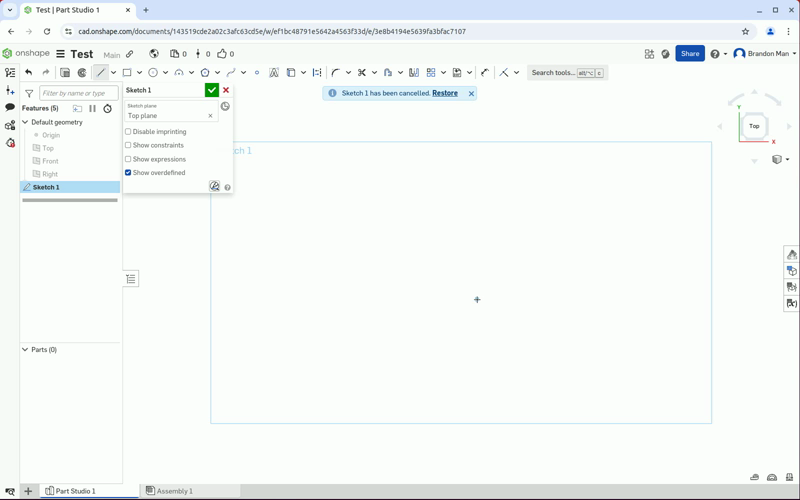
mouse_move(573, 299)
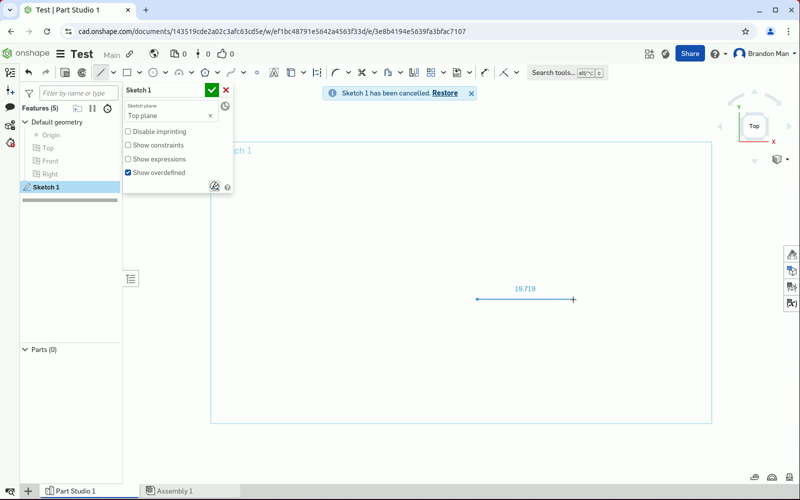
click(573, 299)
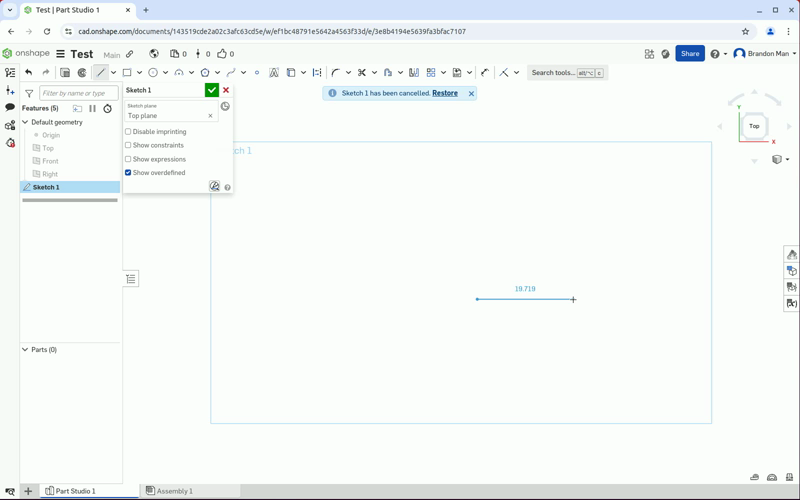
key_up(shift)
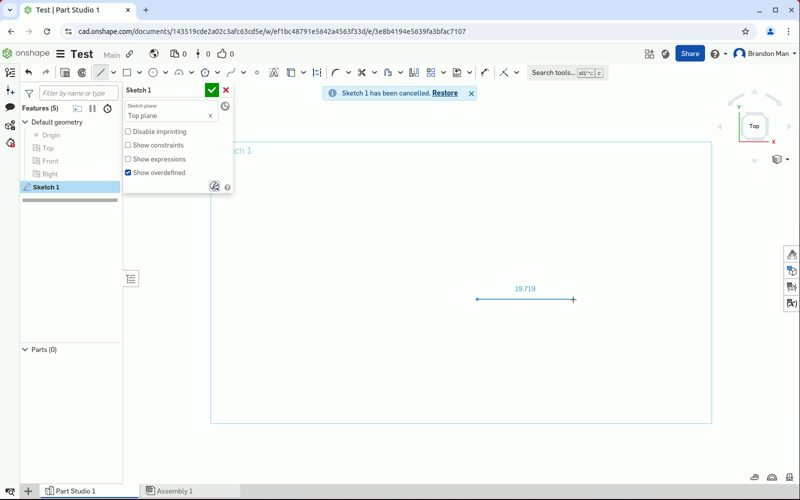
key_down(shift)
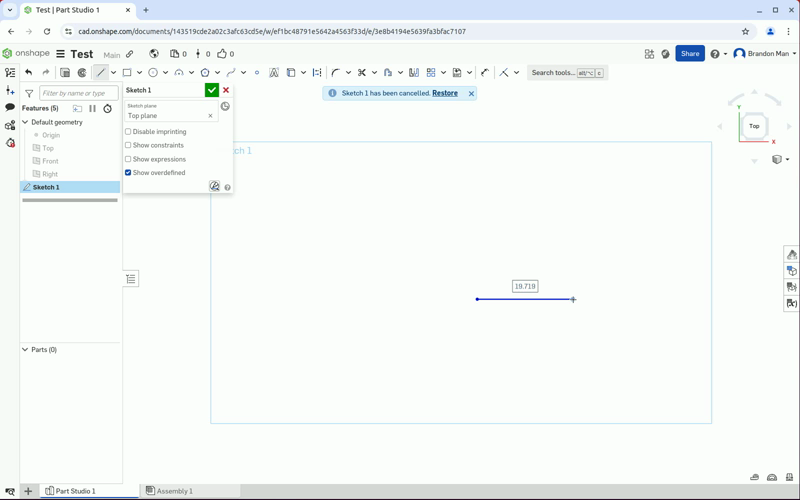
mouse_move(589, 299)
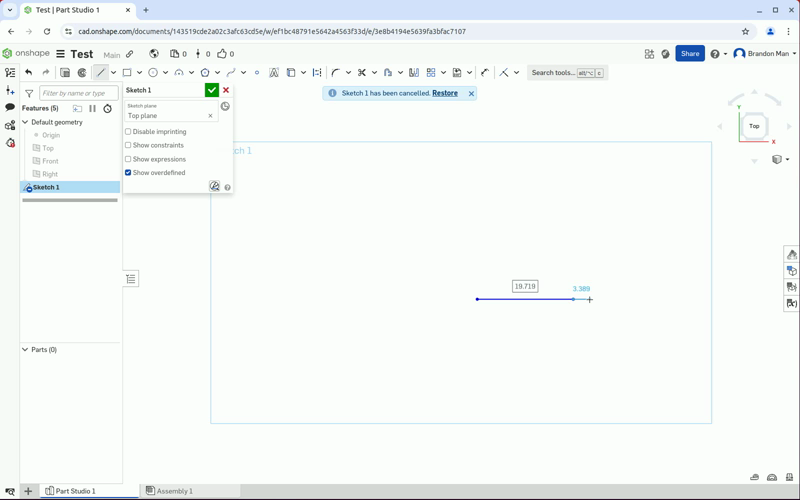
mouse_move(573, 282)
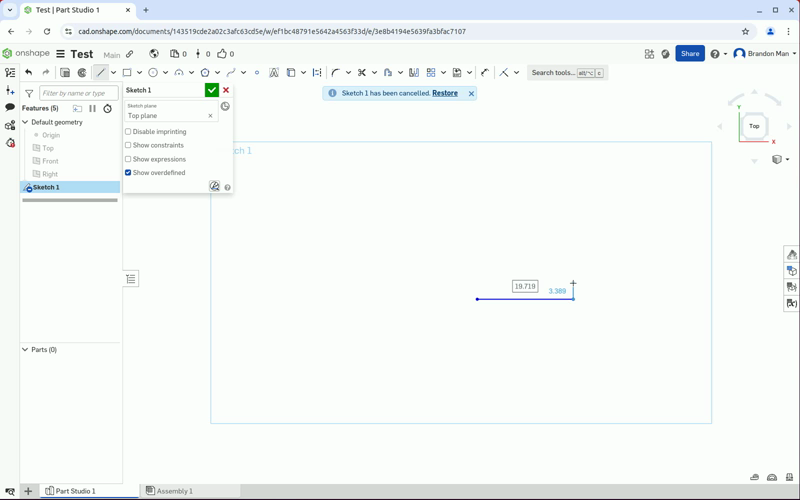
click(573, 282)
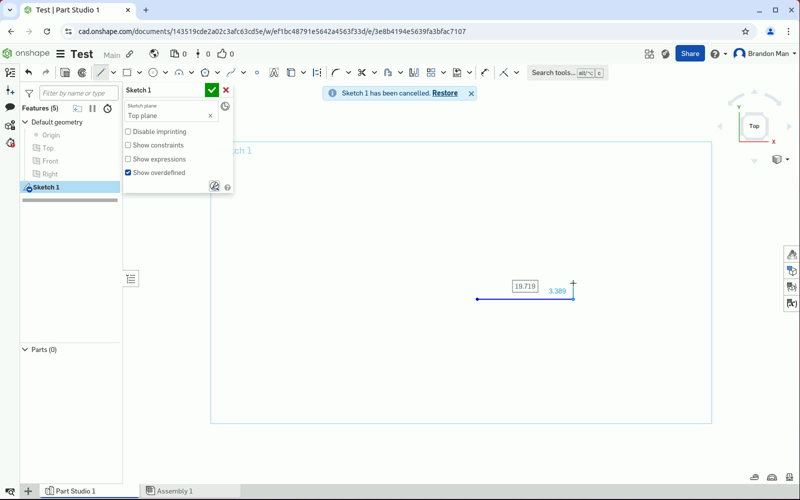
key_up(shift)
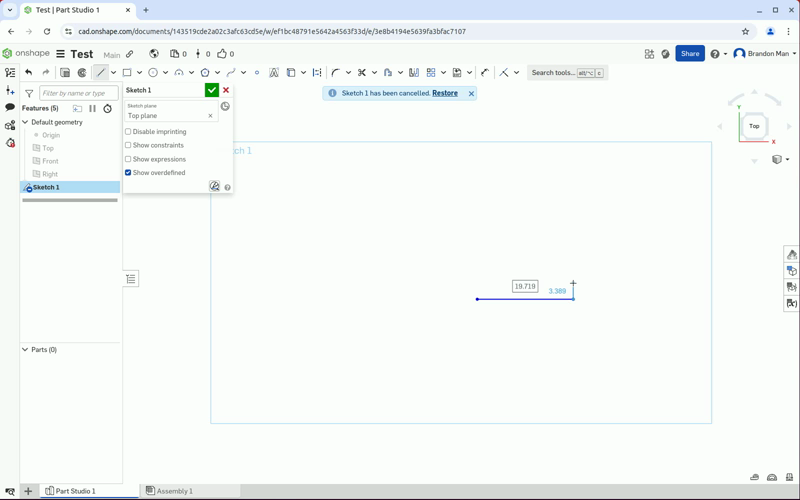
key_down(shift)
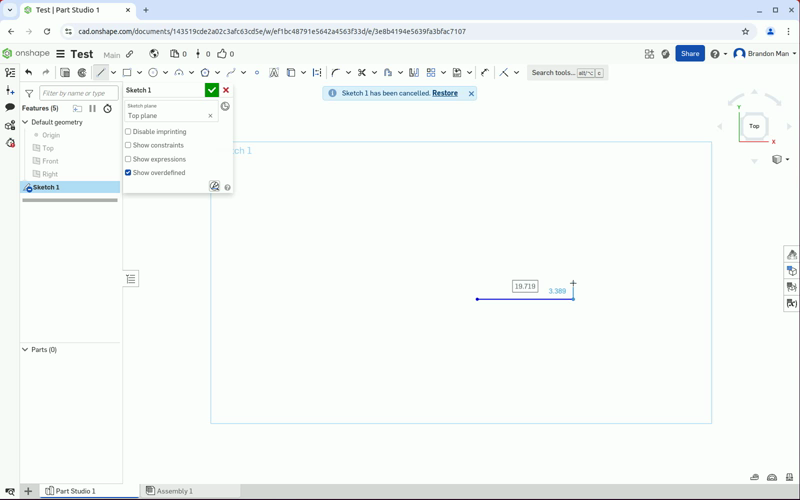
mouse_move(477, 282)
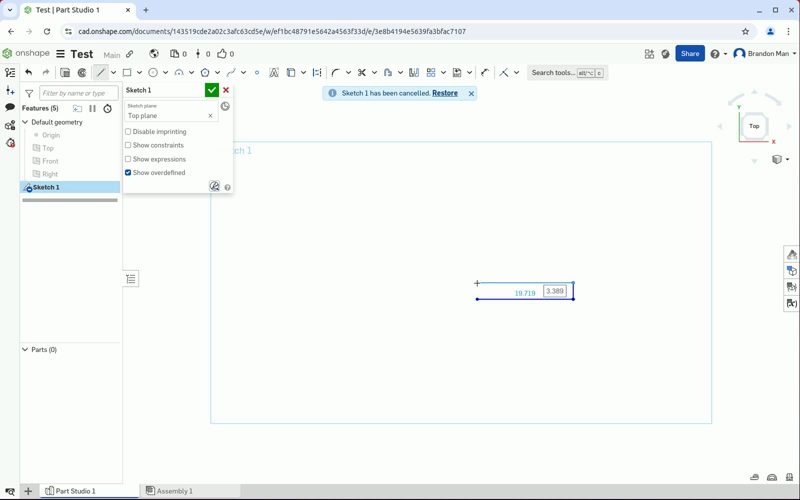
click(477, 282)
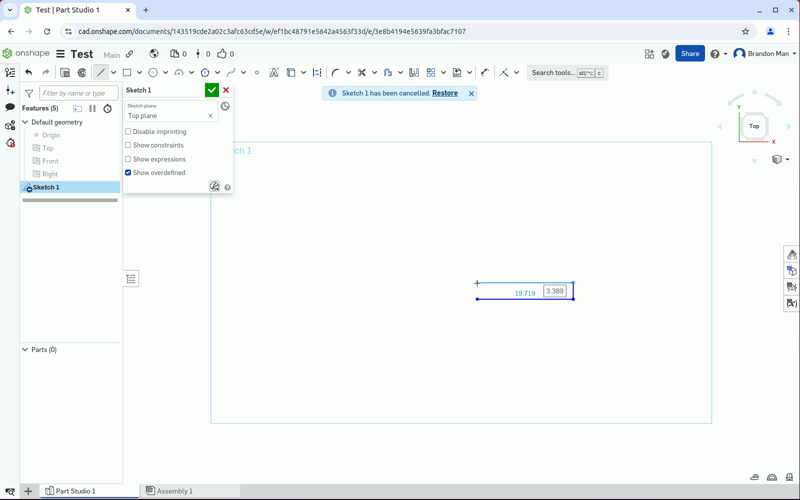
key_up(shift)
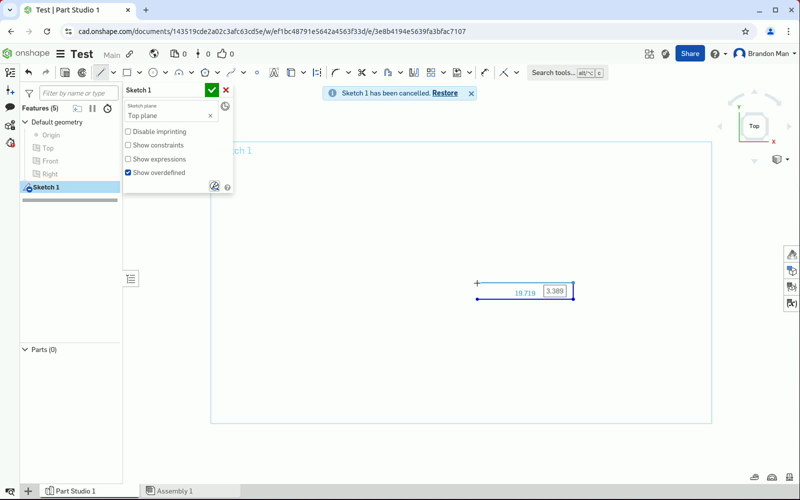
mouse_move(507, 282)
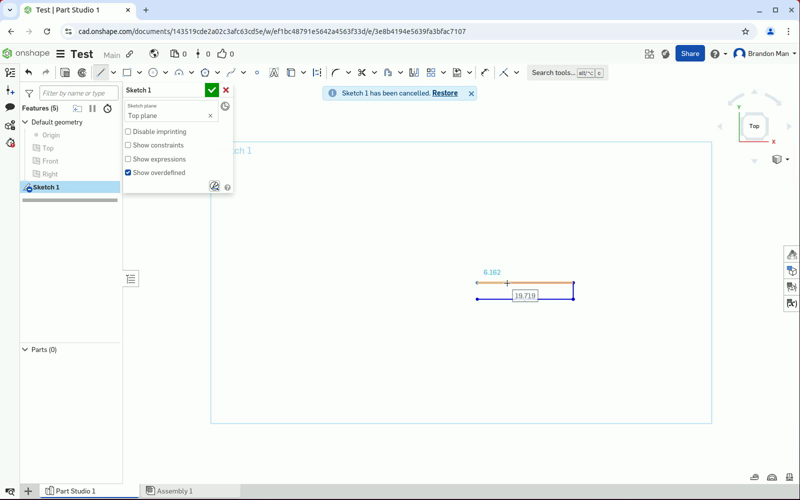
key_down(shift)
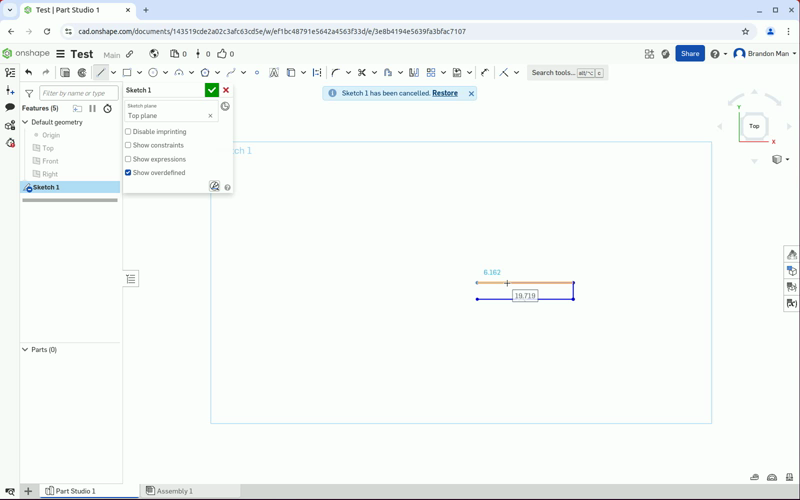
mouse_move(477, 299)
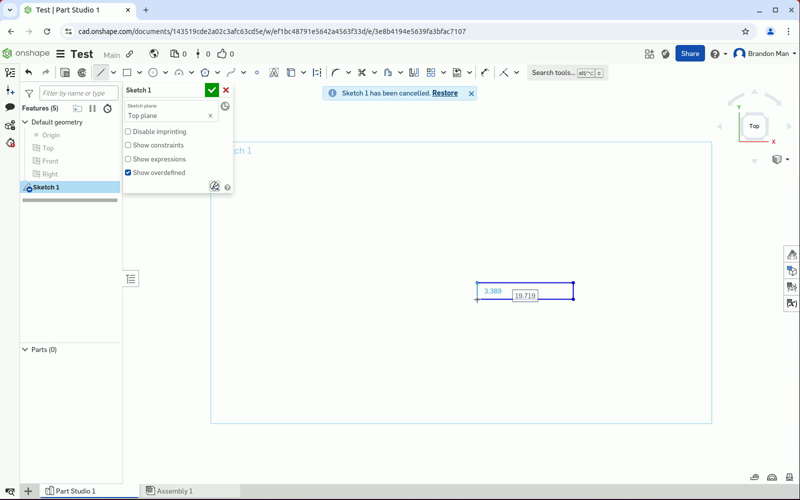
key_up(shift)
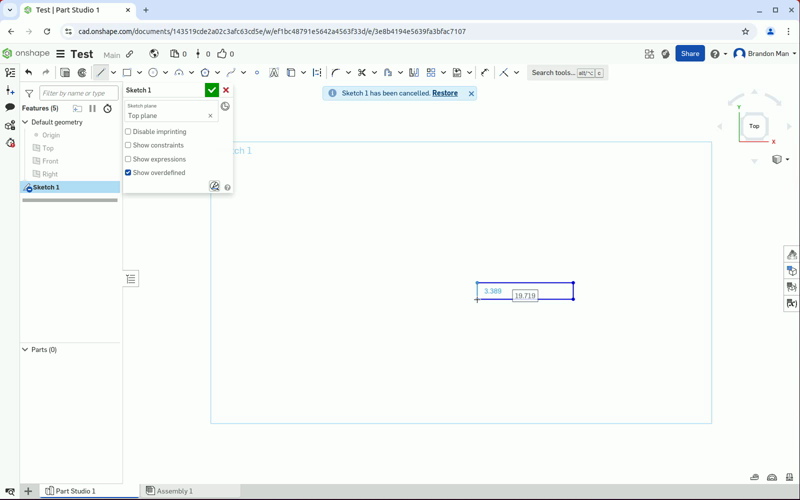
click(477, 299)
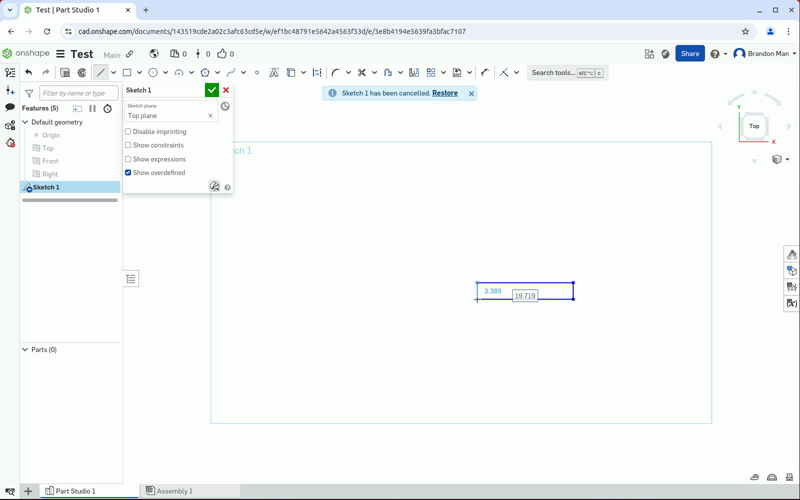
key(esc)
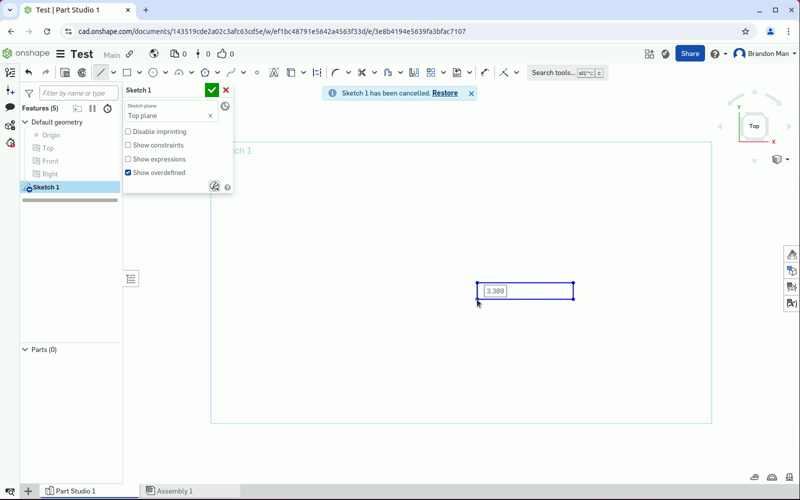
mouse_move(542, 288)
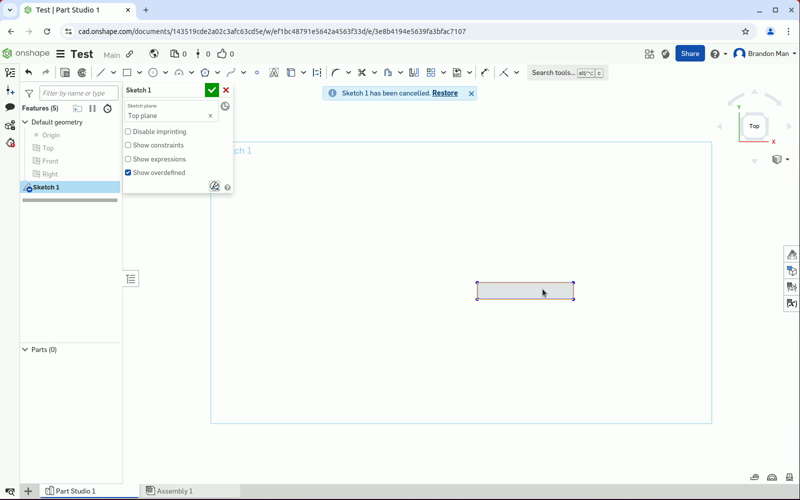
scroll(6)
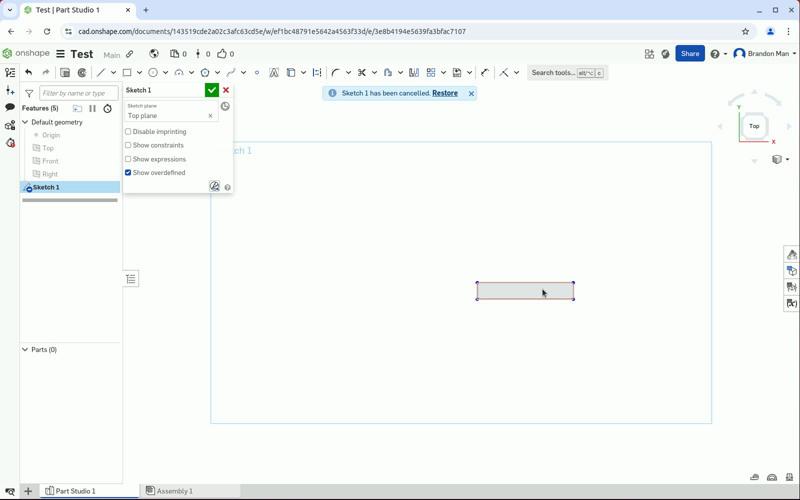
scroll(6)
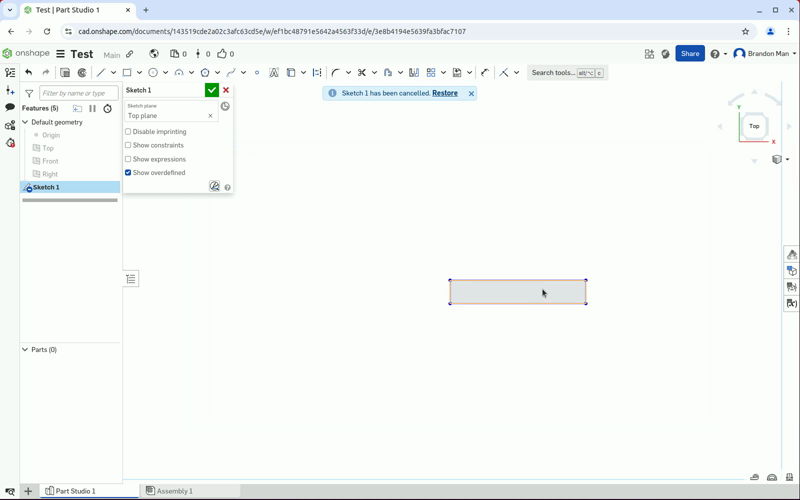
scroll(6)
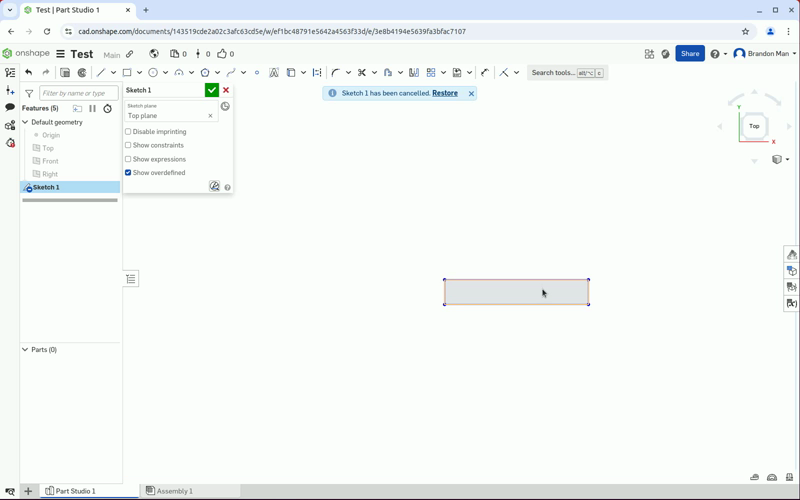
scroll(6)
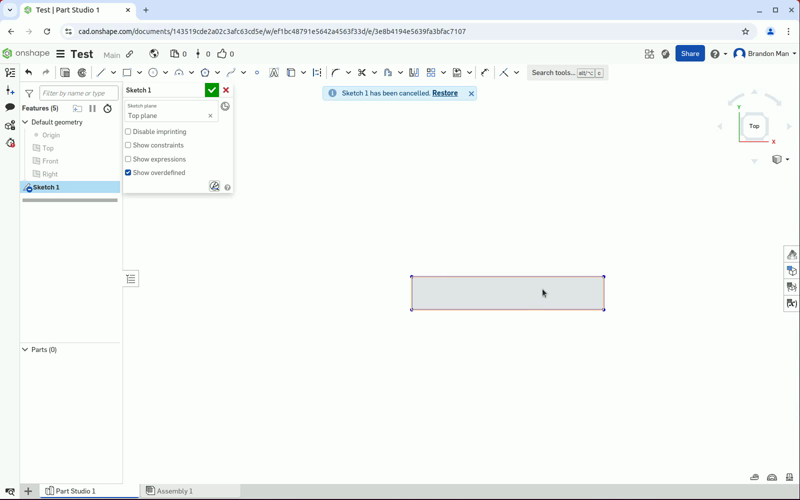
scroll(6)
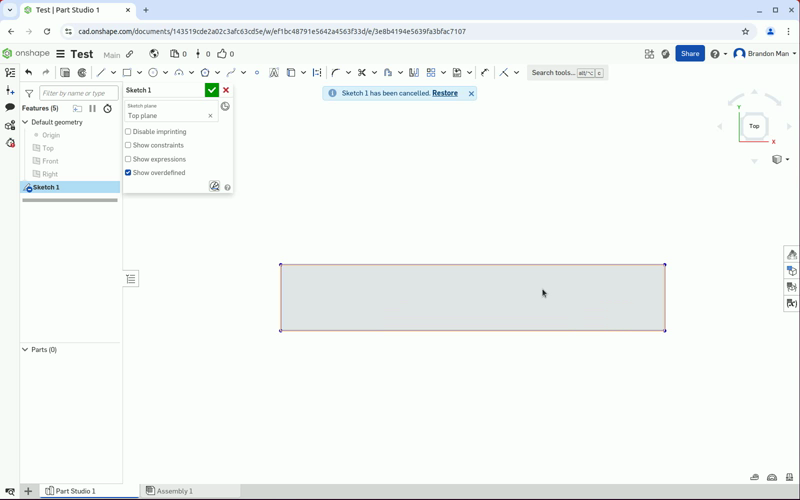
scroll(6)
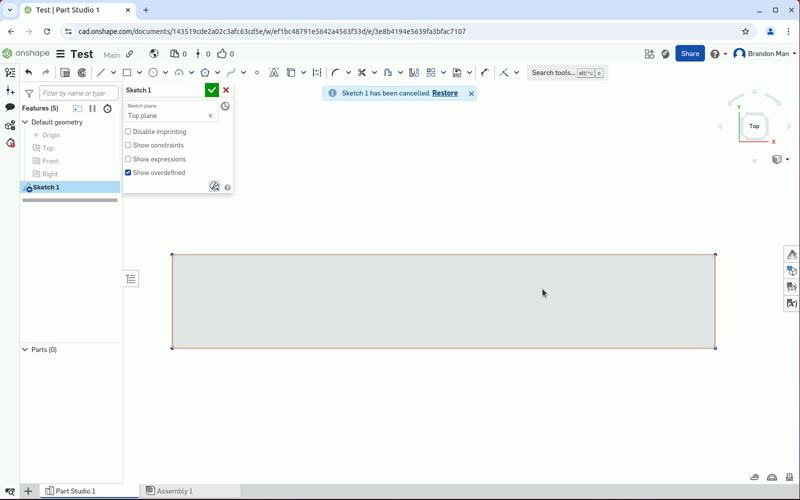
scroll(6)
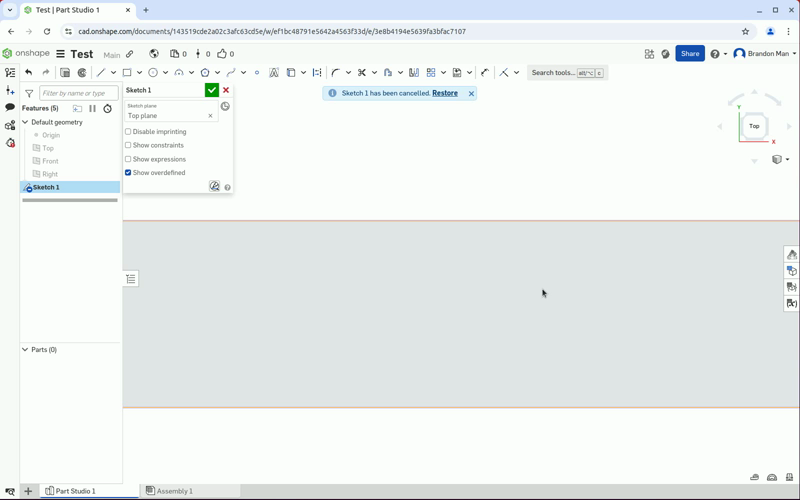
click(542, 288)
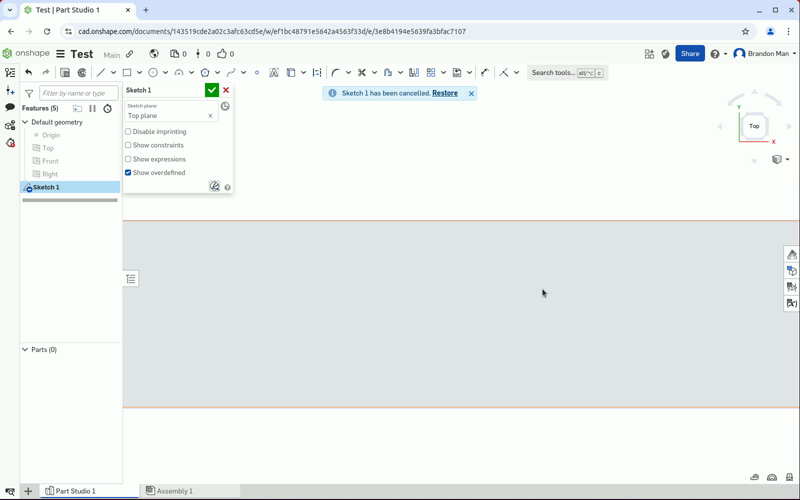
scroll(-6)
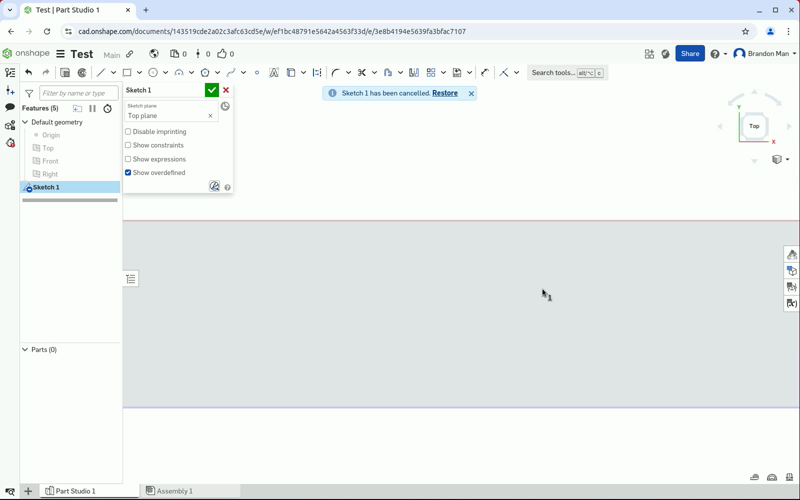
scroll(-6)
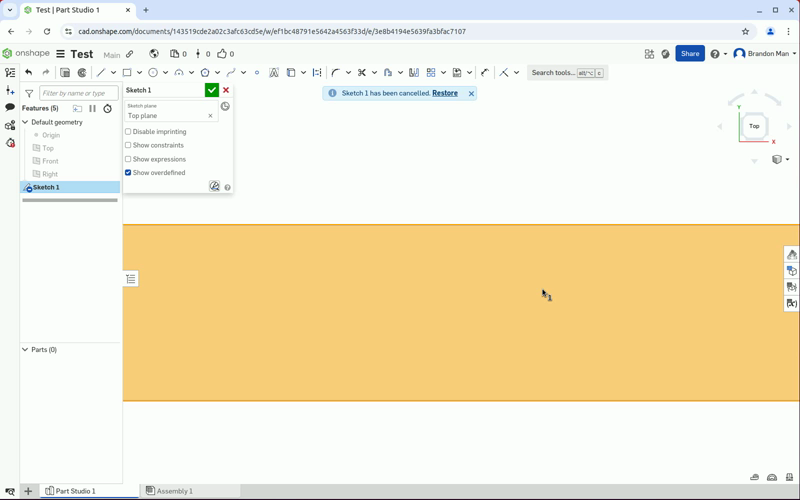
scroll(-6)
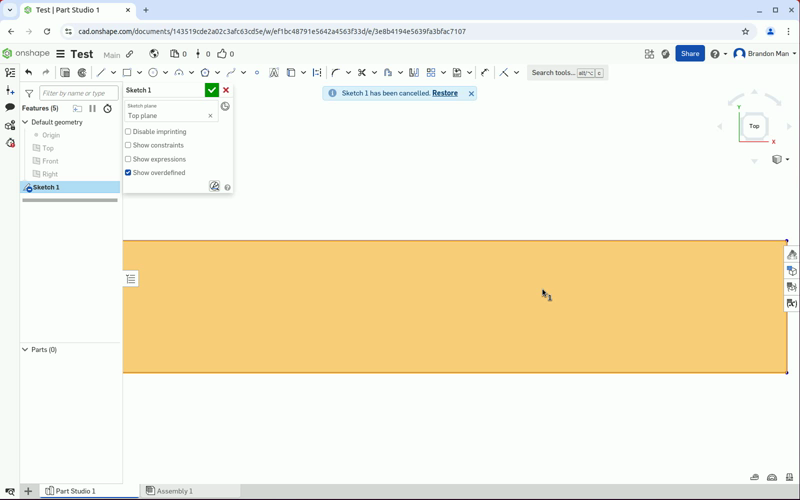
scroll(-6)
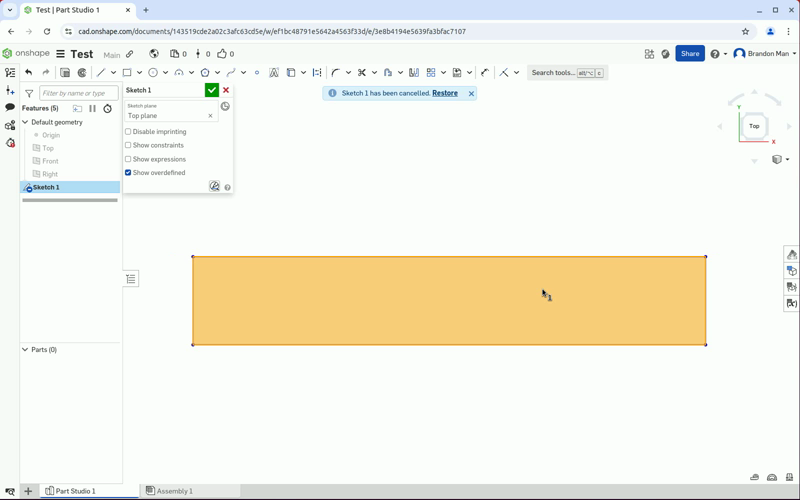
scroll(-6)
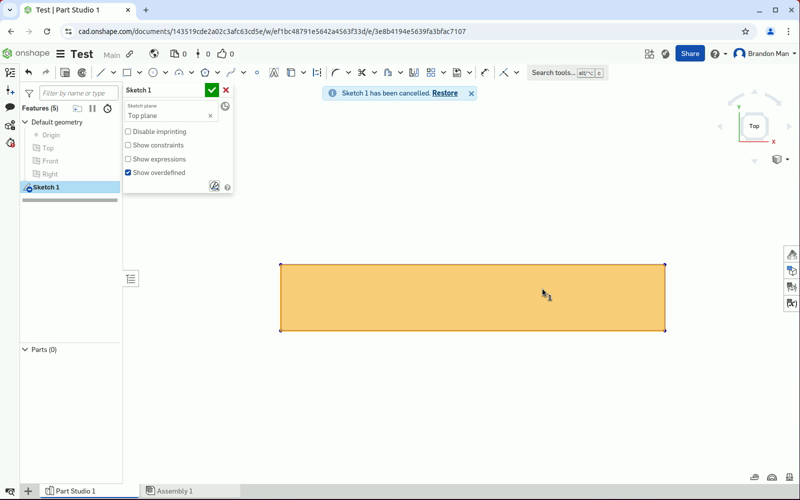
scroll(-6)
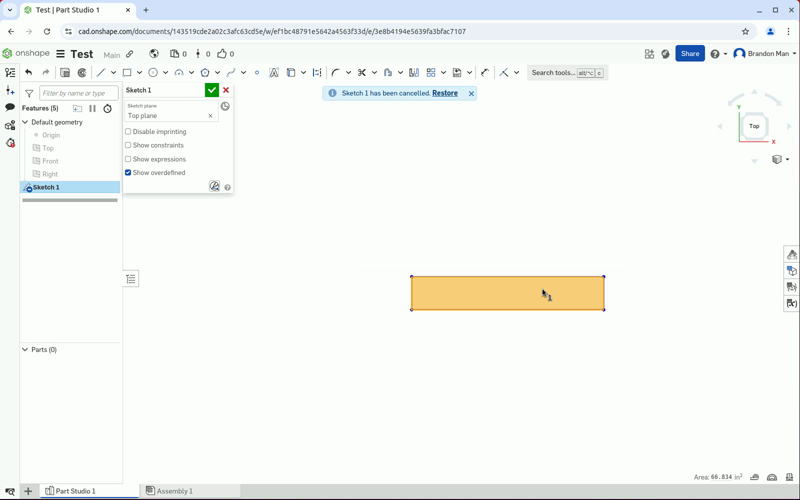
scroll(-6)
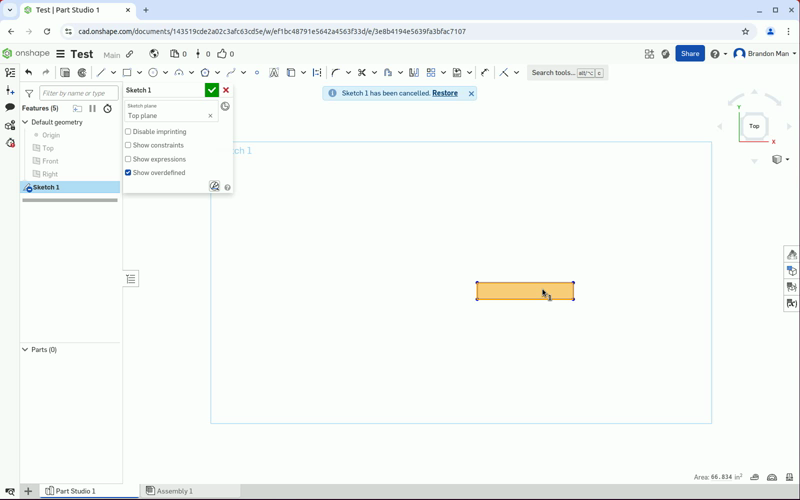
mouse_move(73, 352)
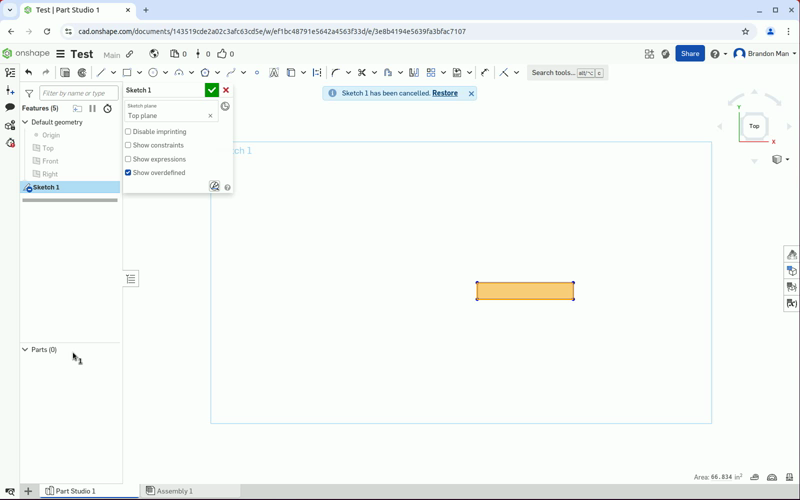
key(shift+y)
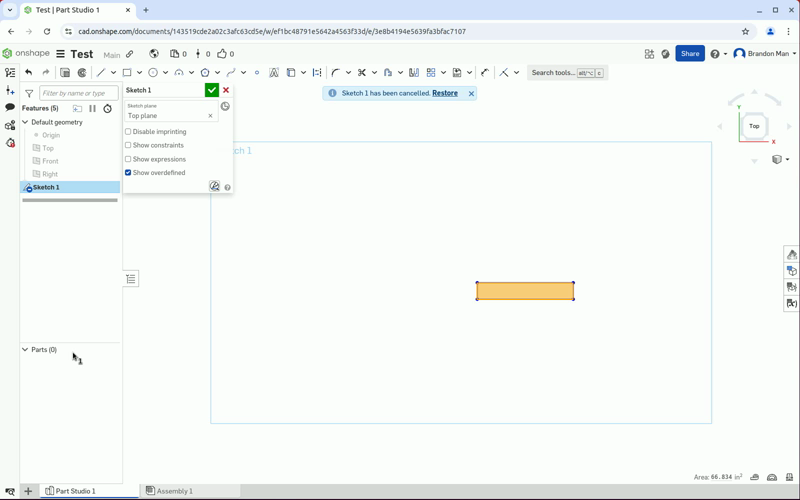
key(shift+e)
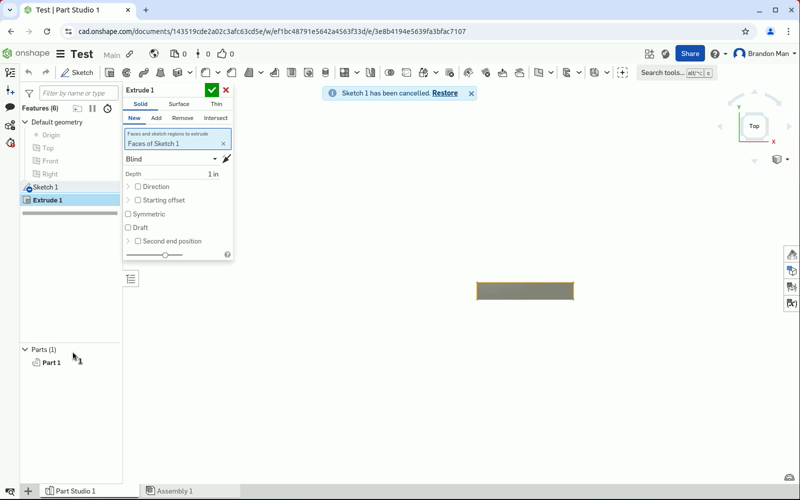
mouse_move(143, 106)
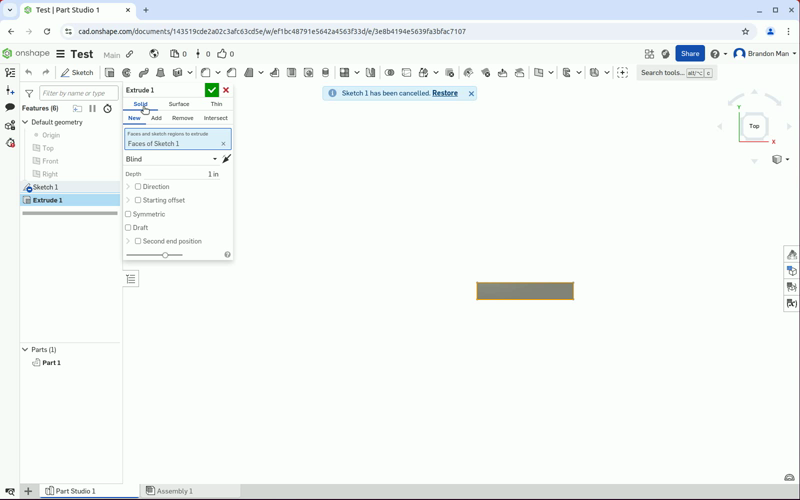
click(143, 106)
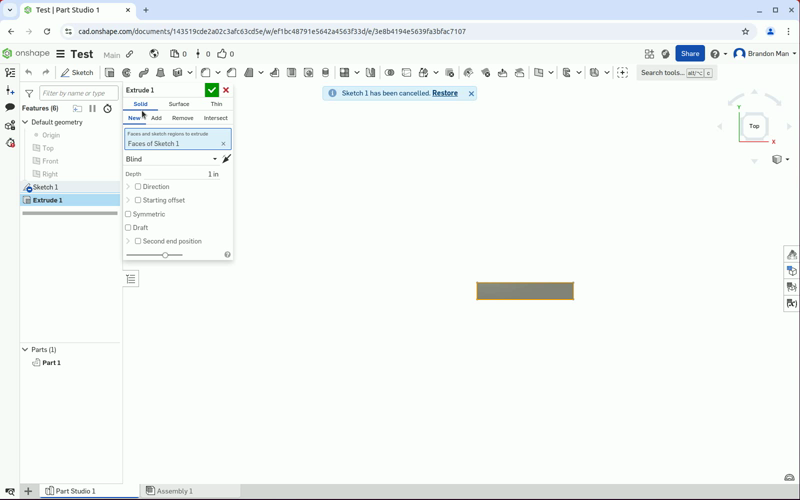
mouse_move(137, 120)
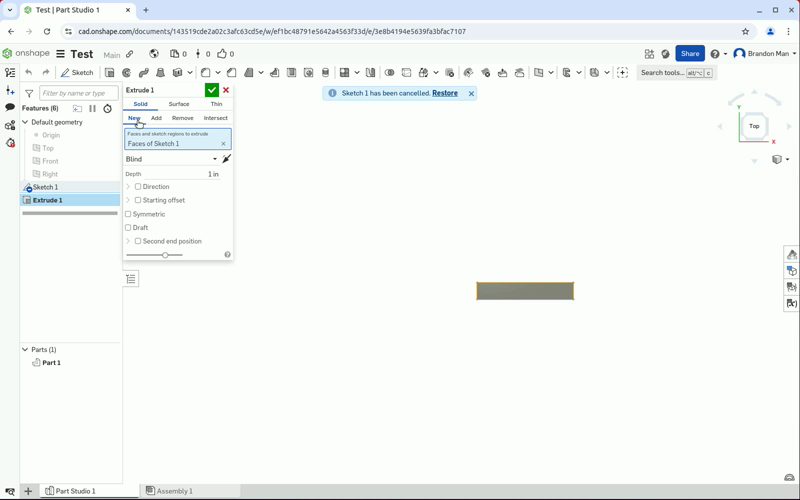
click(137, 120)
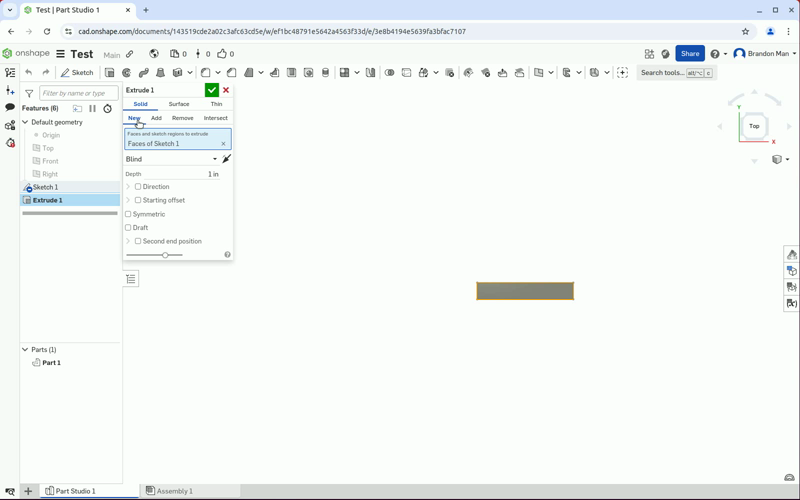
key(tab, 4)
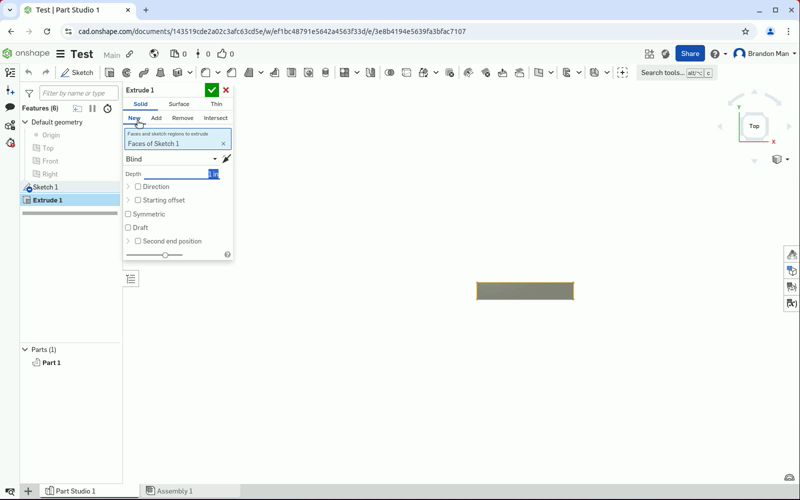
text(3.37)
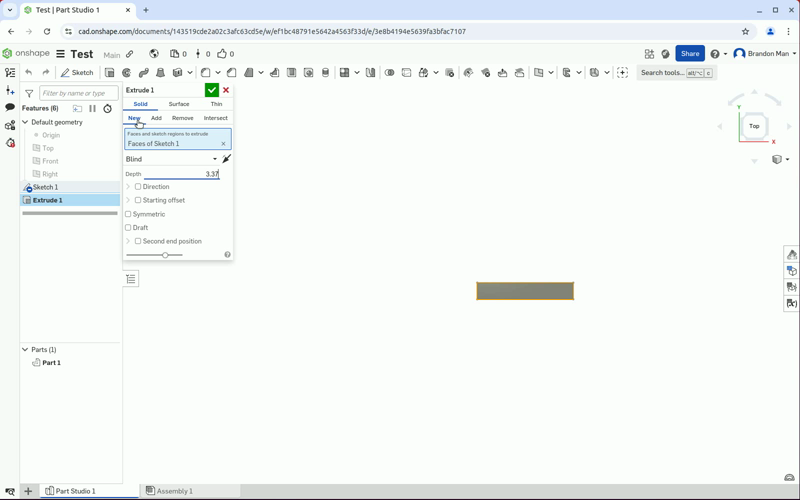
key(enter)
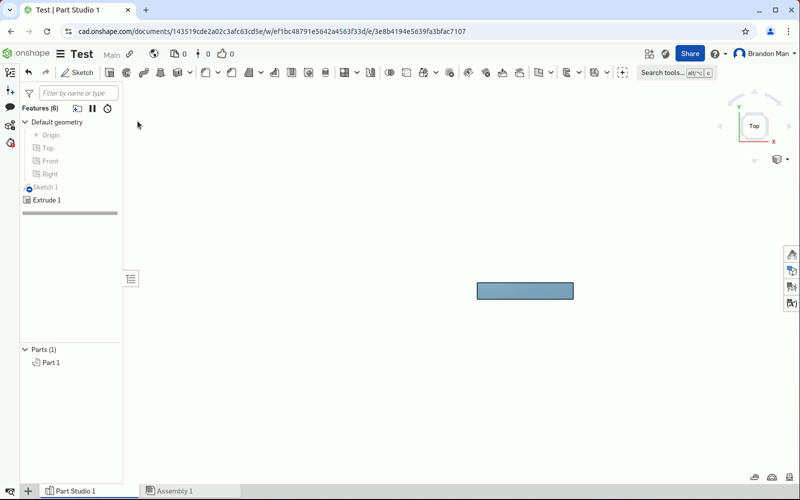
key(shift+h)
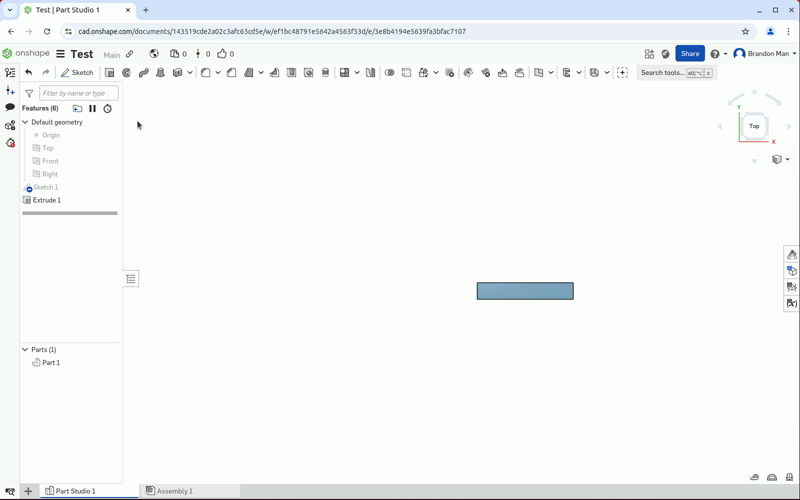
key(shift+h)
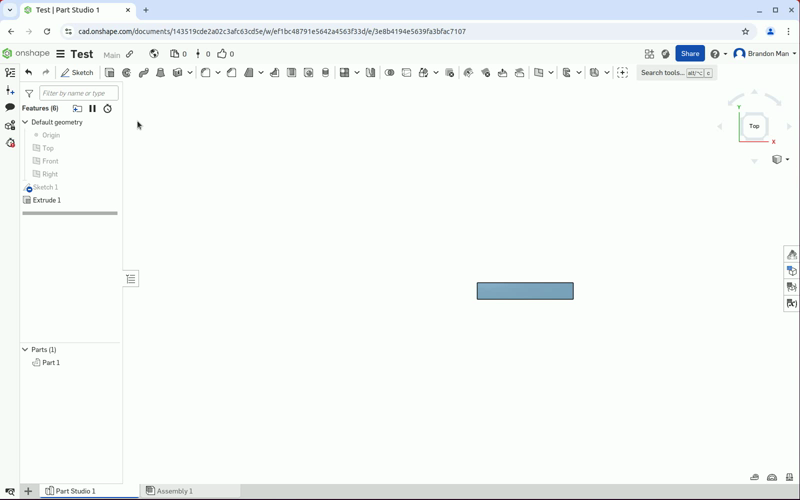
mouse_move(73, 189)
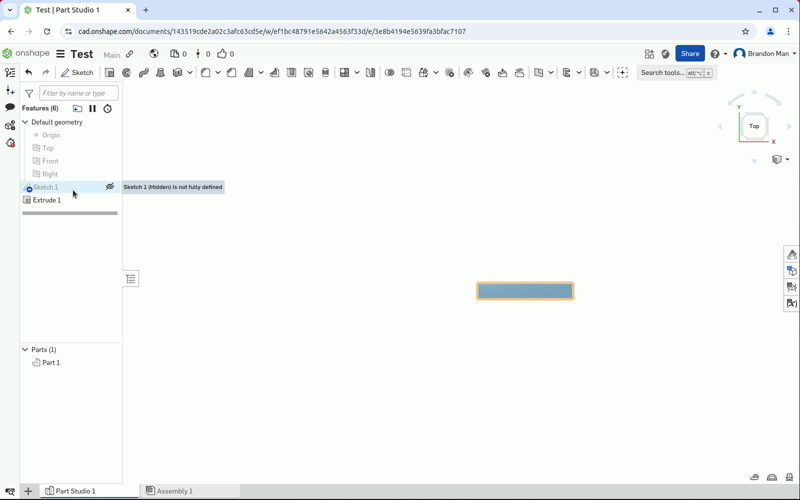
click(73, 189)
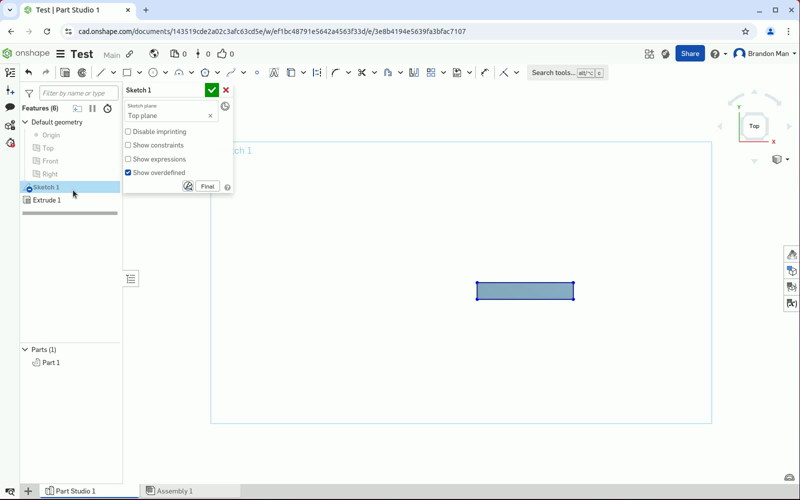
mouse_move(229, 92)
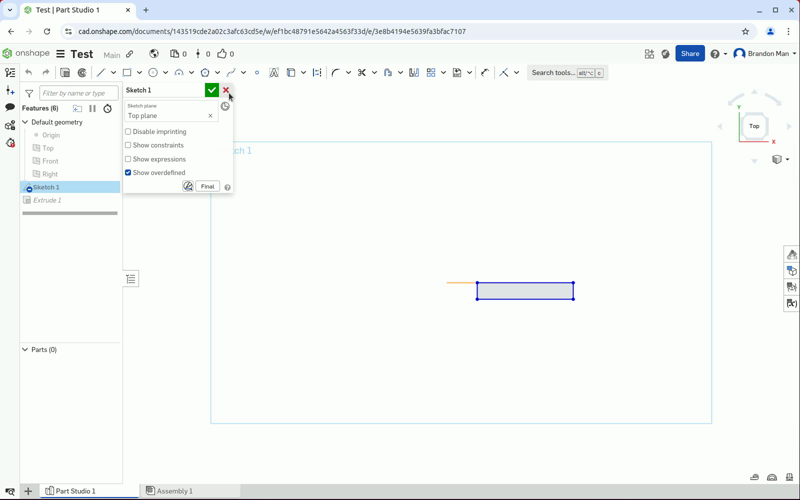
click(229, 92)
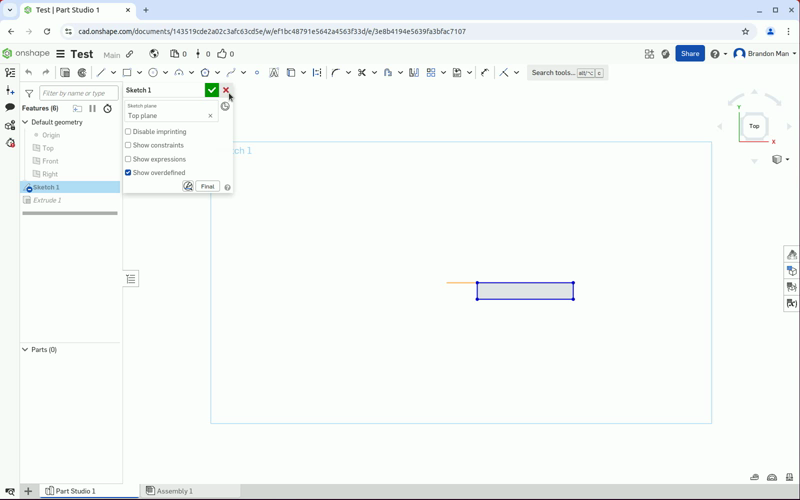
key(shift+s)
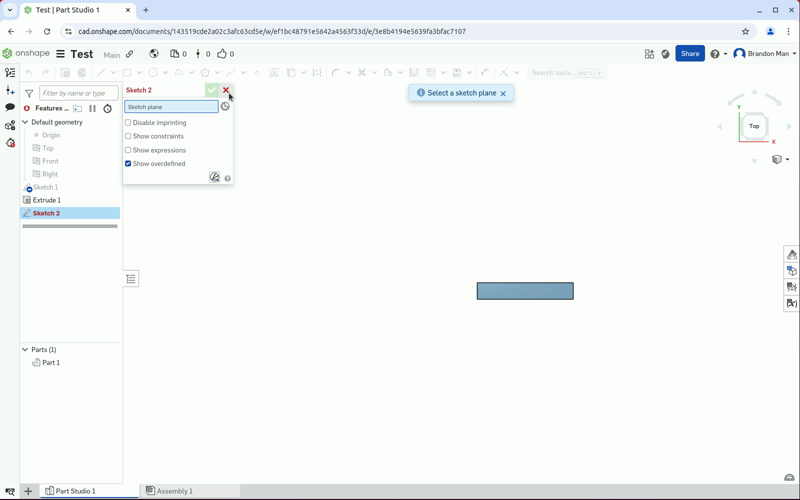
mouse_move(73, 150)
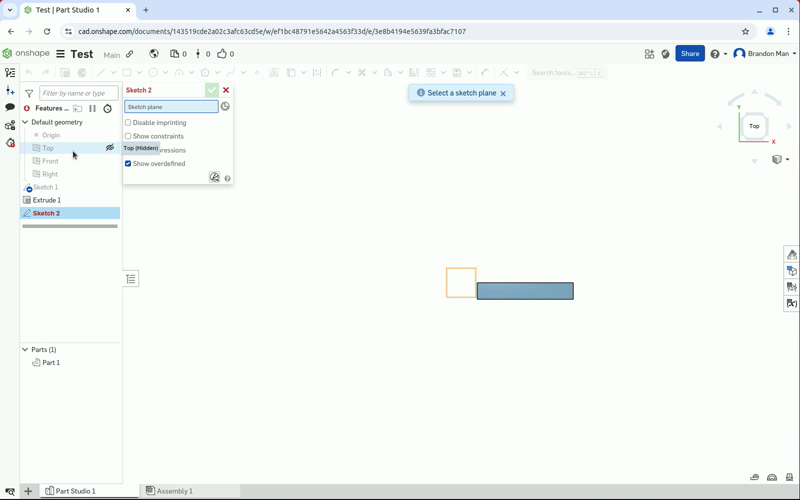
click(73, 150)
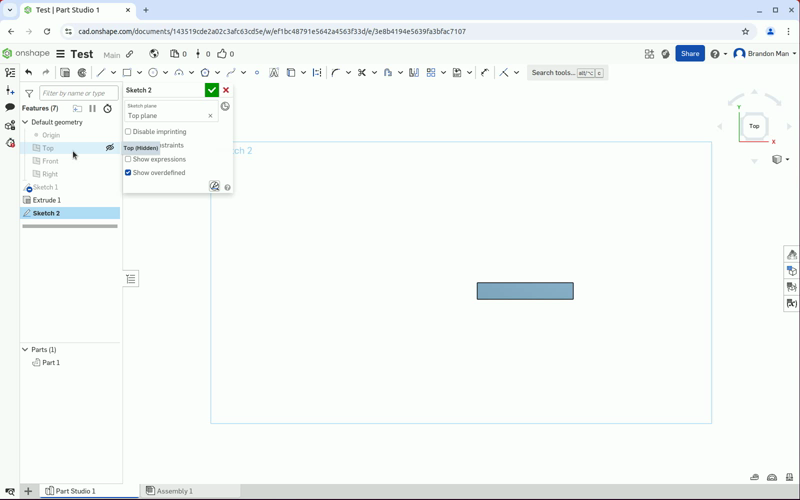
mouse_move(73, 352)
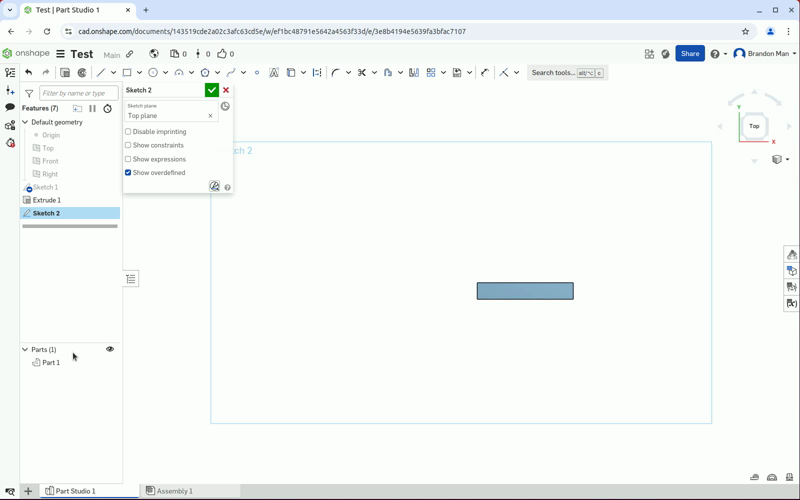
key(y)
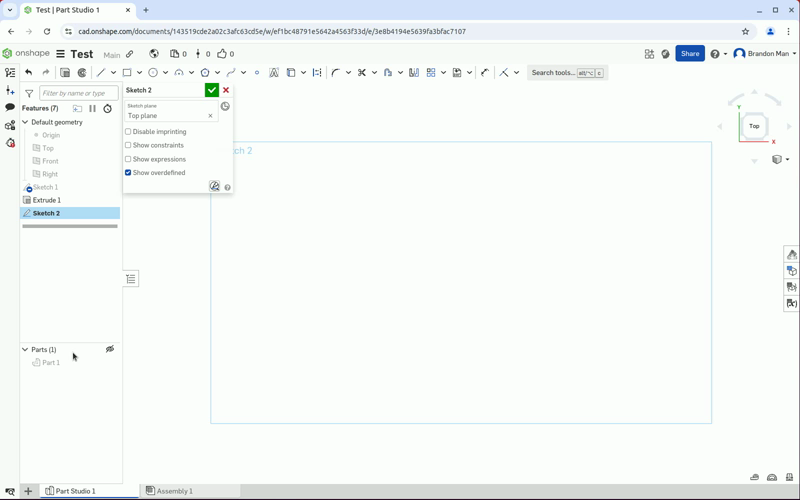
key(l)
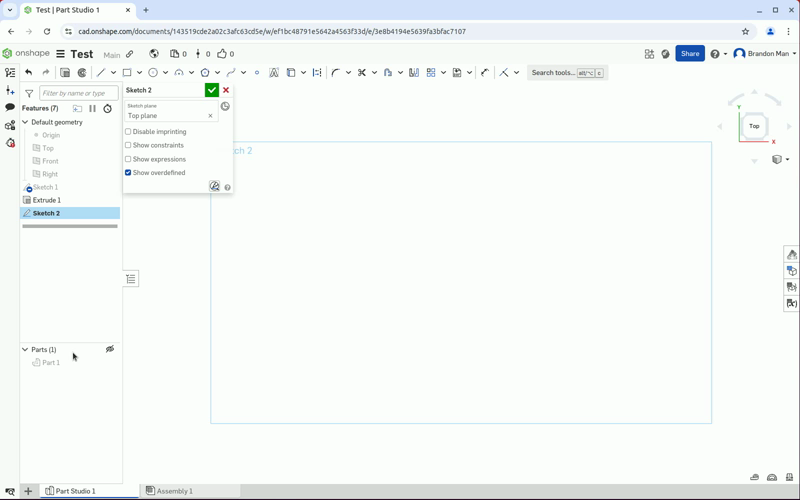
key_down(shift)
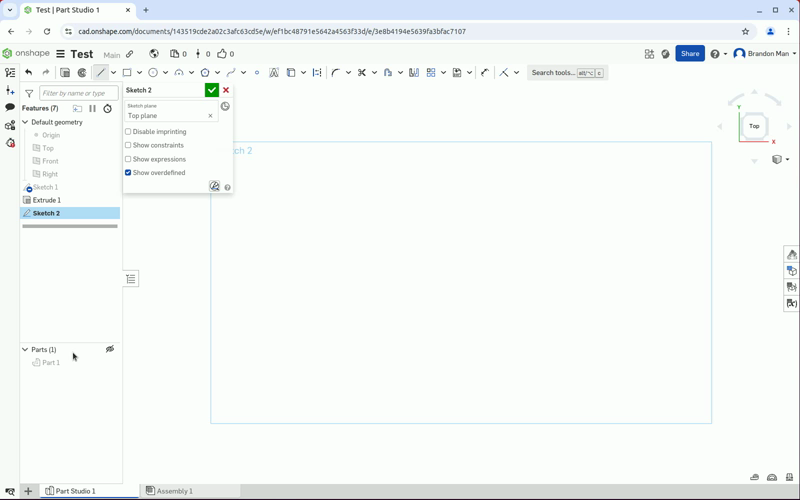
mouse_move(460, 299)
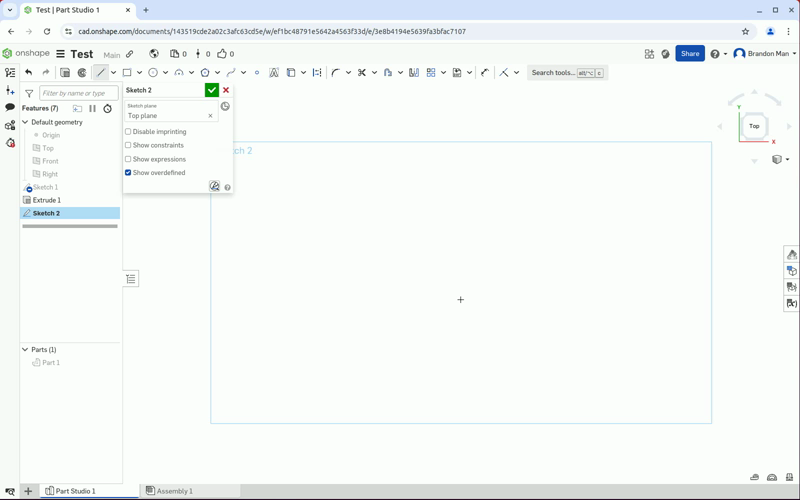
click(460, 299)
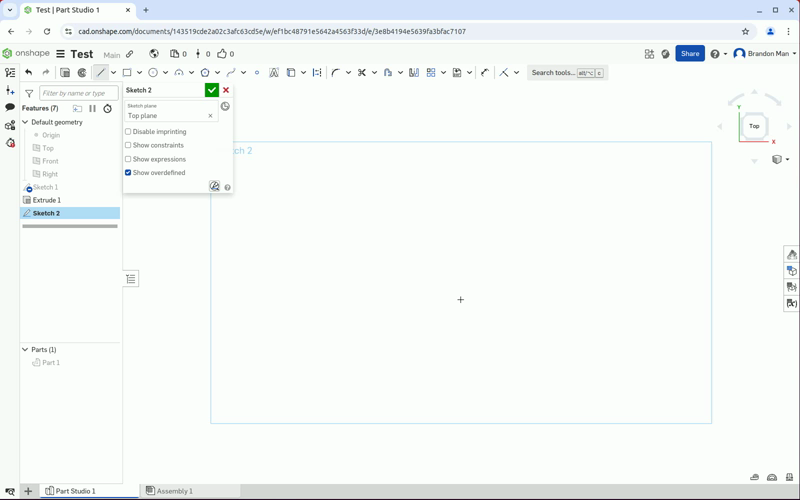
key_up(shift)
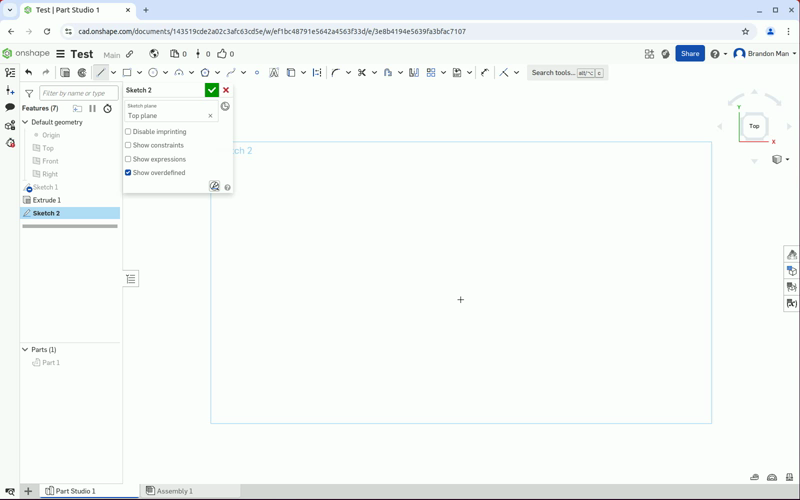
key_down(shift)
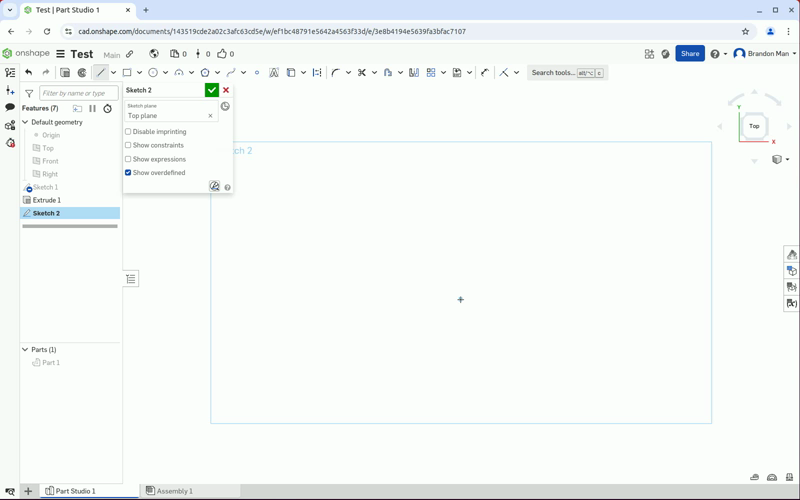
mouse_move(490, 299)
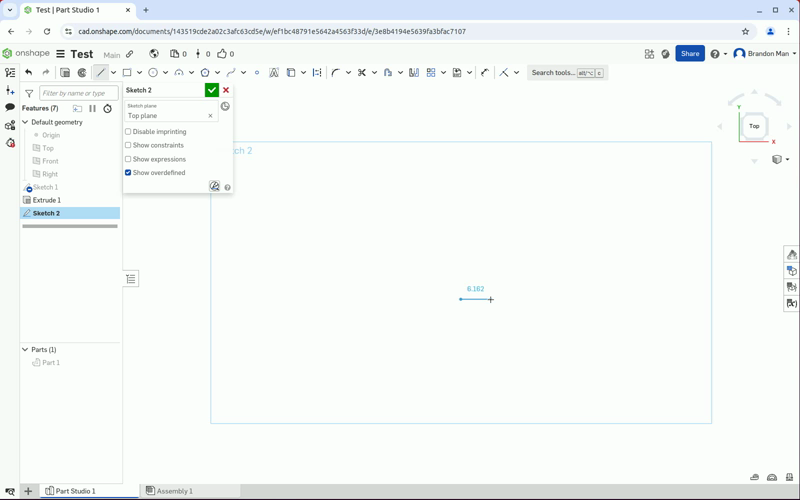
mouse_move(478, 299)
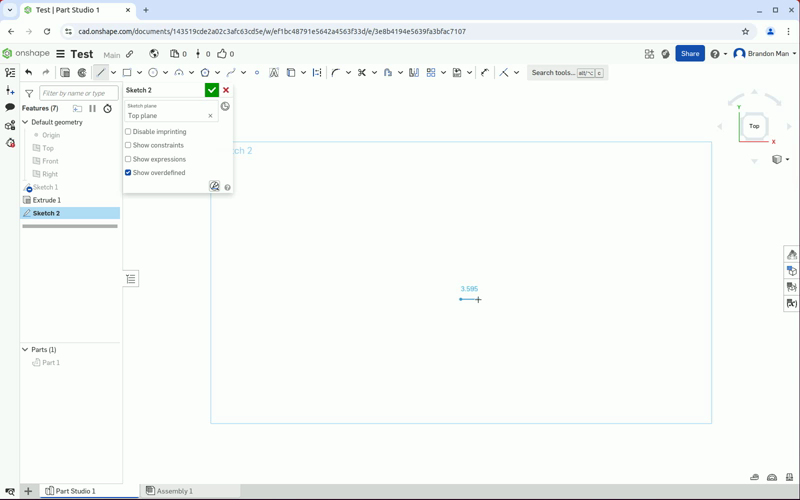
click(478, 299)
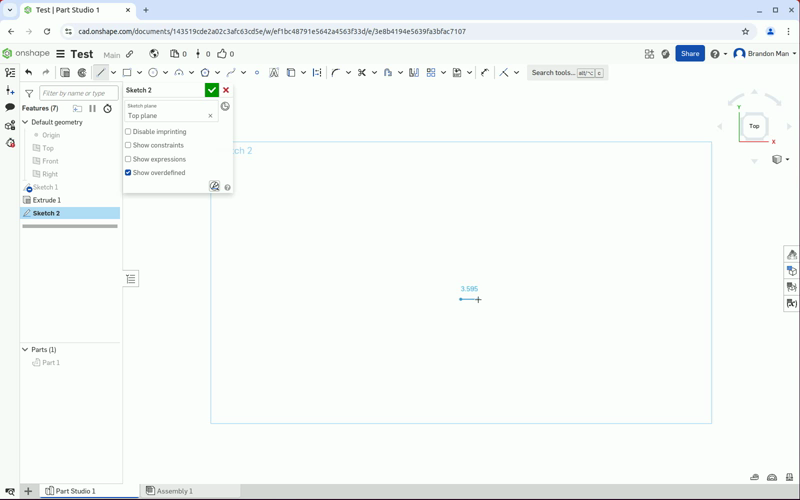
key_up(shift)
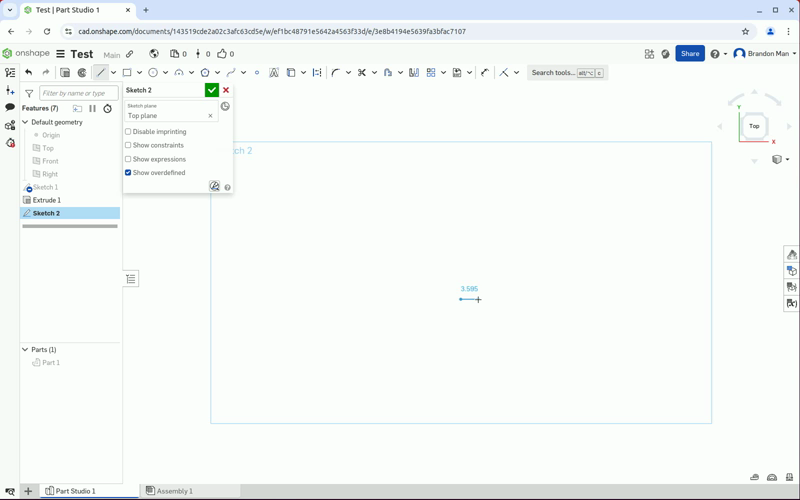
key_down(shift)
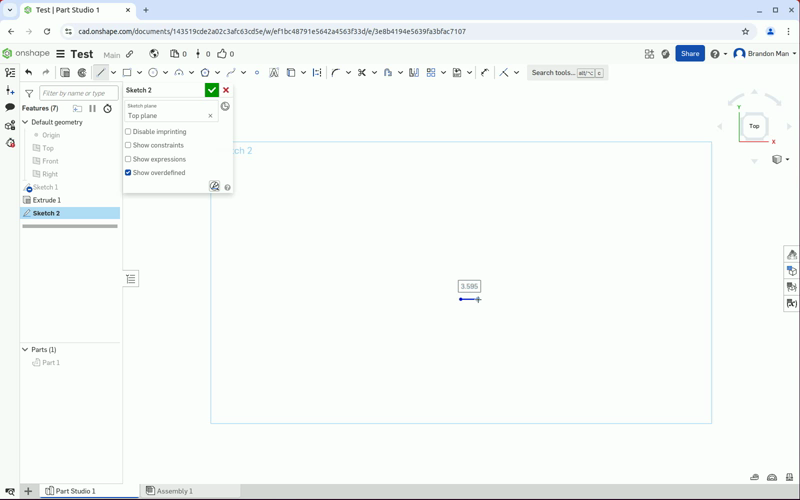
mouse_move(508, 299)
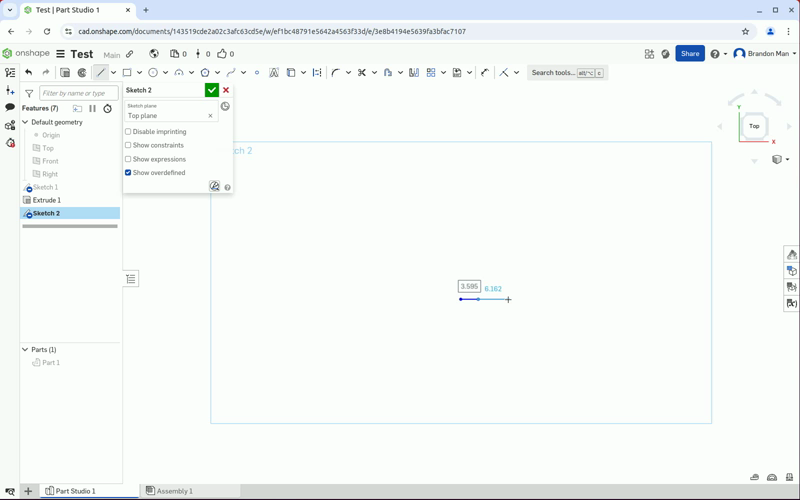
mouse_move(478, 282)
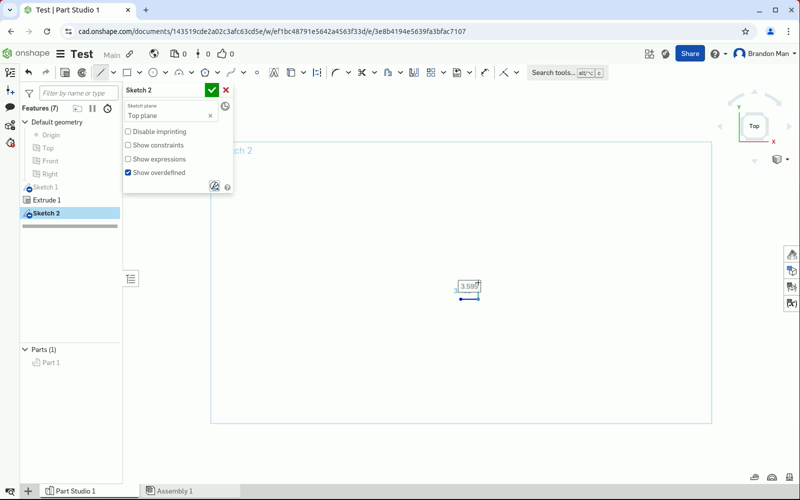
click(478, 282)
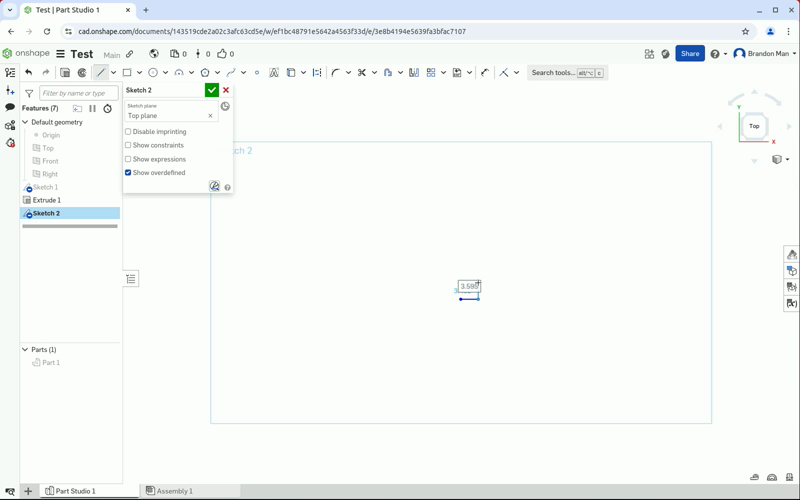
key_up(shift)
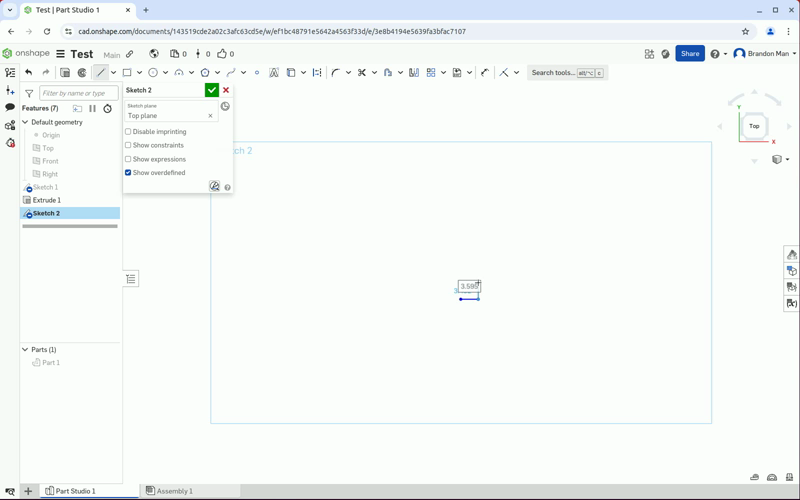
key_down(shift)
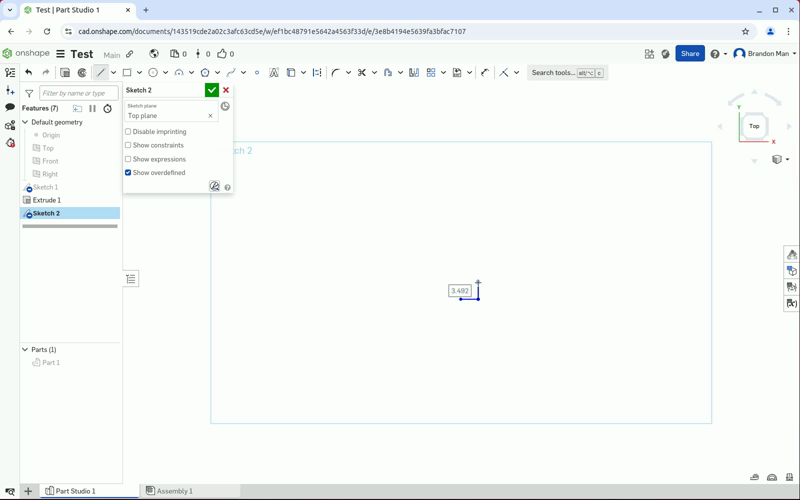
mouse_move(508, 282)
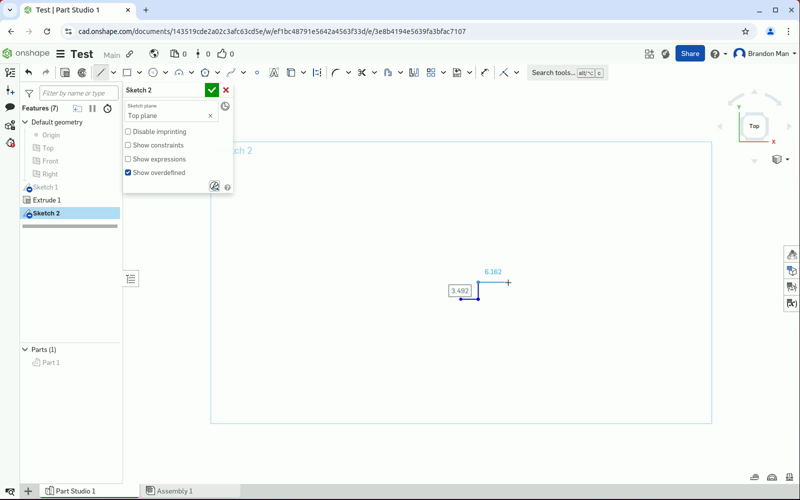
mouse_move(460, 282)
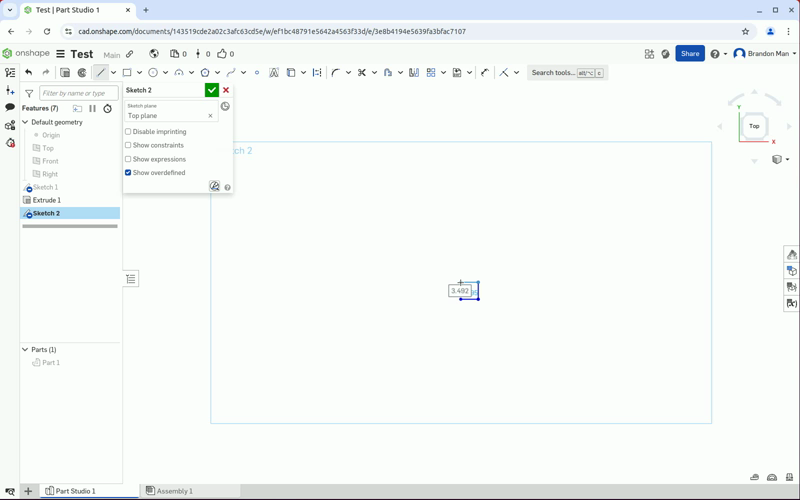
click(460, 282)
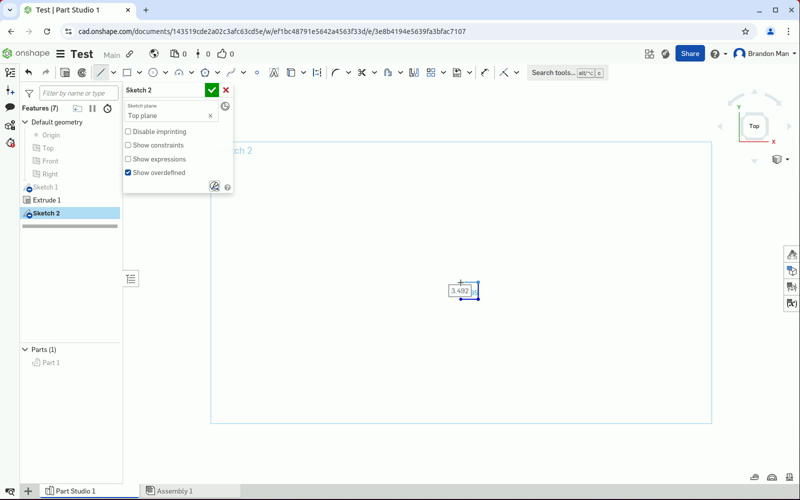
key_up(shift)
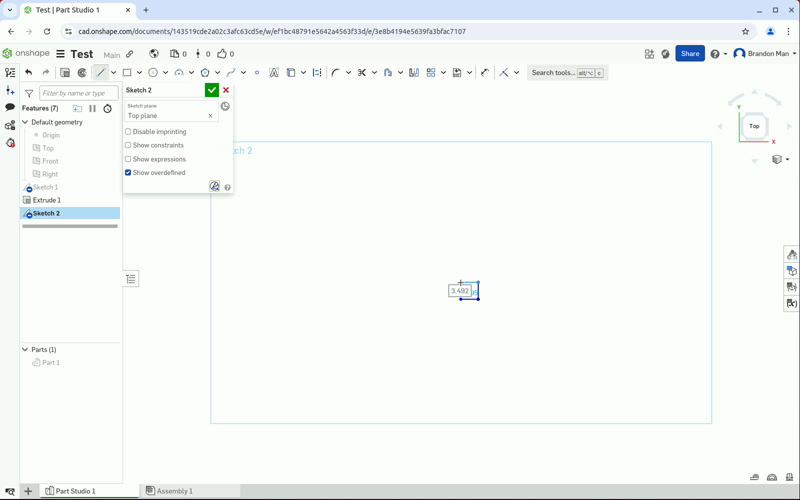
mouse_move(490, 282)
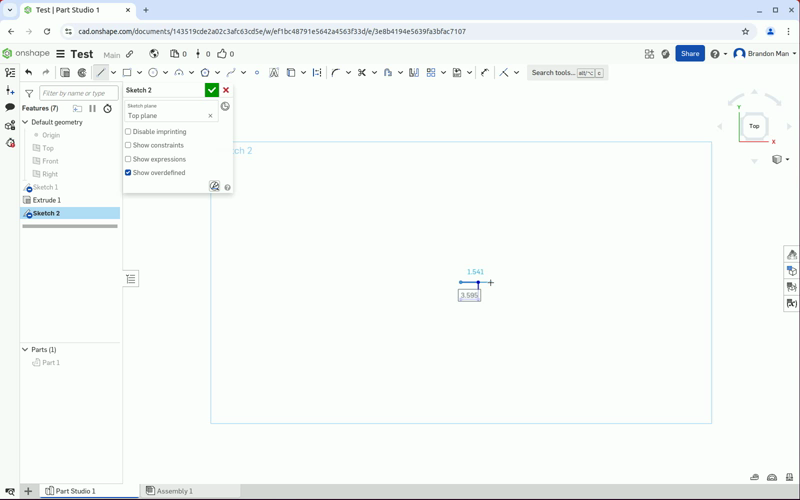
key_down(shift)
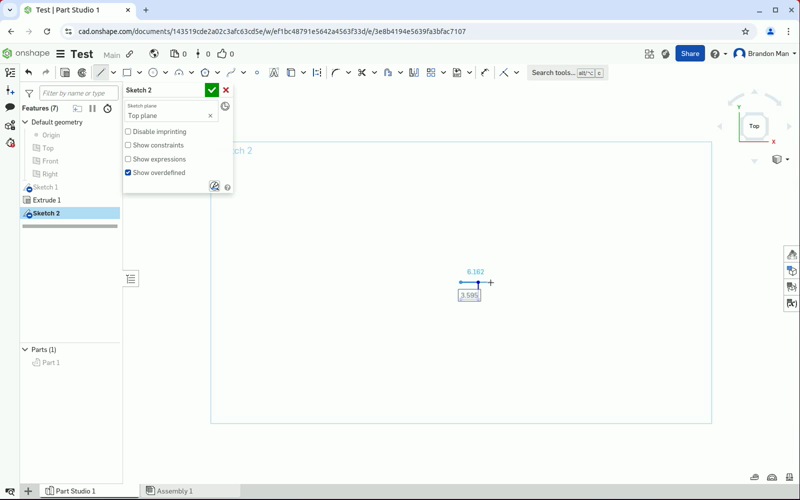
mouse_move(460, 299)
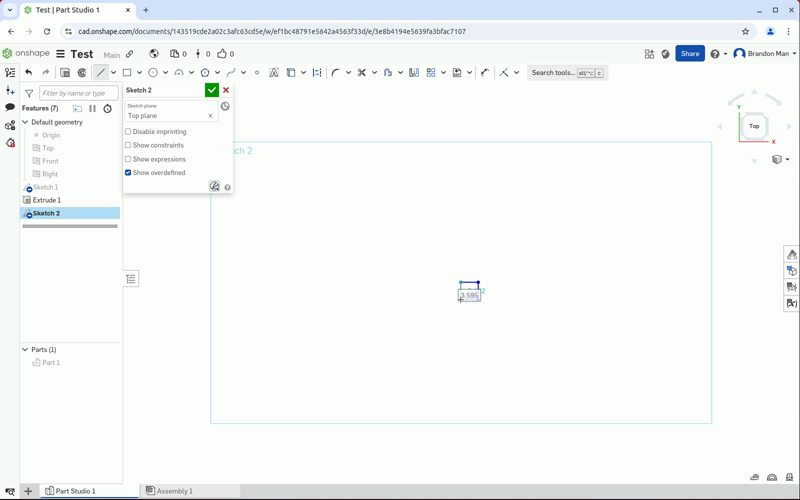
key_up(shift)
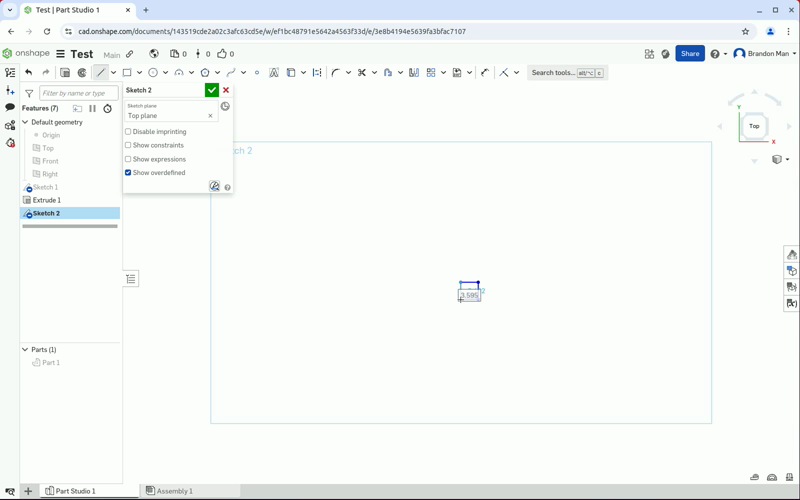
click(460, 299)
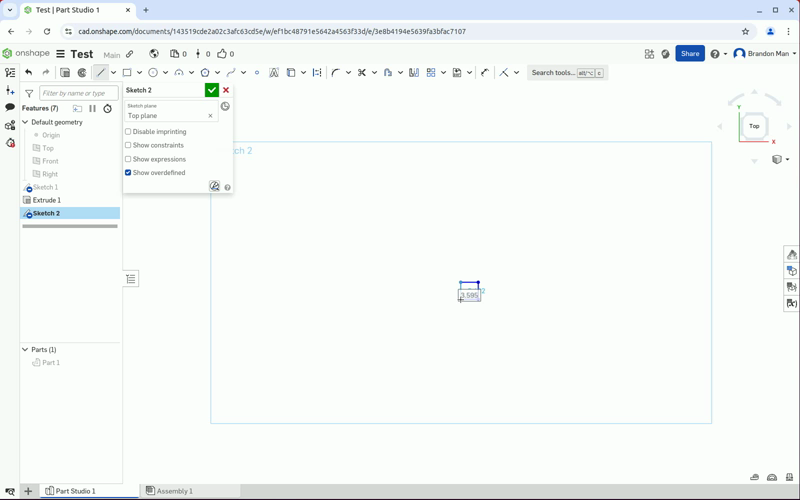
key(esc)
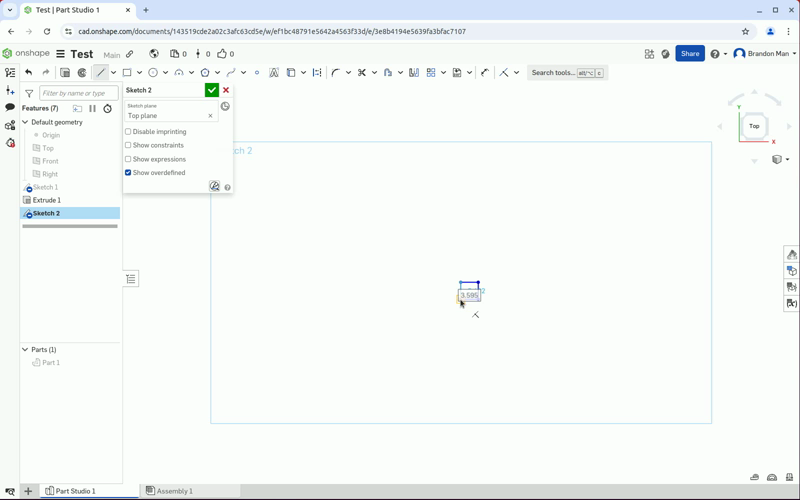
mouse_move(476, 288)
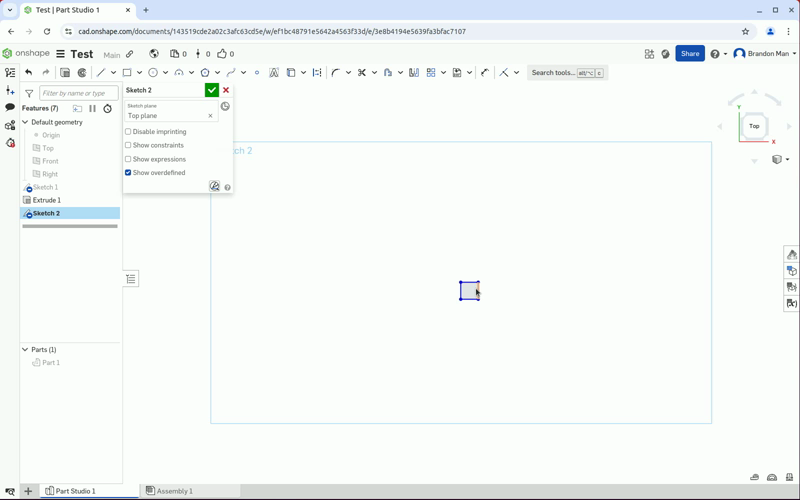
scroll(6)
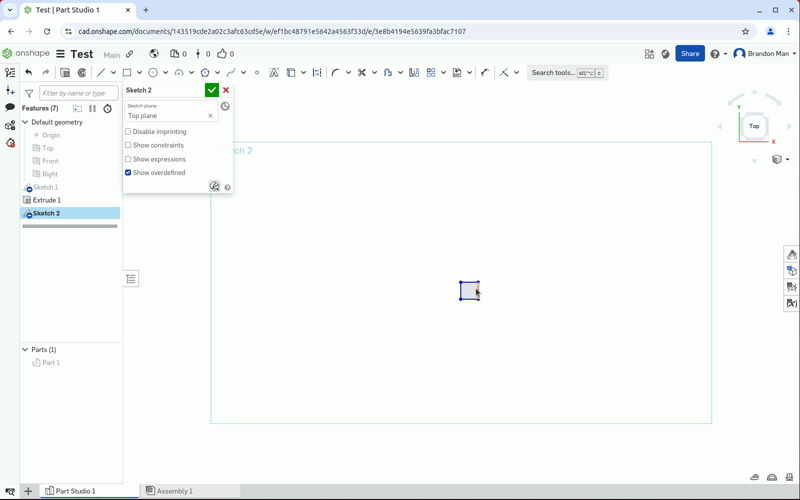
scroll(6)
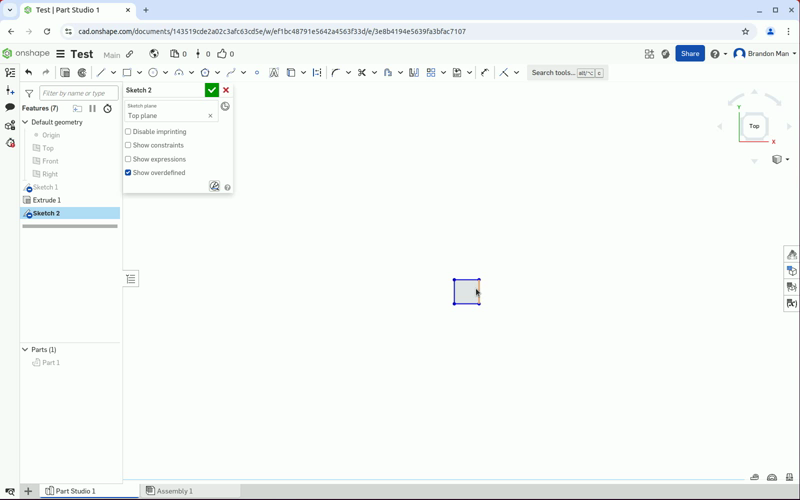
scroll(6)
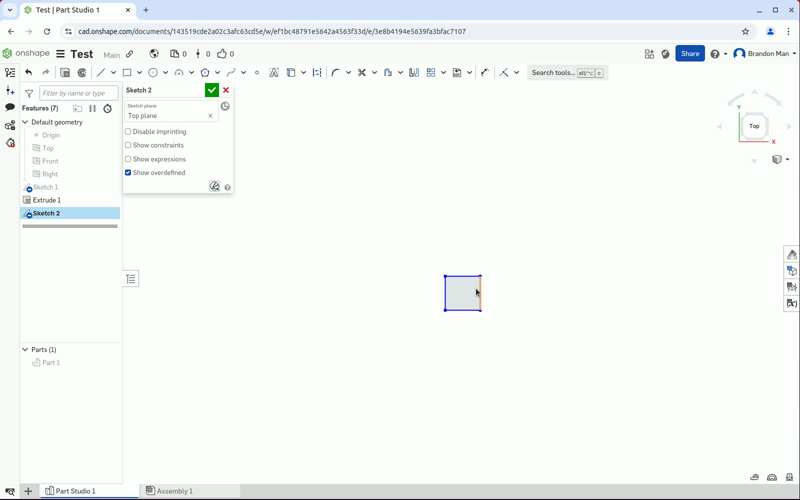
scroll(6)
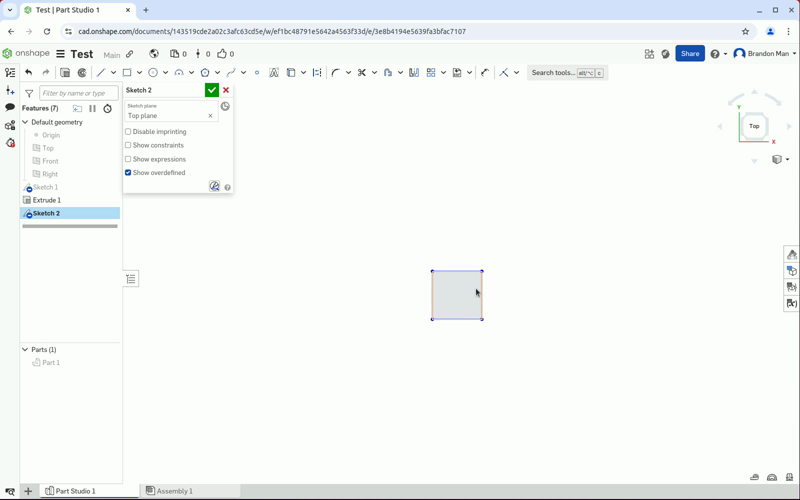
scroll(6)
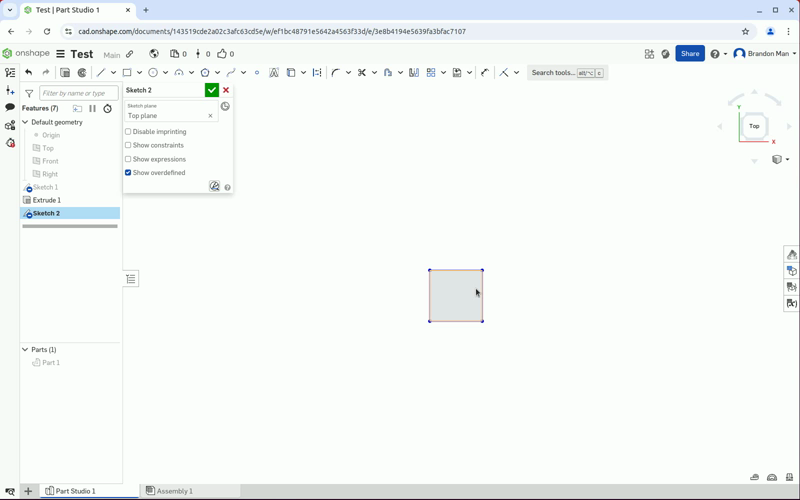
scroll(6)
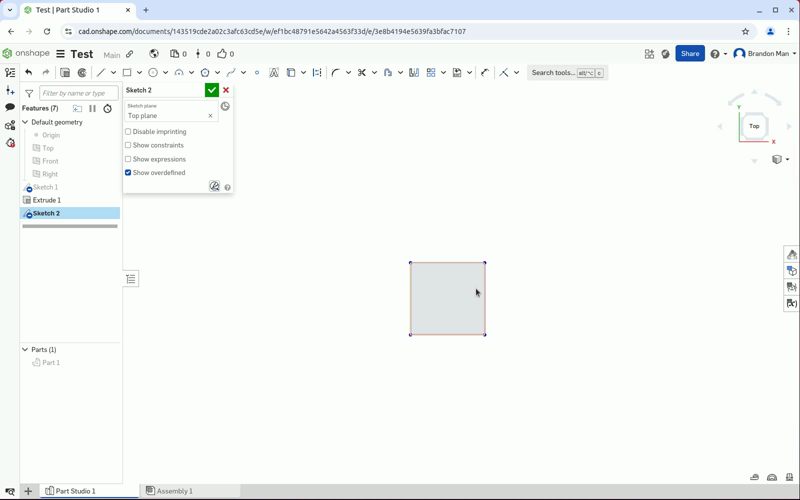
scroll(6)
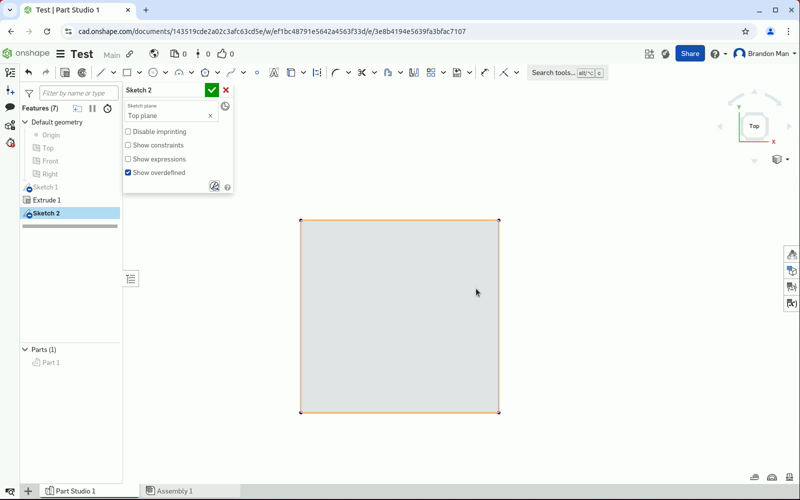
click(476, 288)
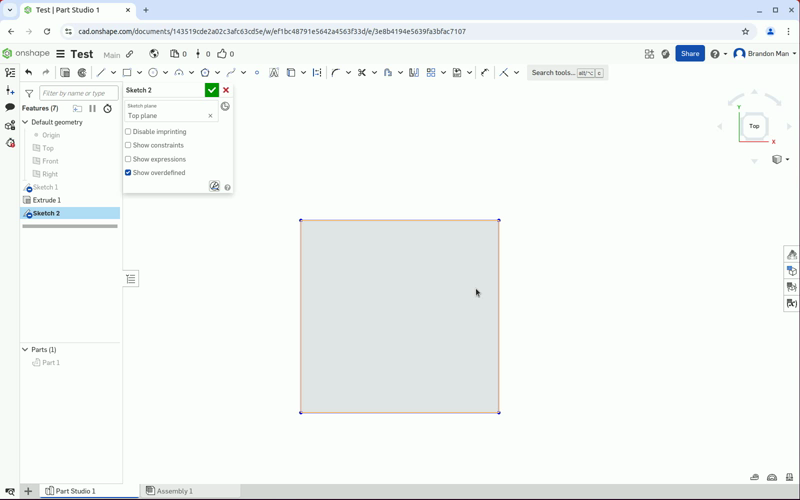
scroll(-6)
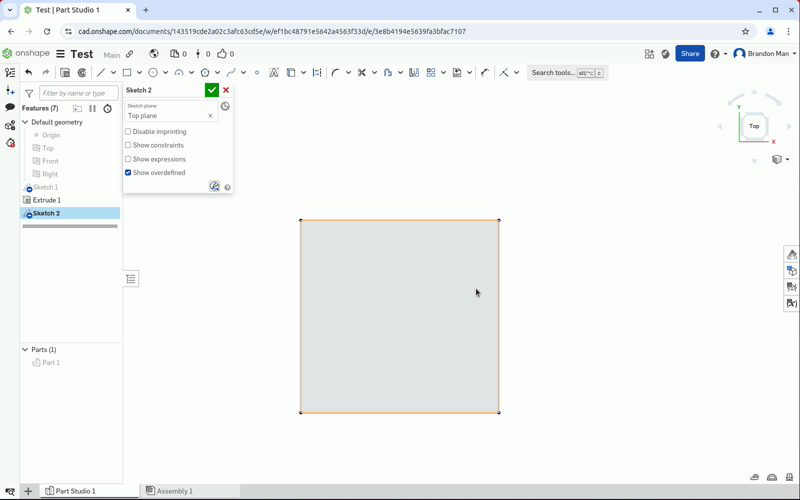
scroll(-6)
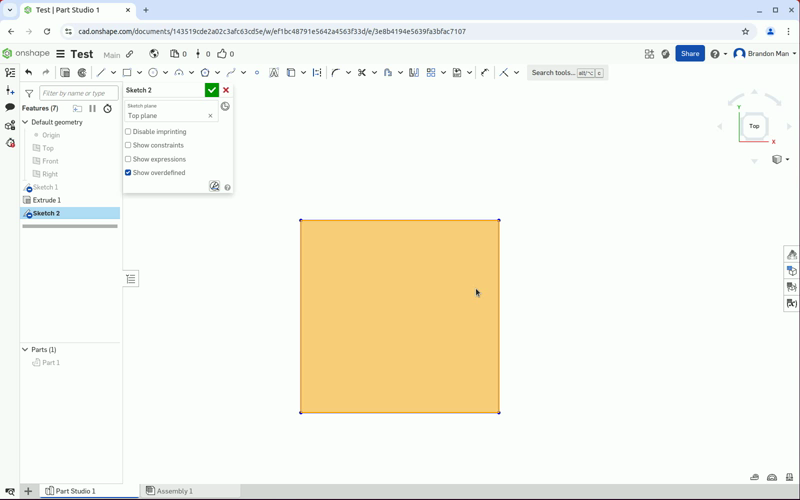
scroll(-6)
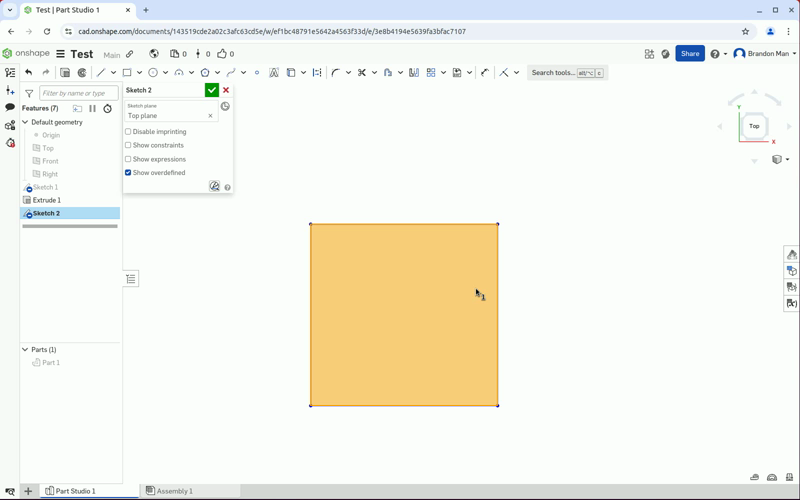
scroll(-6)
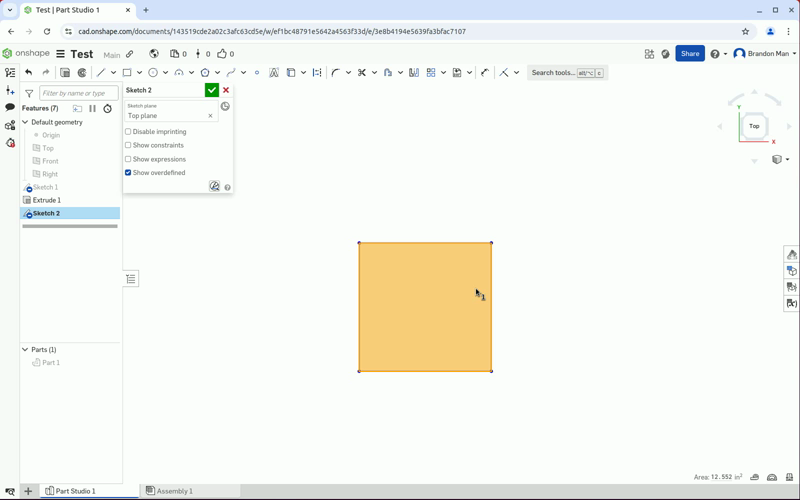
scroll(-6)
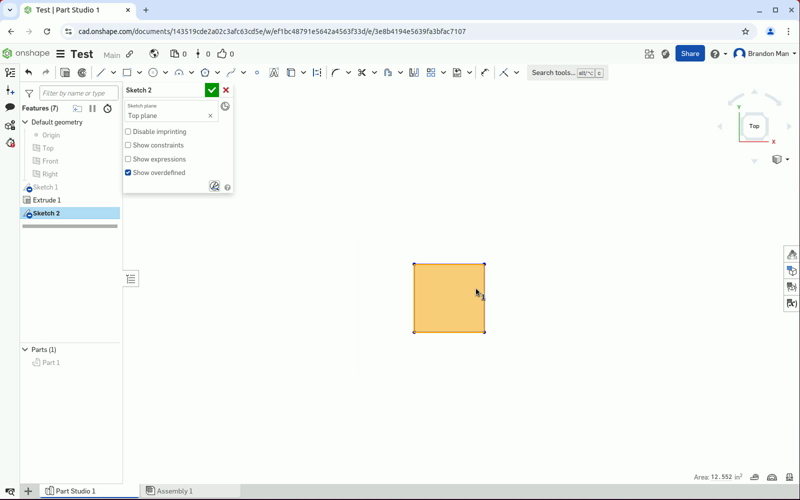
scroll(-6)
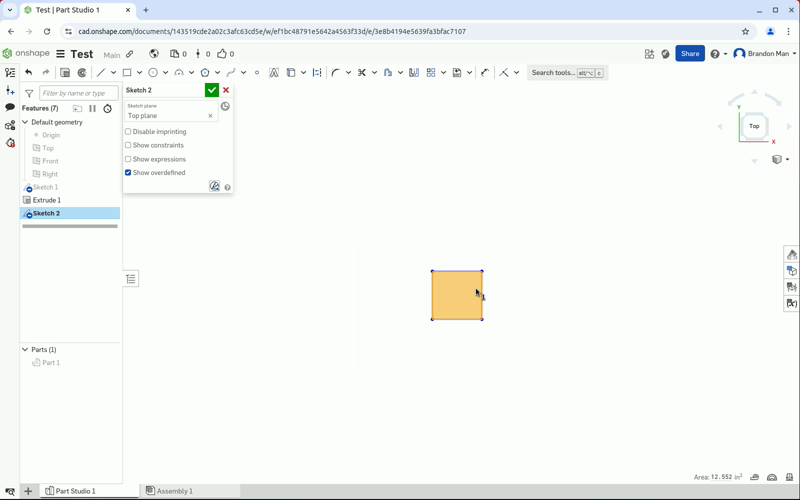
scroll(-6)
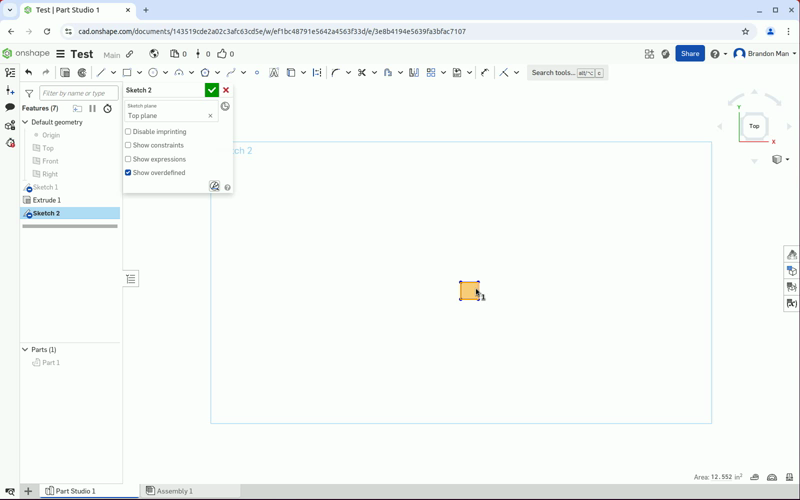
mouse_move(73, 352)
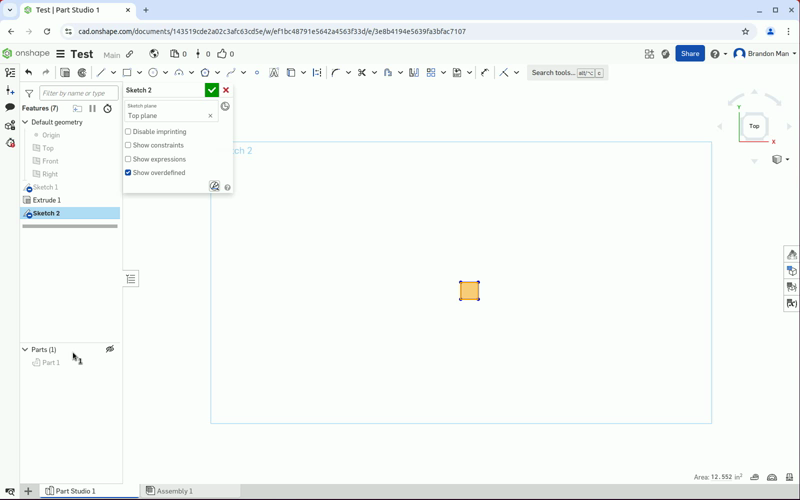
key(shift+y)
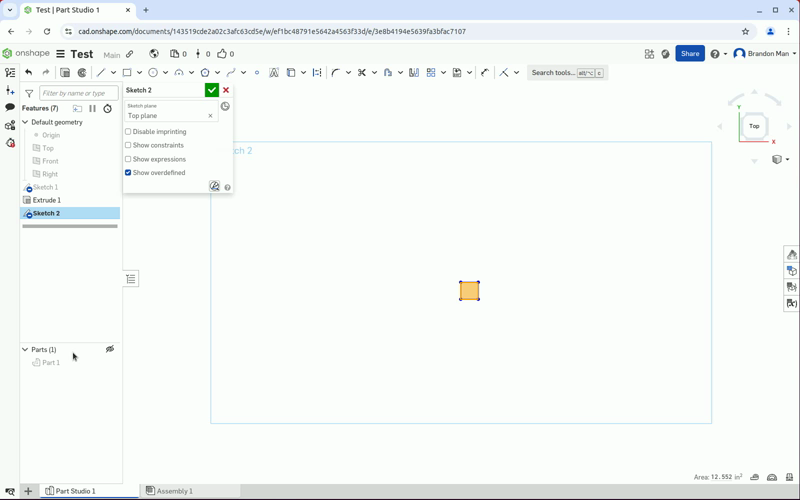
key(shift+e)
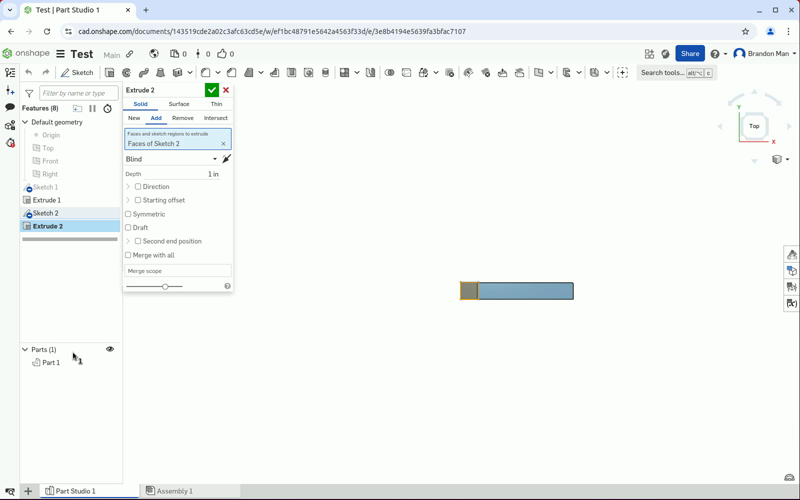
mouse_move(143, 106)
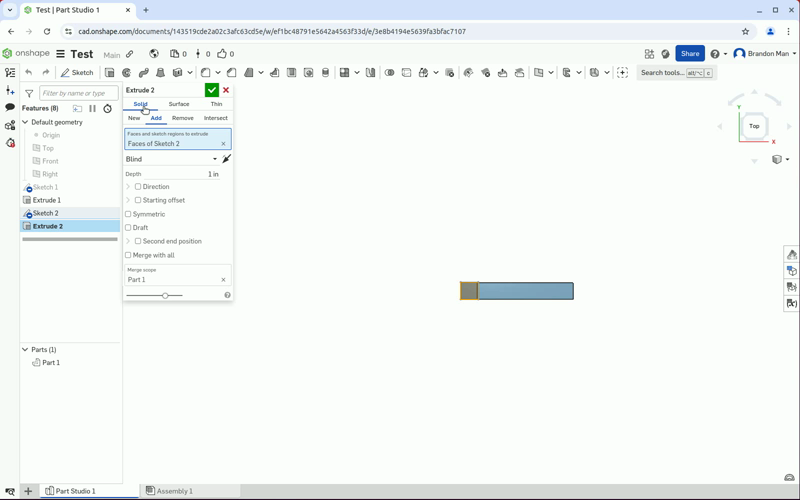
click(143, 106)
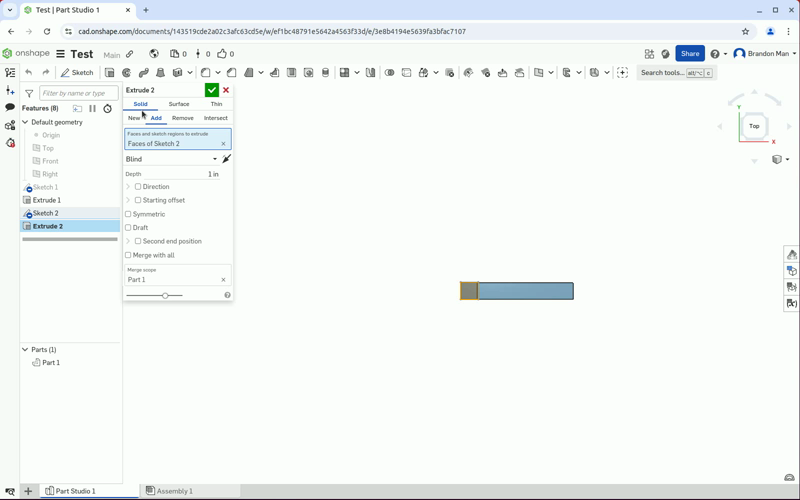
mouse_move(137, 120)
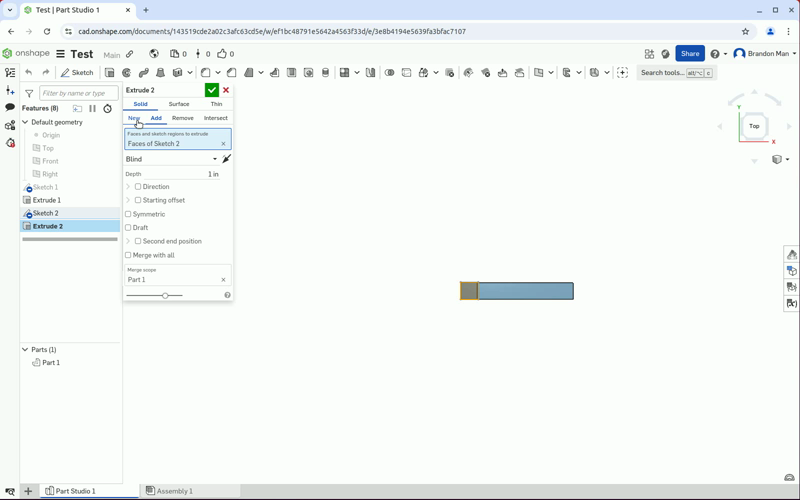
click(137, 120)
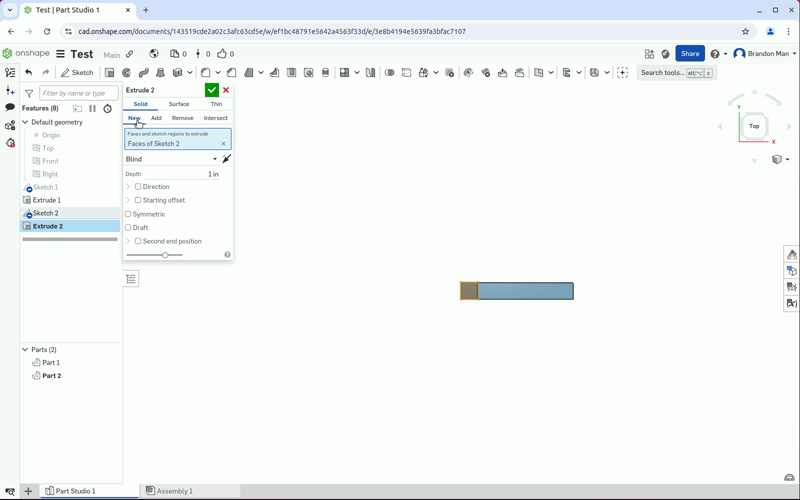
key(tab, 4)
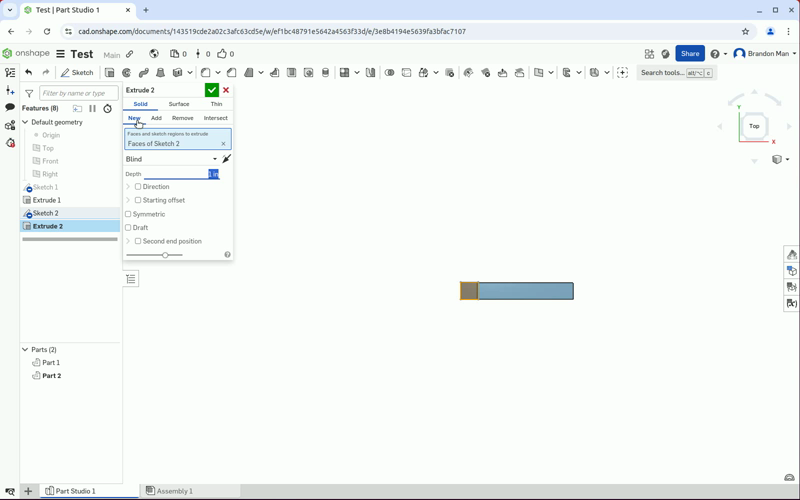
text(3.37)
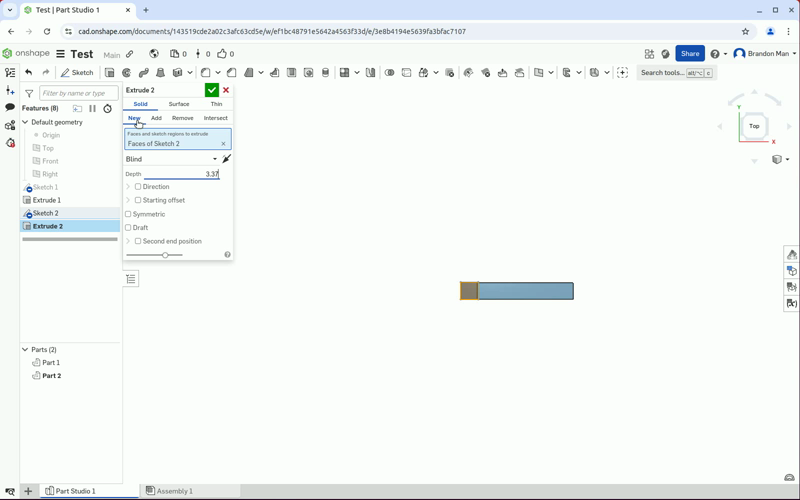
key(enter)
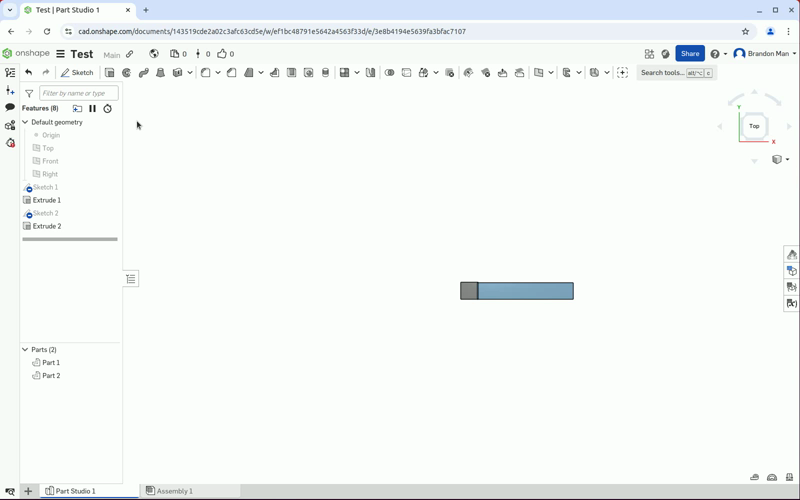
key(shift+h)
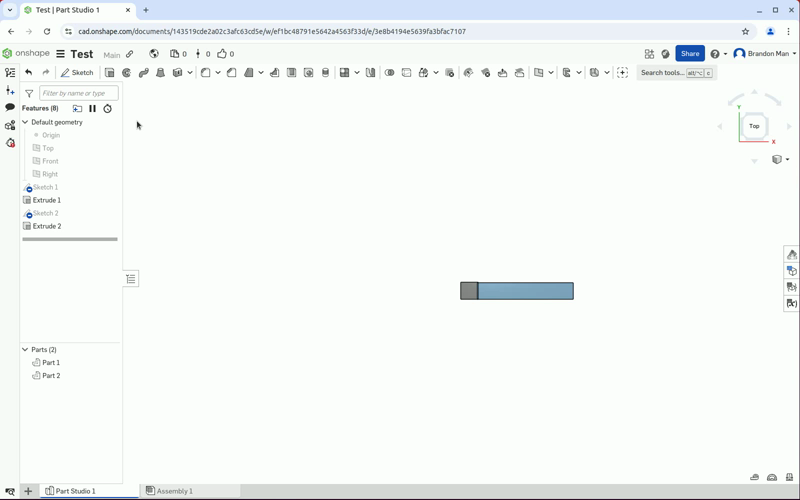
key(shift+h)
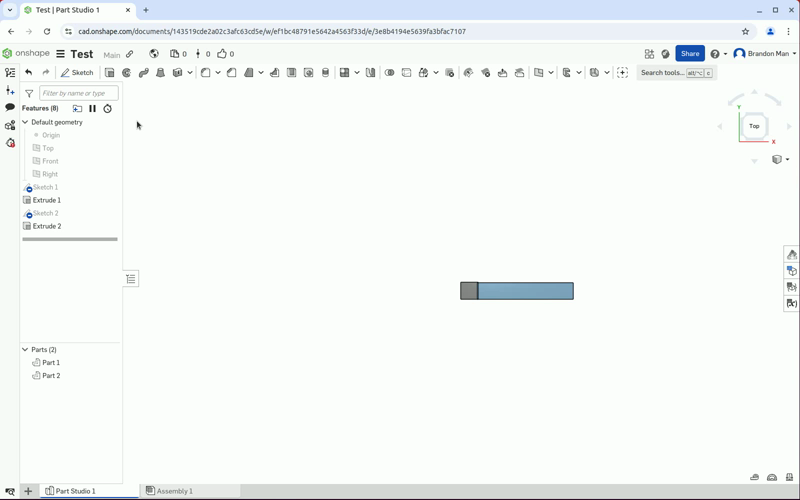
mouse_move(73, 189)
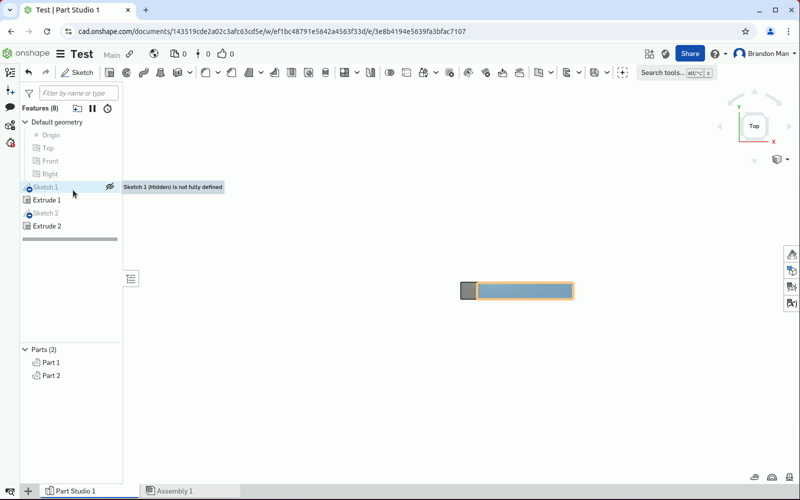
click(73, 189)
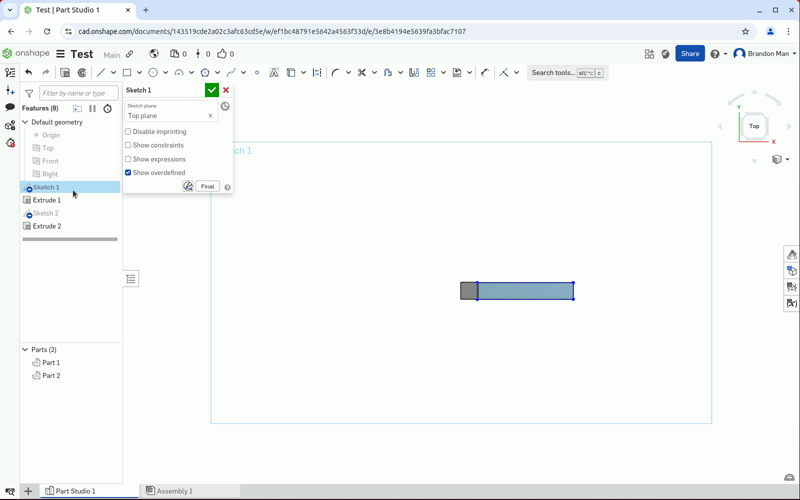
mouse_move(229, 92)
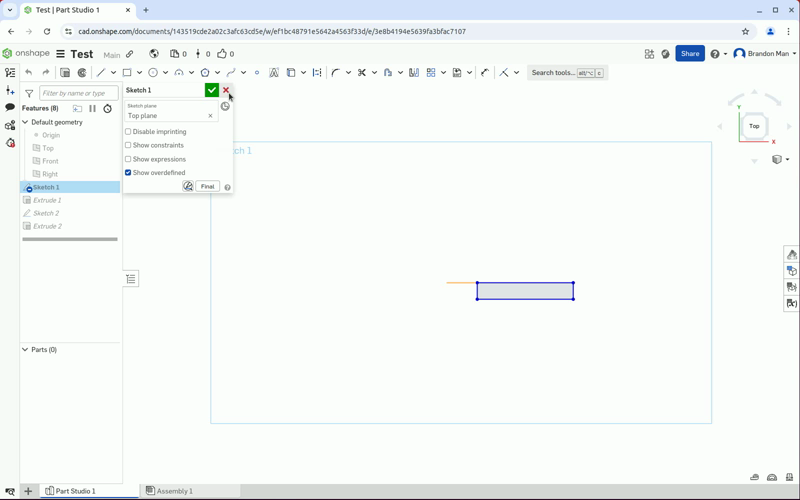
click(229, 92)
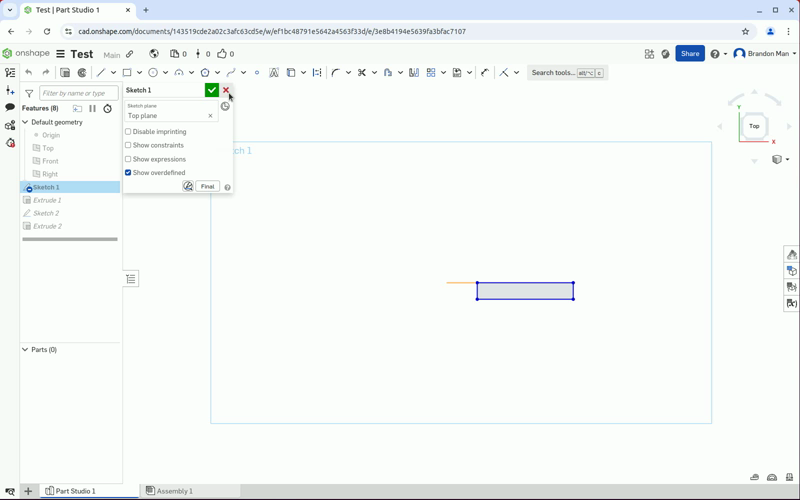
key(shift+s)
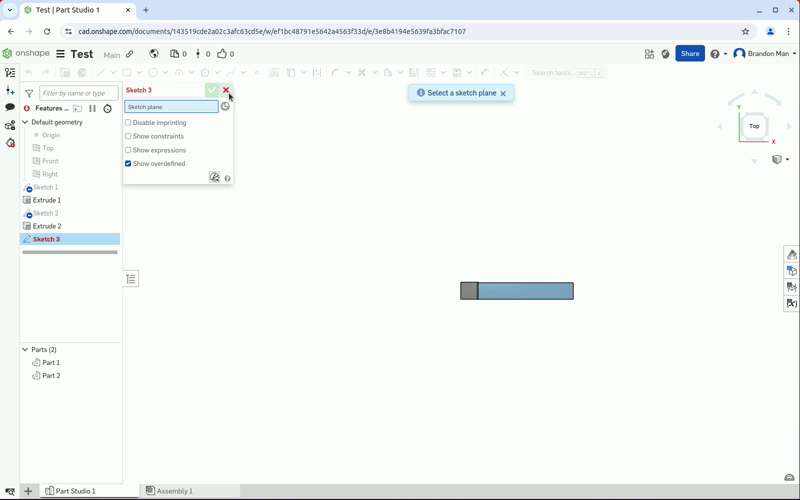
mouse_move(73, 150)
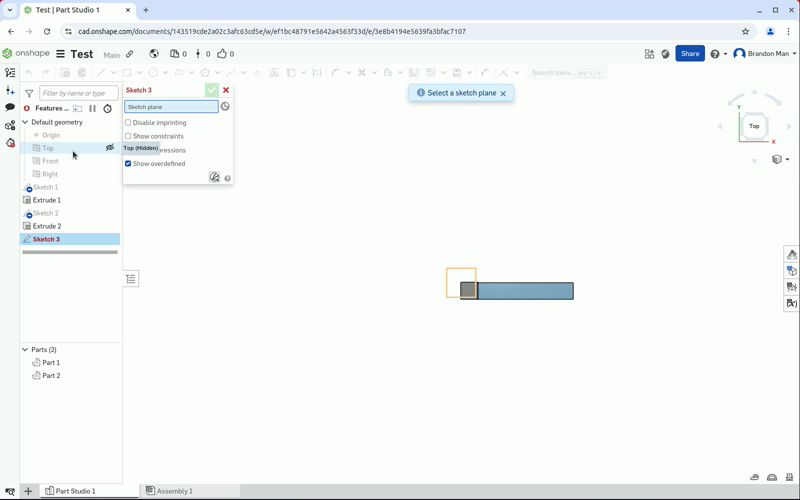
click(73, 150)
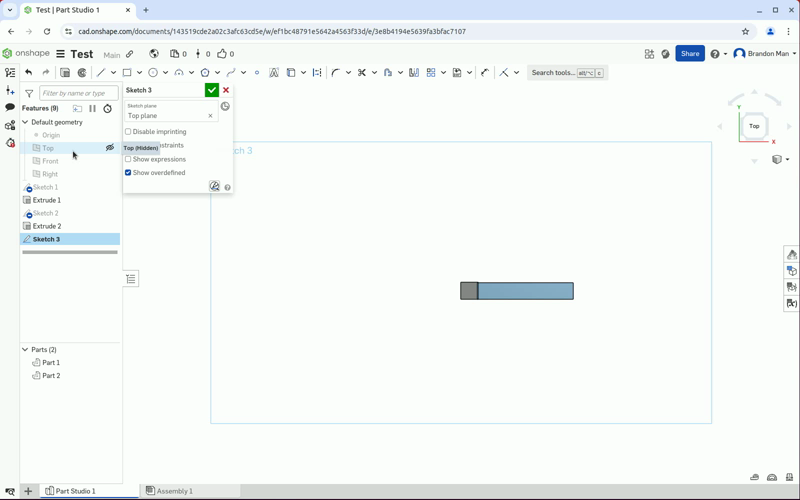
mouse_move(73, 352)
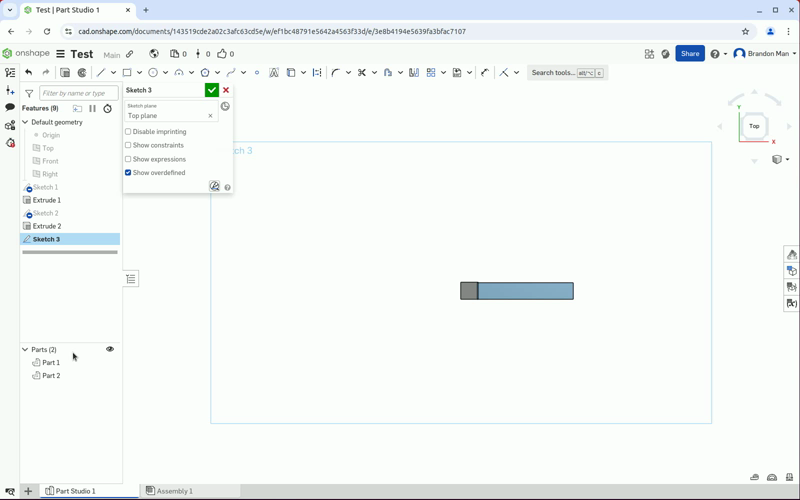
key(y)
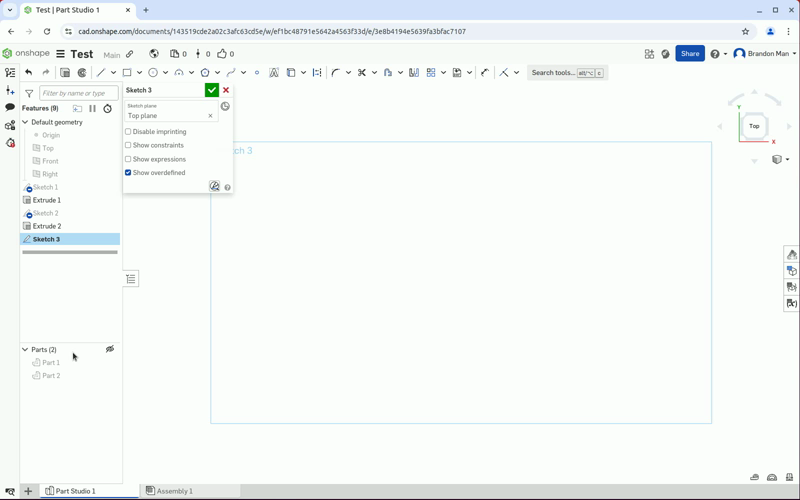
key(l)
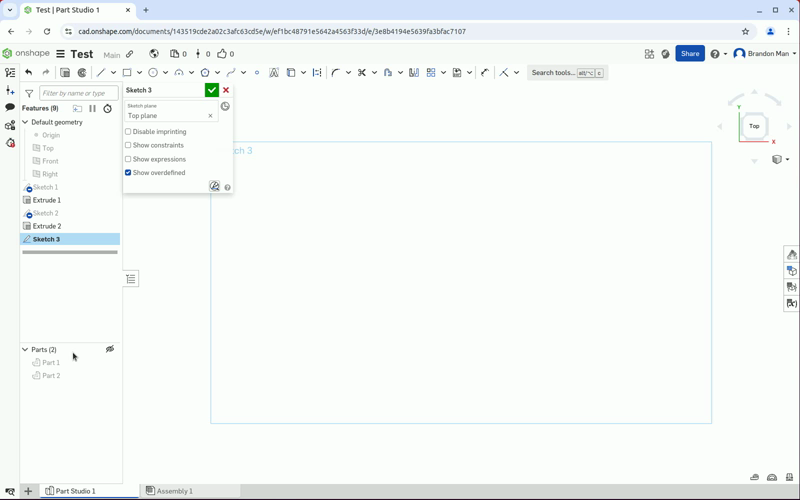
key_down(shift)
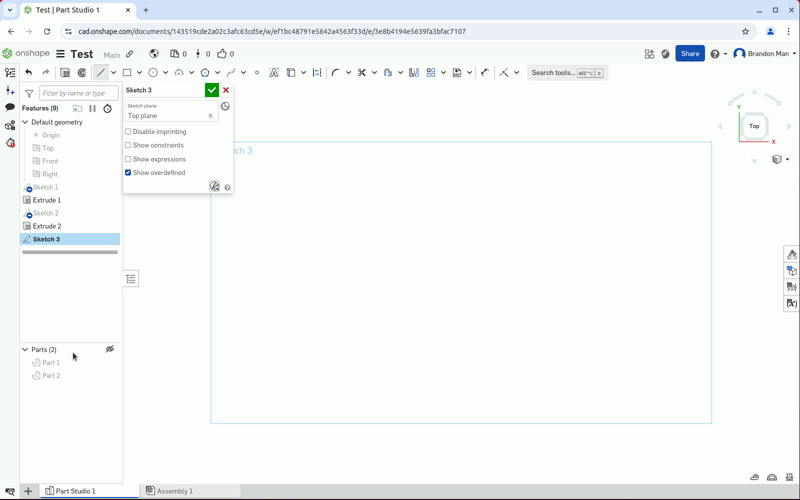
mouse_move(460, 395)
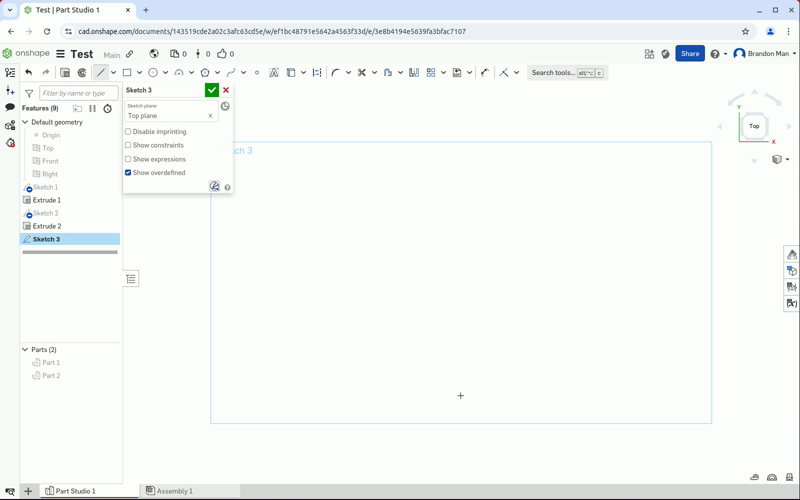
click(460, 395)
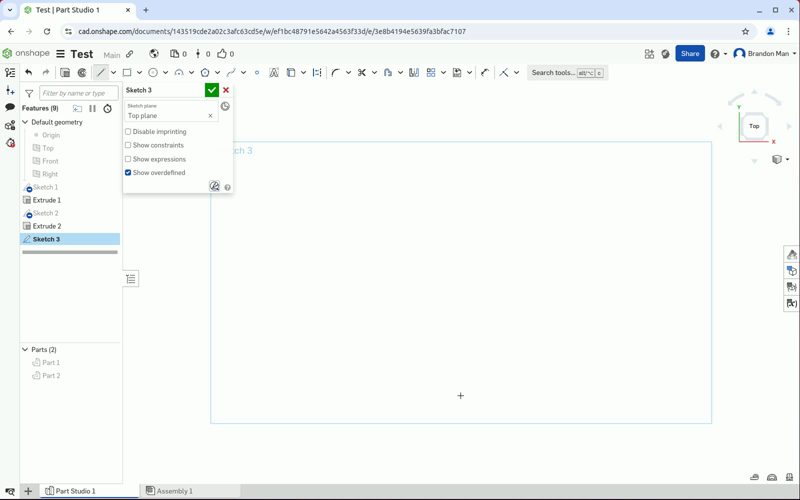
key_up(shift)
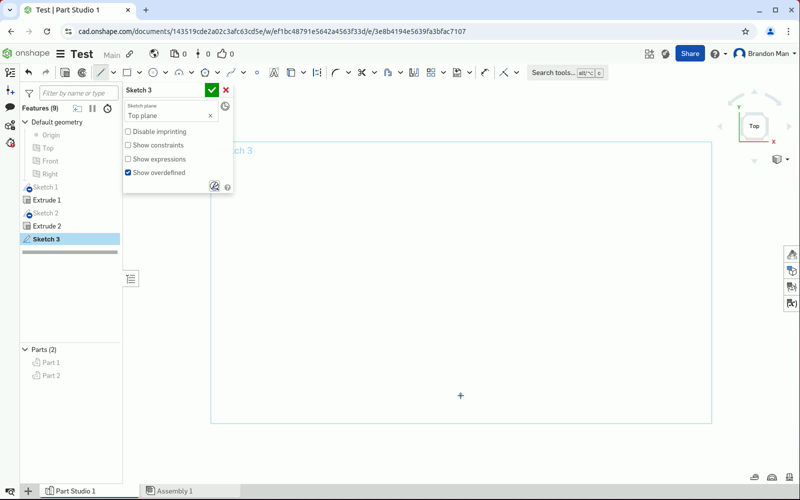
key_down(shift)
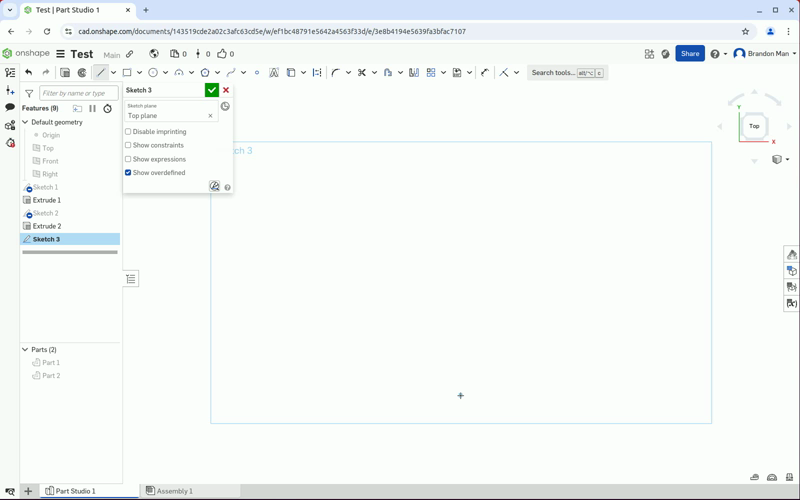
mouse_move(490, 395)
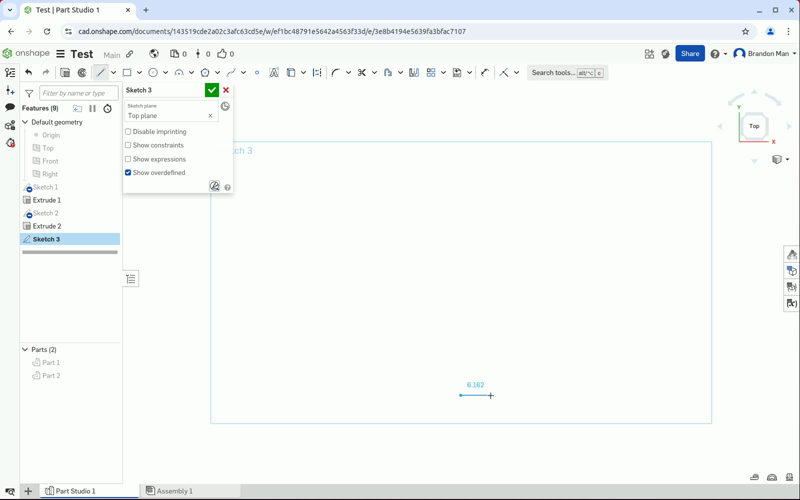
mouse_move(477, 395)
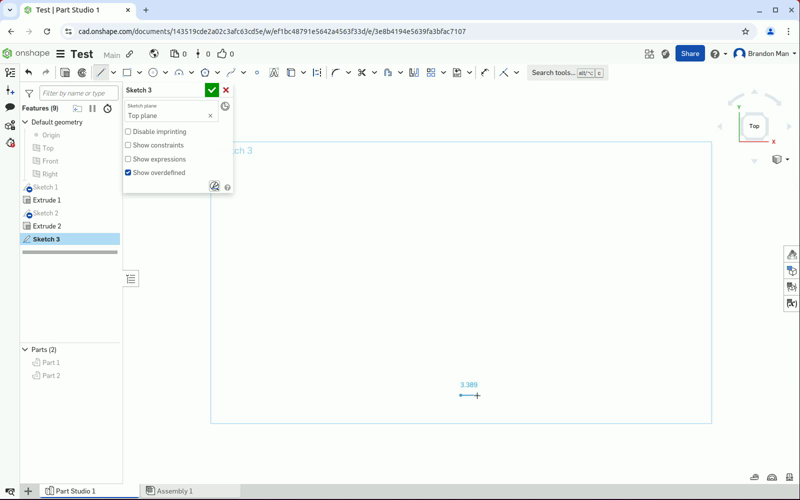
click(477, 395)
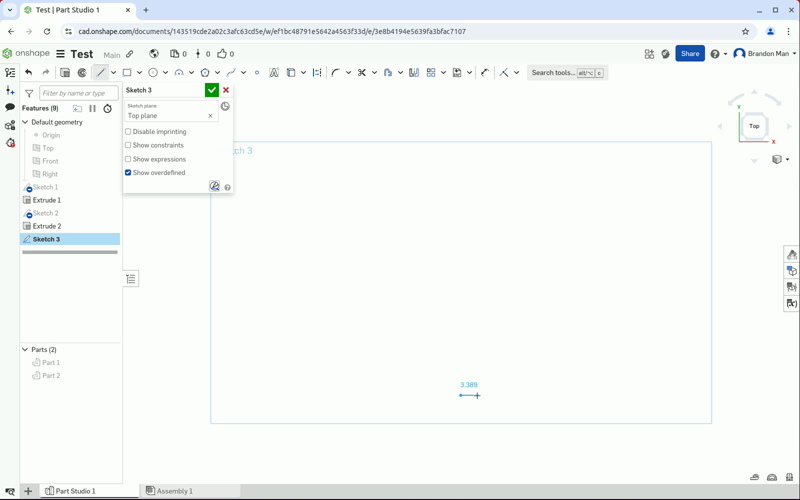
key_up(shift)
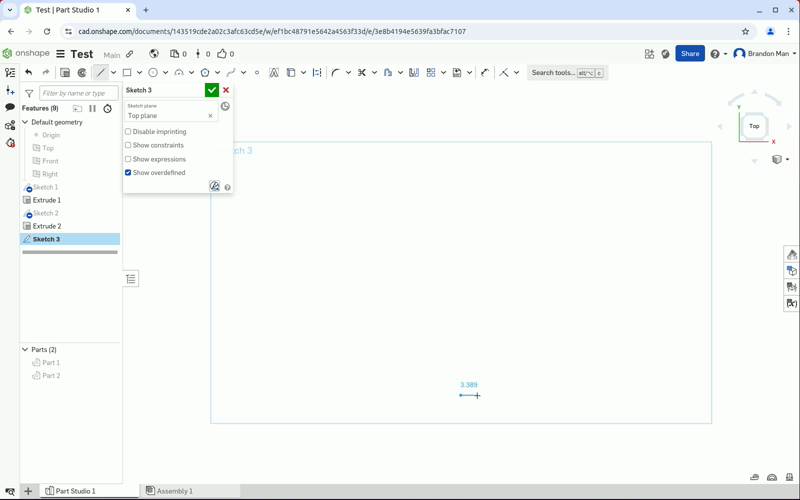
key_down(shift)
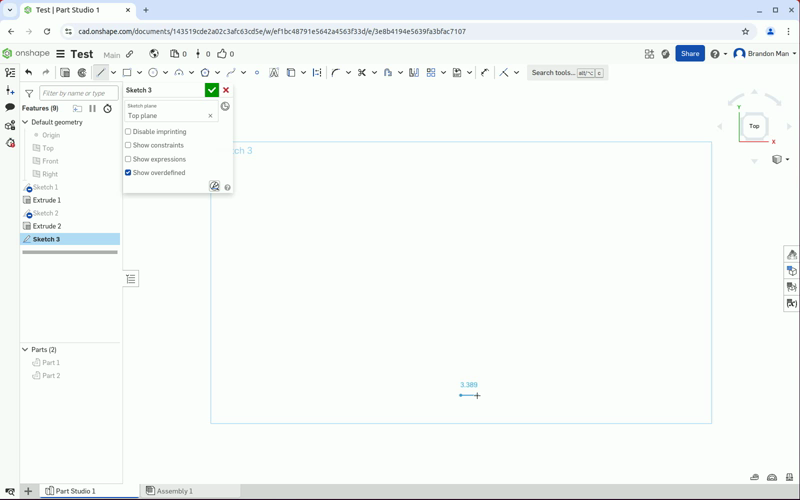
mouse_move(477, 299)
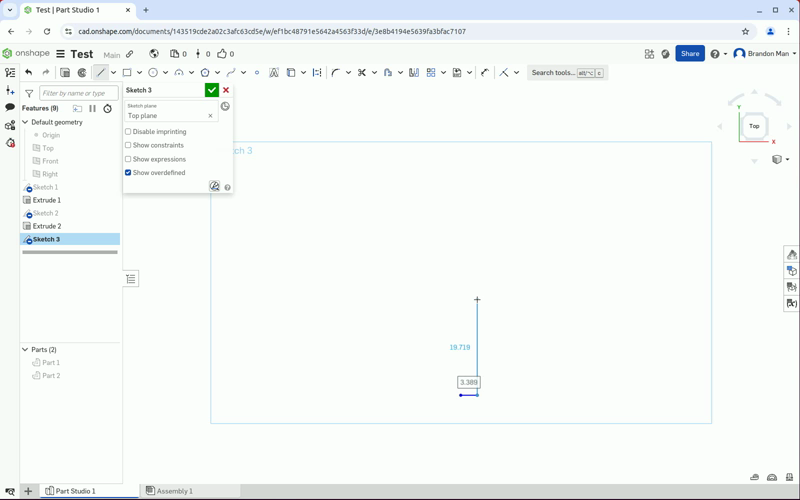
click(477, 299)
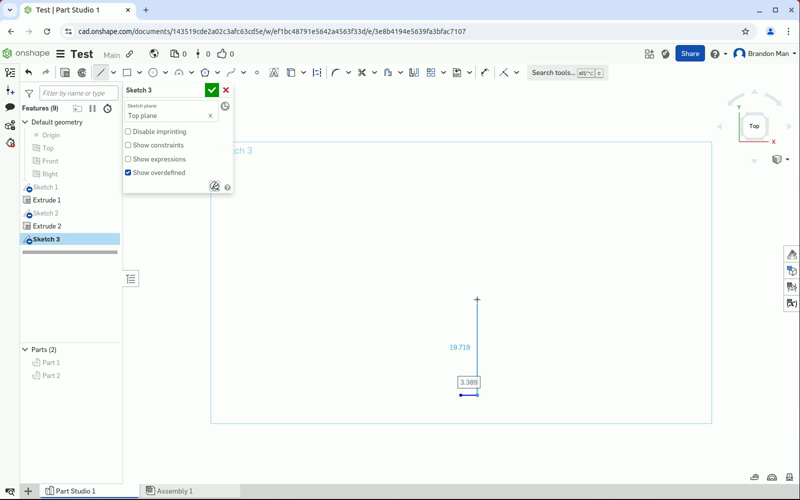
key_up(shift)
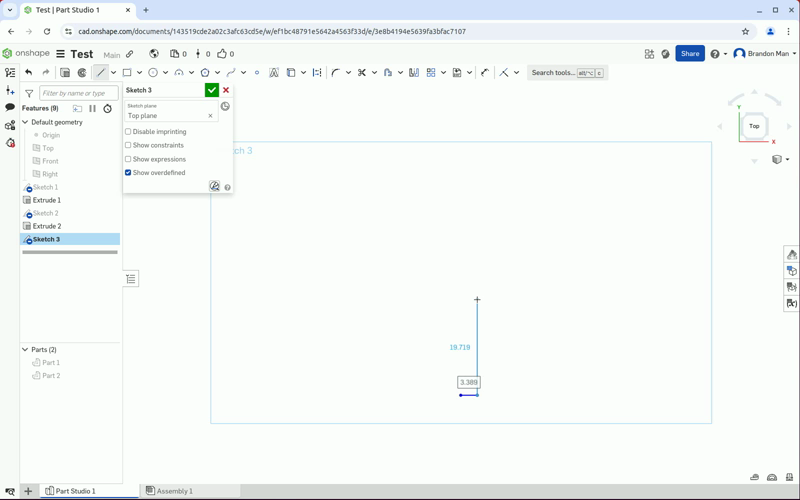
key_down(shift)
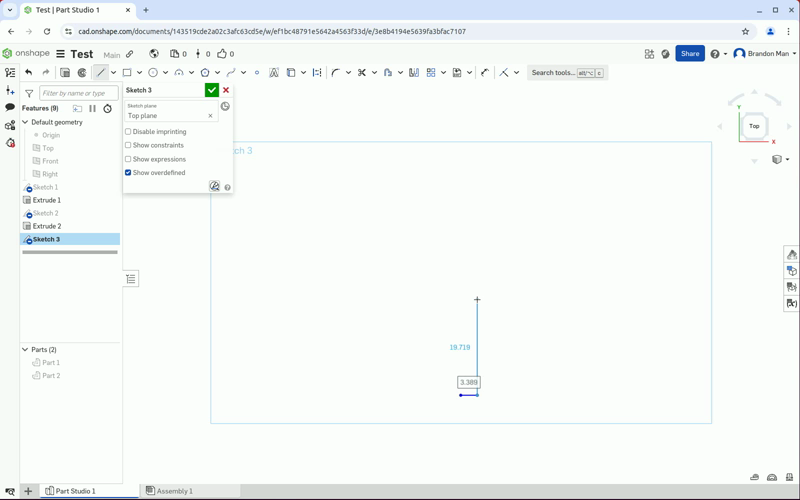
mouse_move(507, 299)
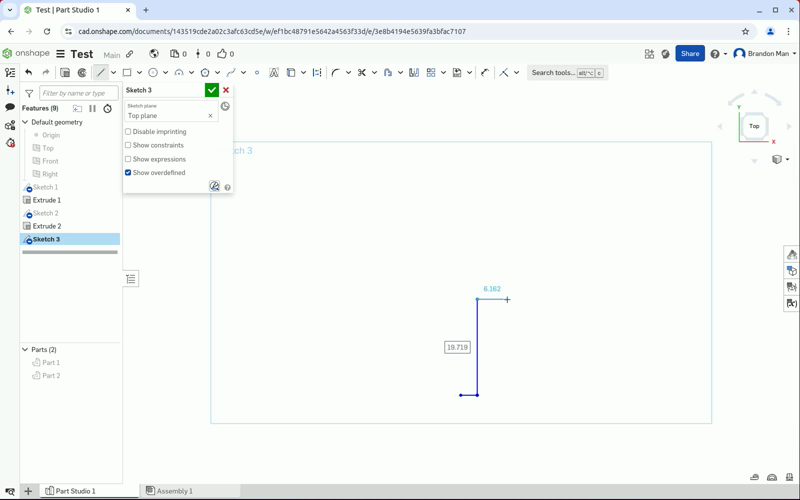
mouse_move(460, 299)
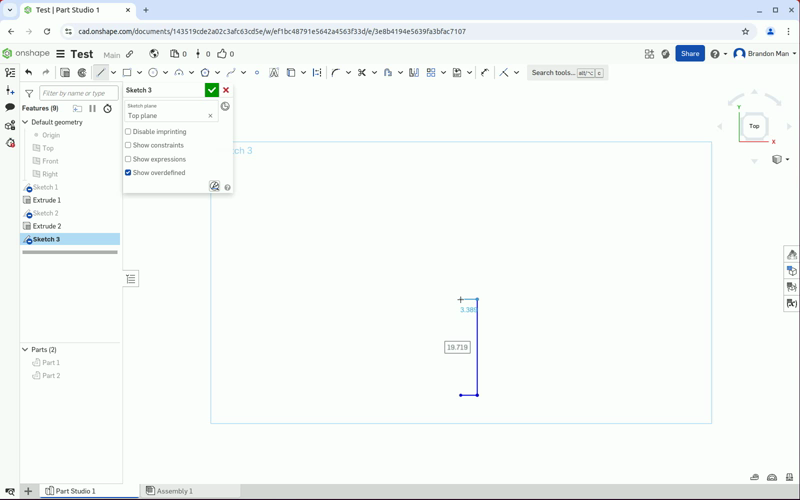
click(460, 299)
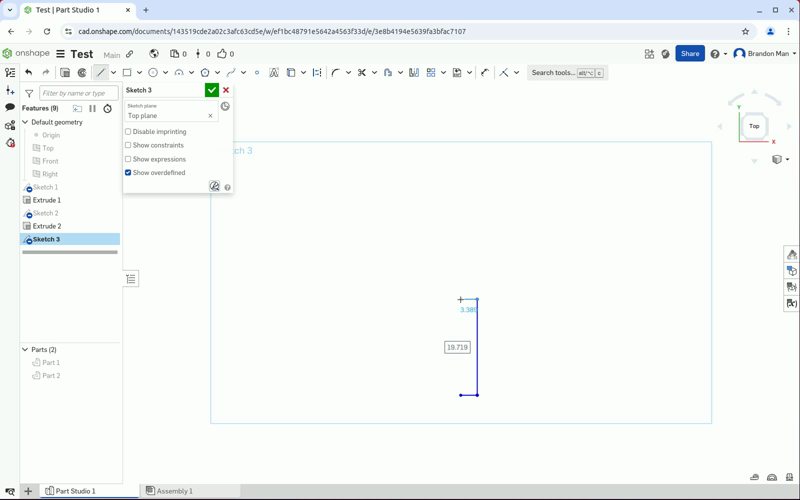
key_up(shift)
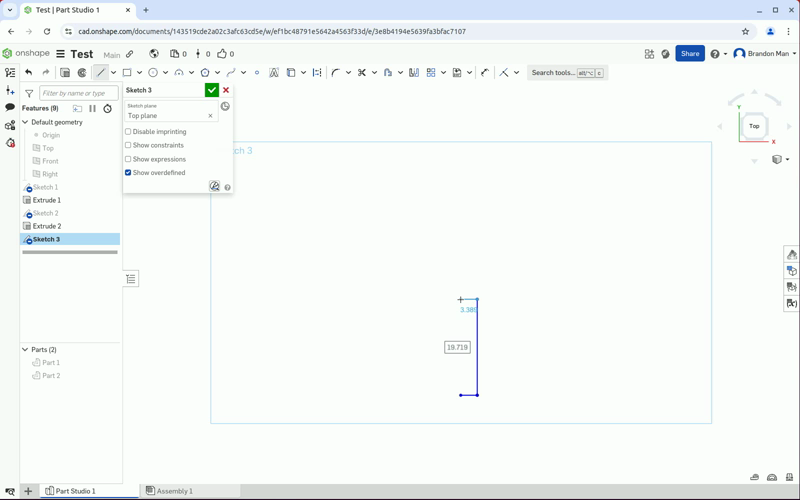
key_down(shift)
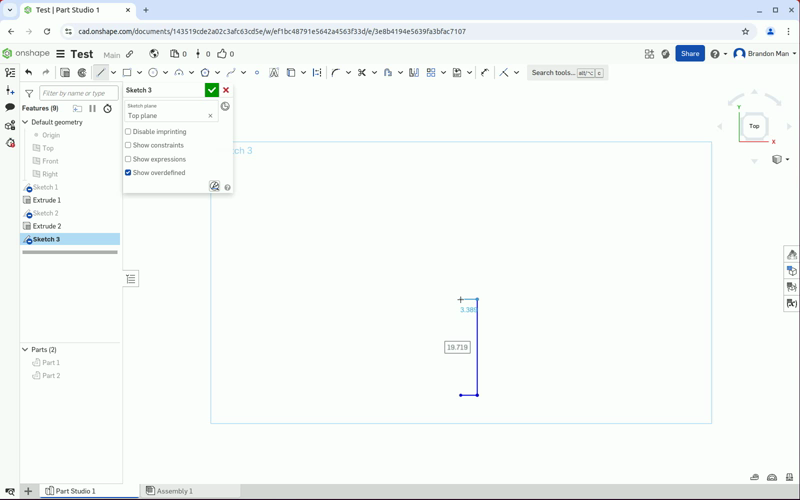
mouse_move(460, 395)
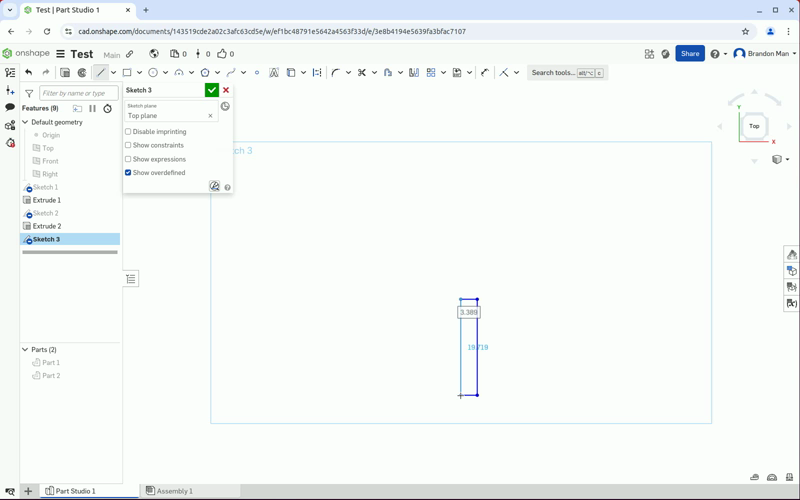
key_up(shift)
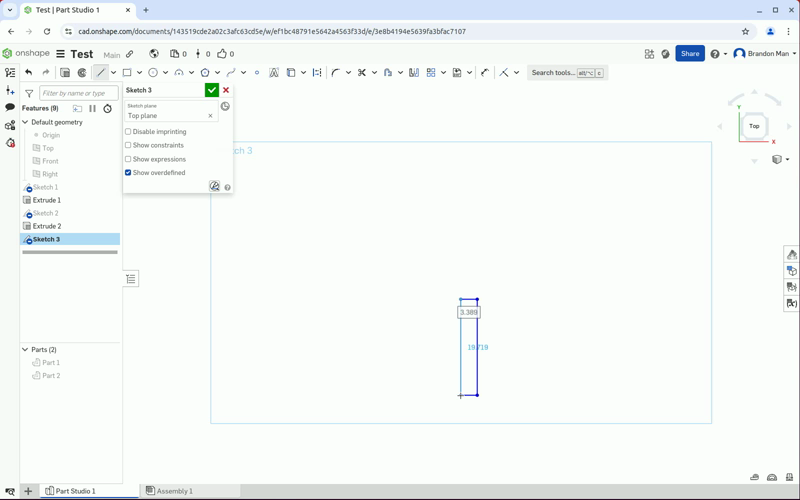
click(460, 395)
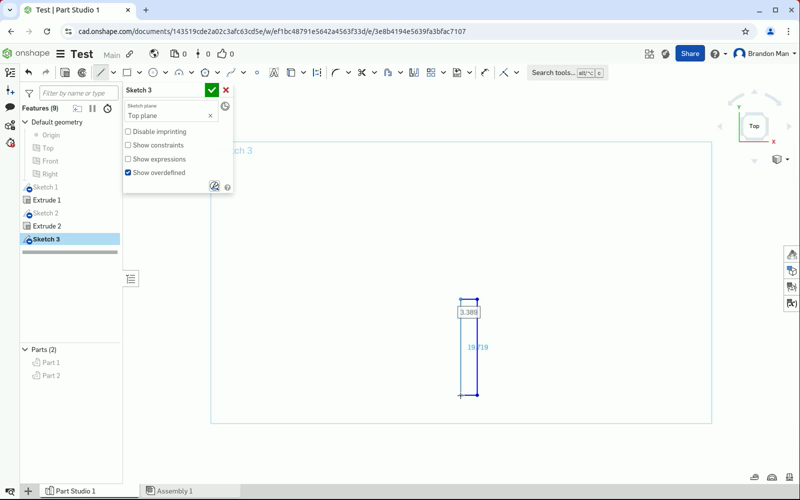
key(esc)
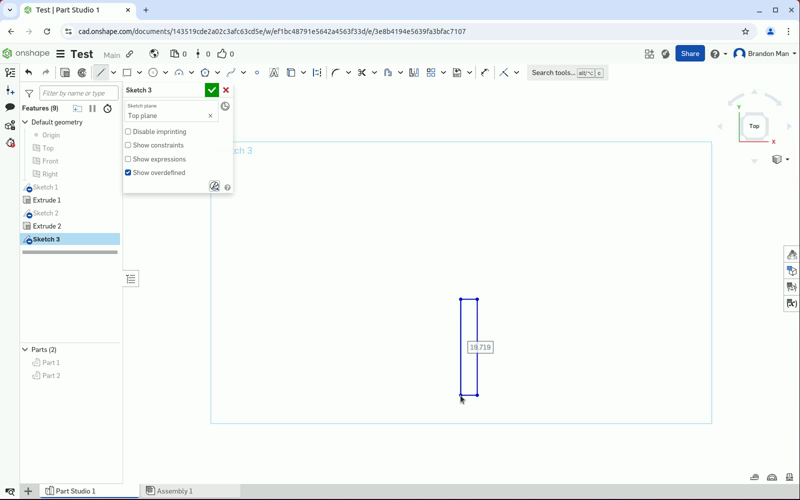
mouse_move(468, 381)
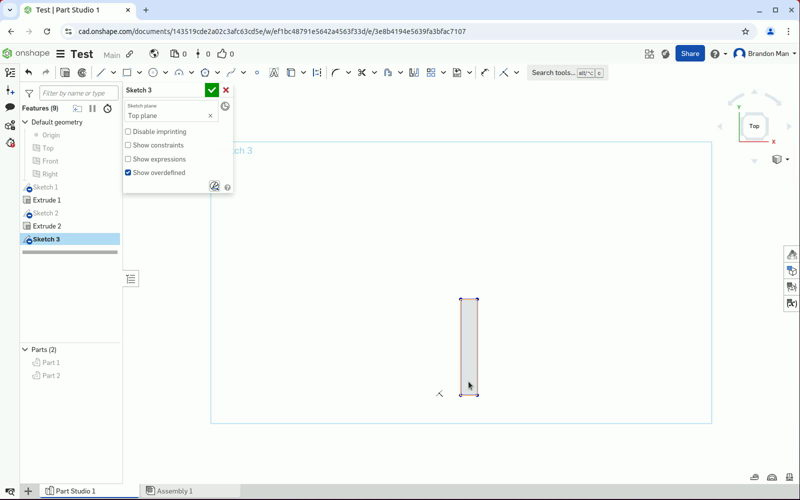
scroll(6)
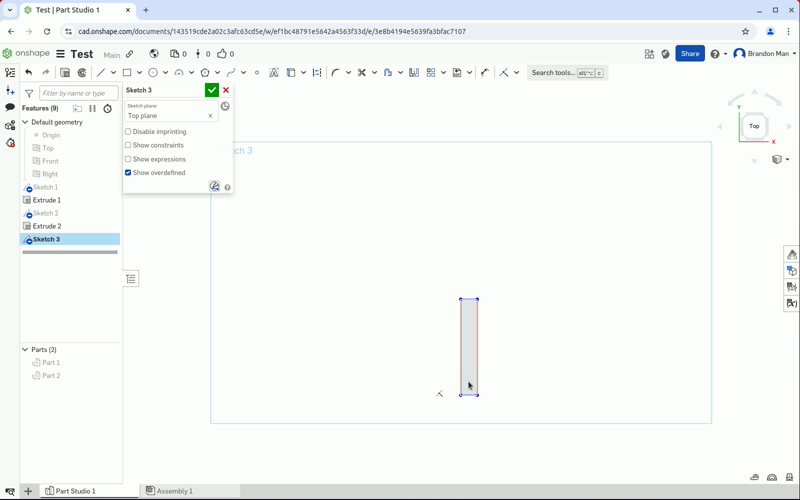
scroll(6)
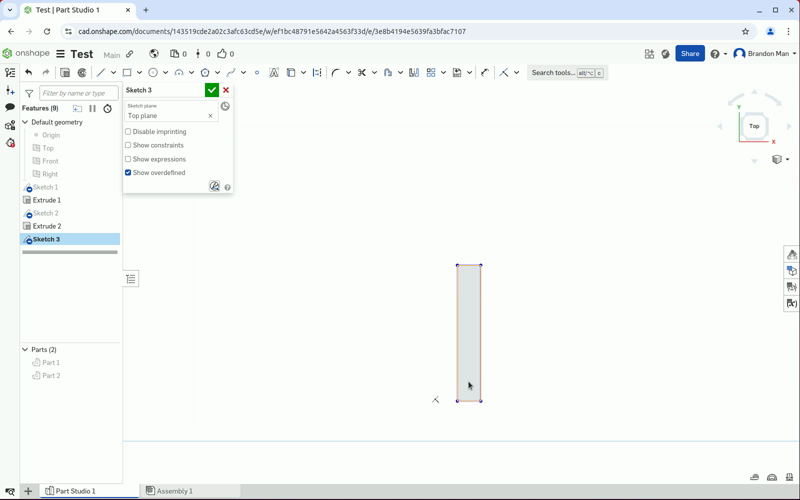
scroll(6)
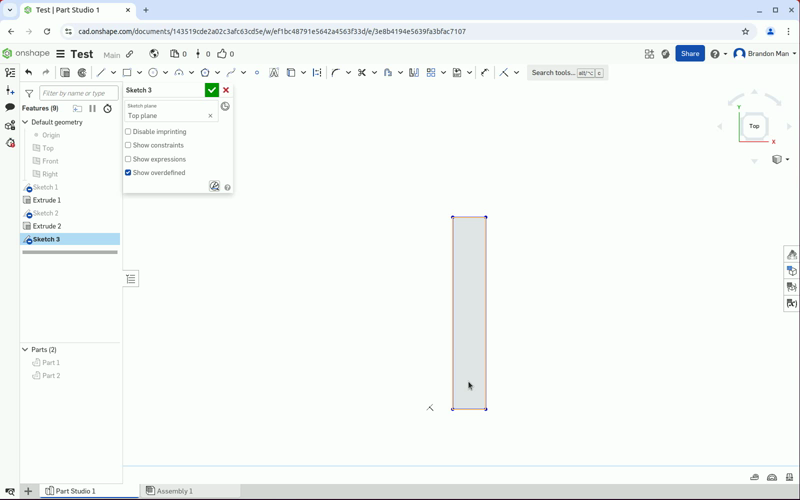
scroll(6)
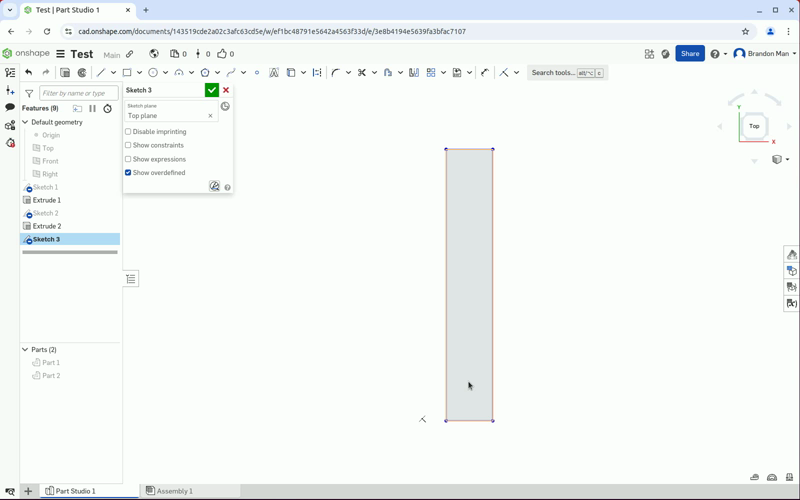
scroll(6)
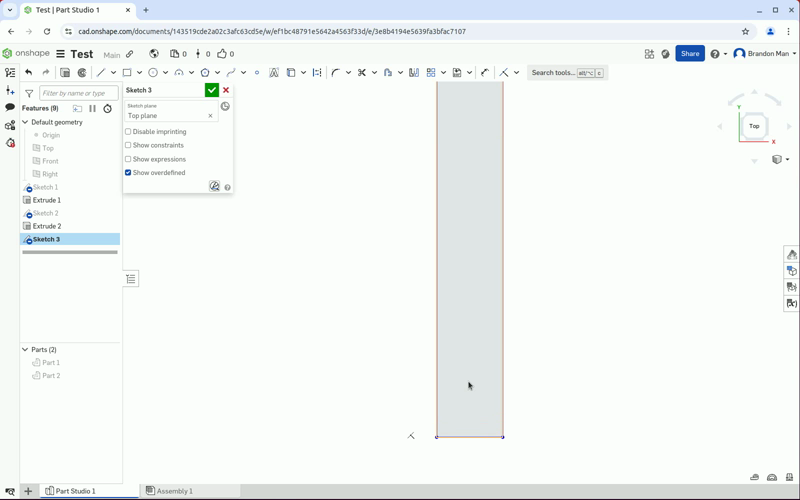
scroll(6)
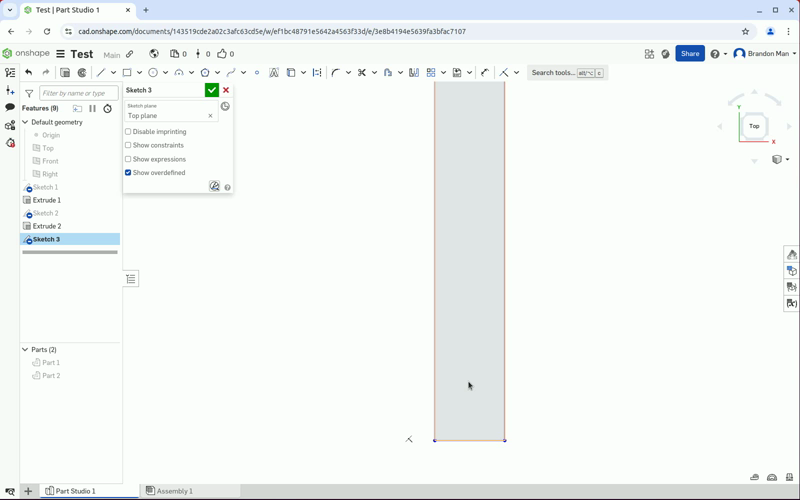
scroll(6)
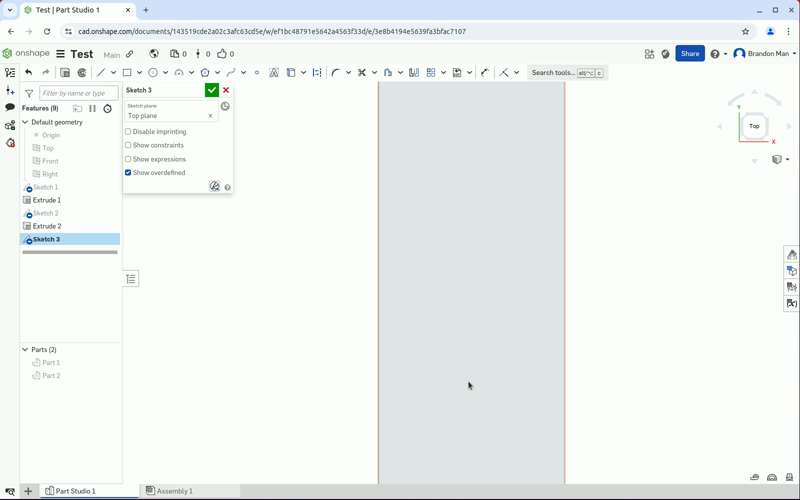
click(468, 381)
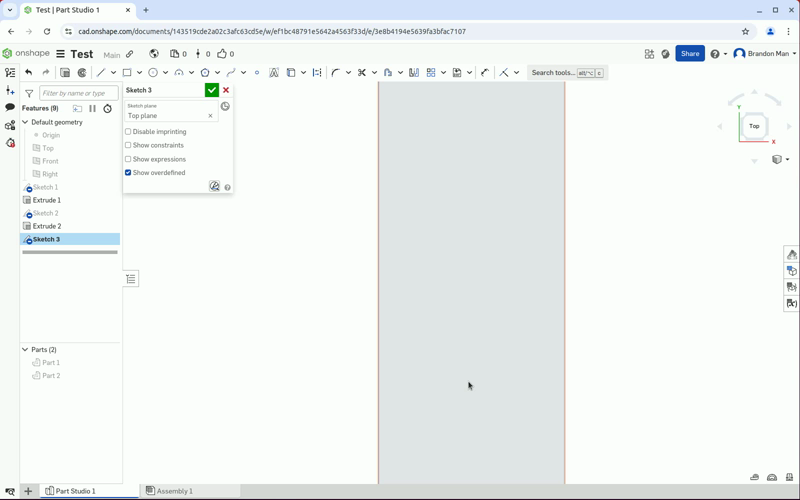
scroll(-6)
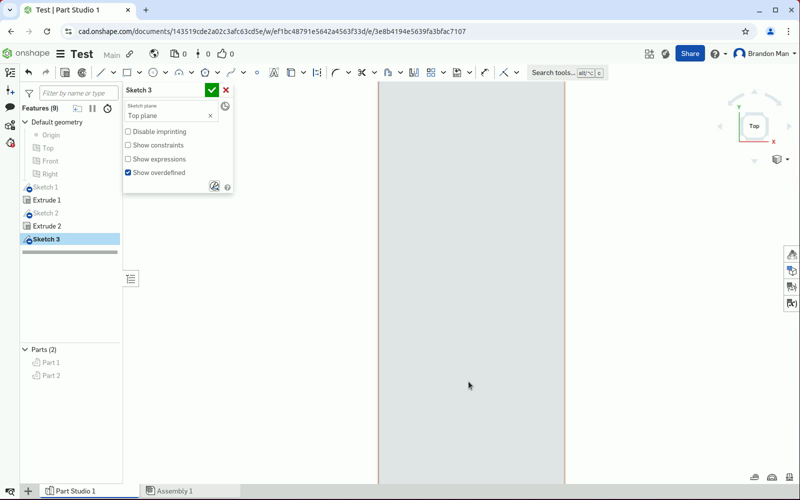
scroll(-6)
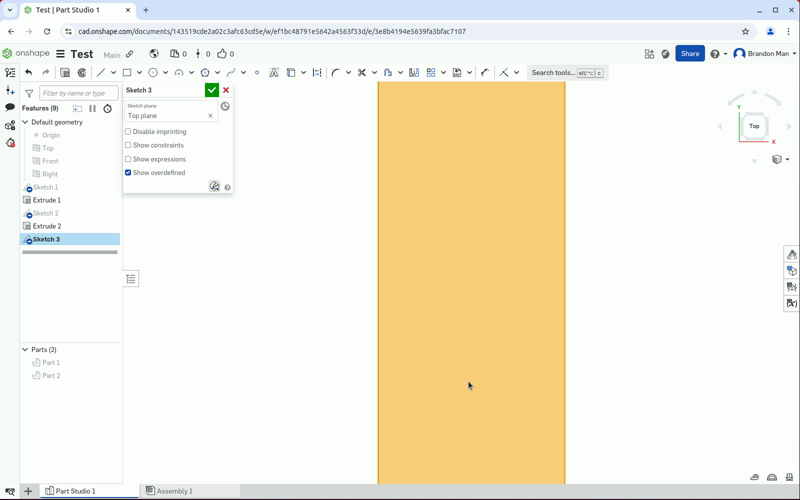
scroll(-6)
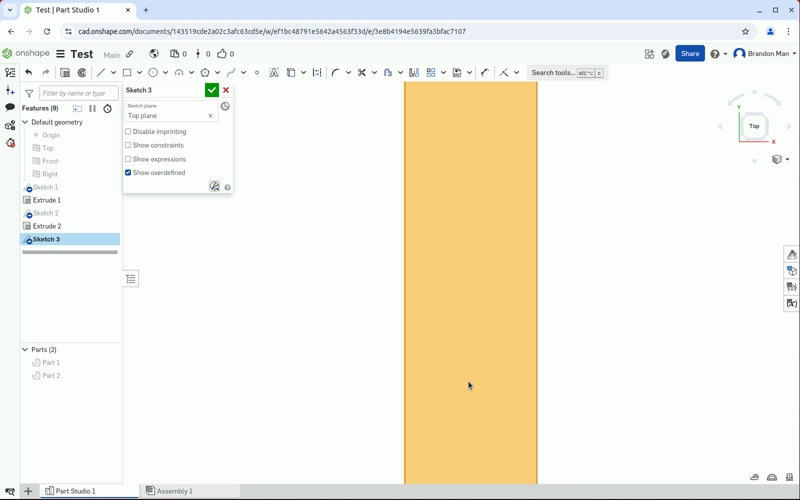
scroll(-6)
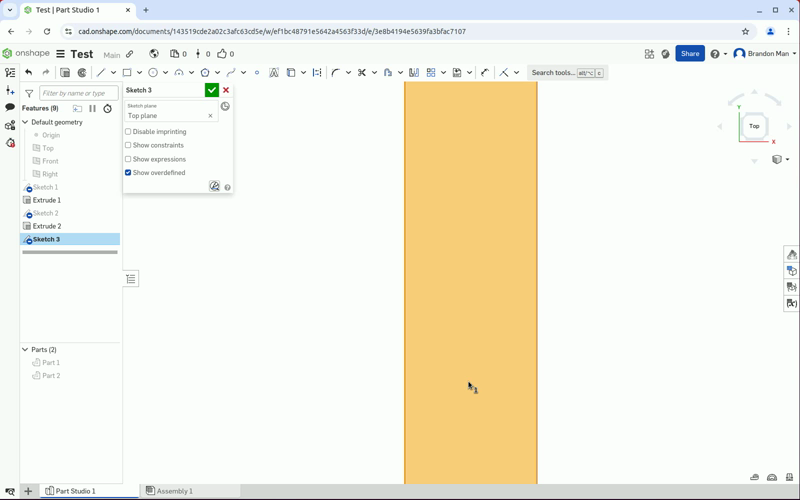
scroll(-6)
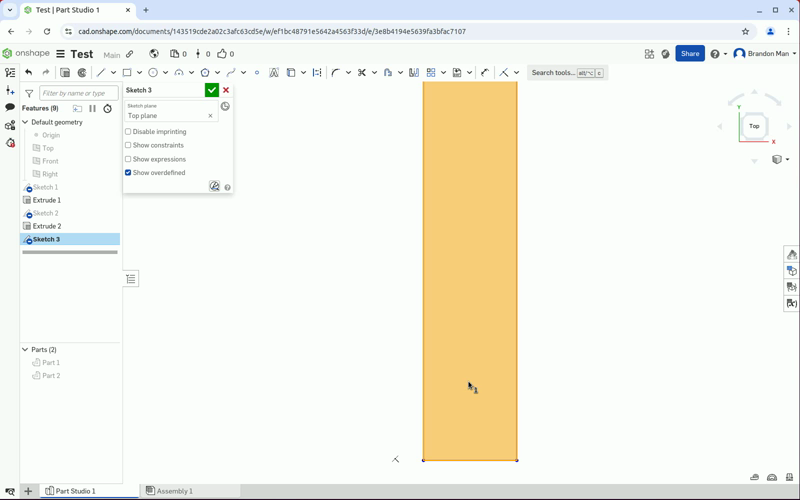
scroll(-6)
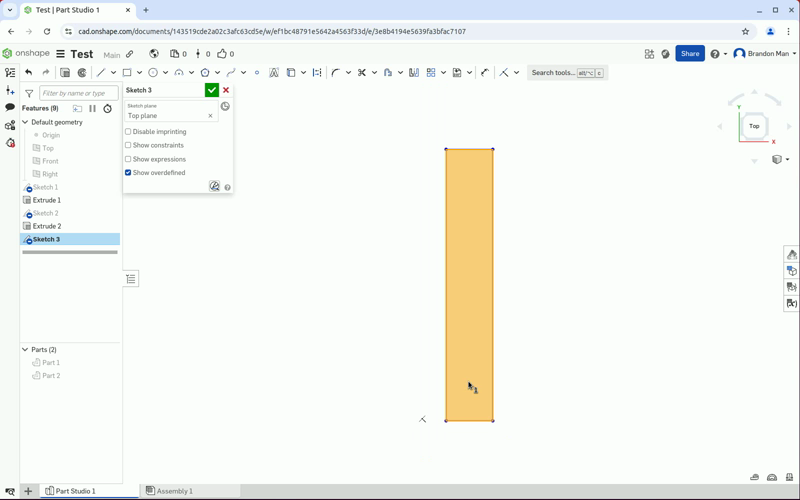
scroll(-6)
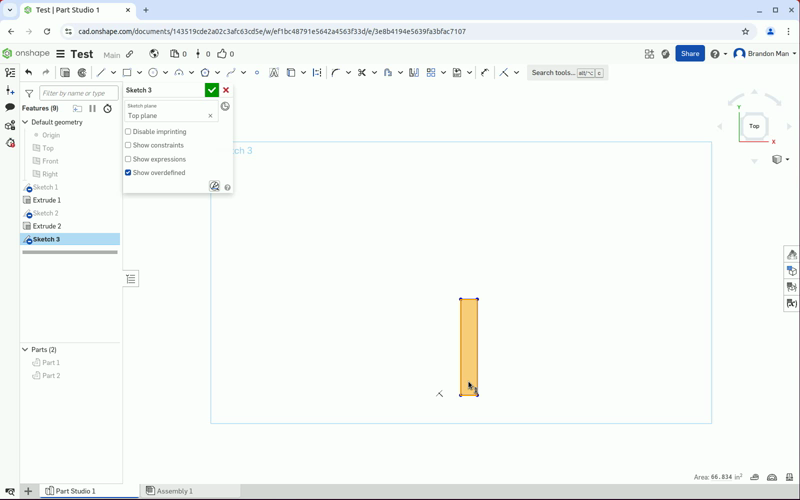
mouse_move(73, 352)
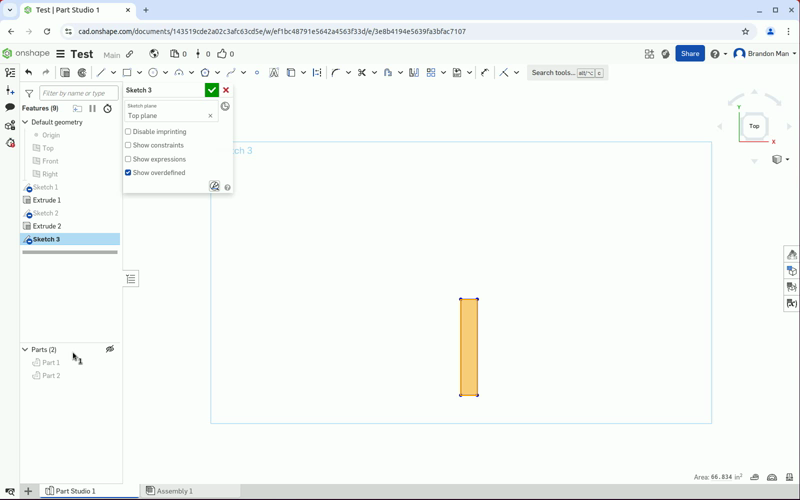
key(shift+y)
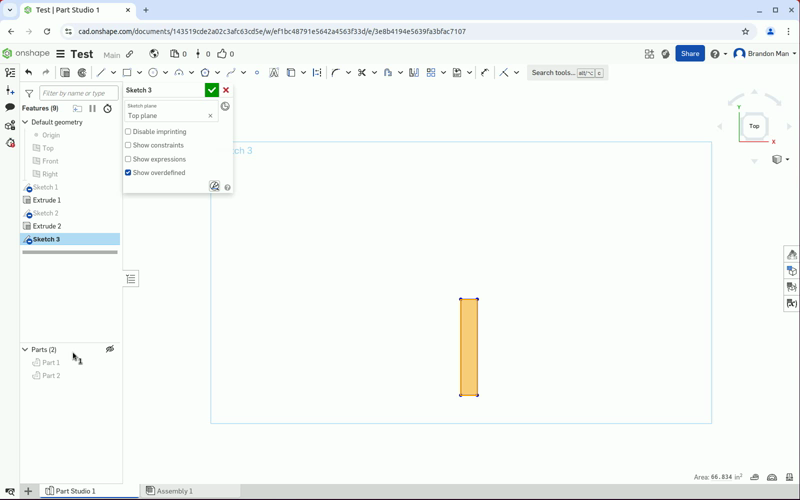
key(shift+e)
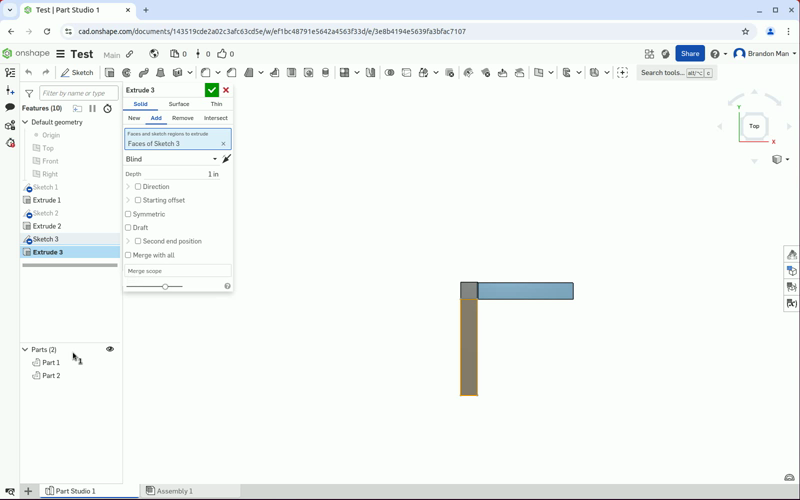
mouse_move(143, 106)
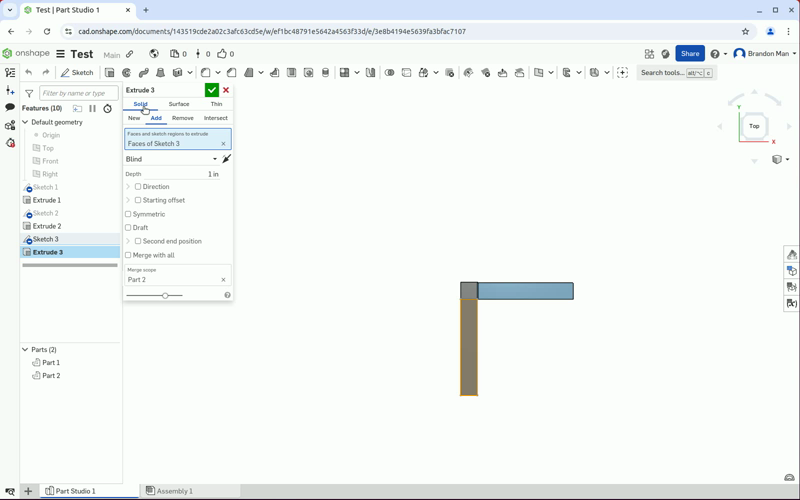
click(143, 106)
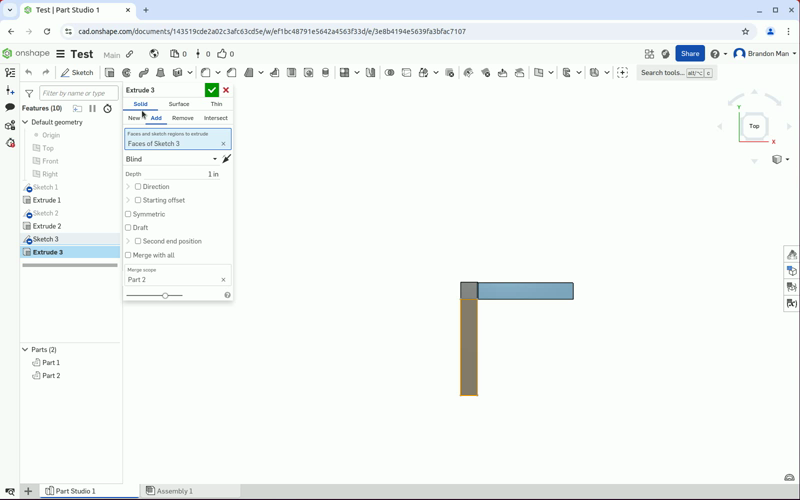
mouse_move(137, 120)
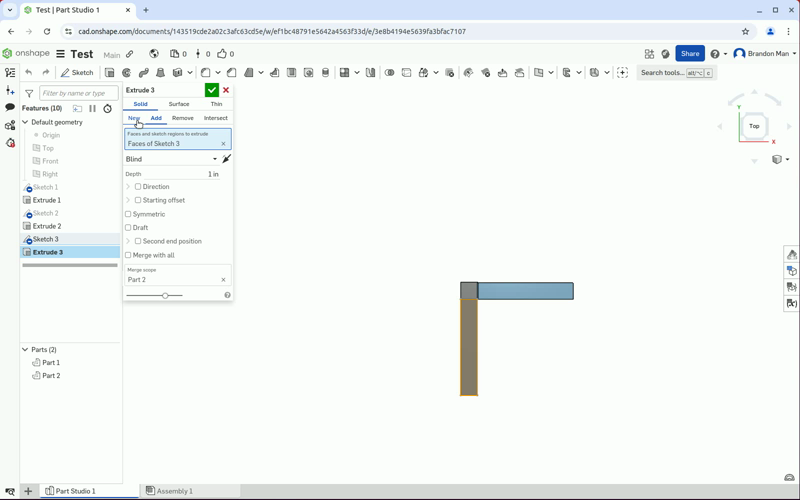
click(137, 120)
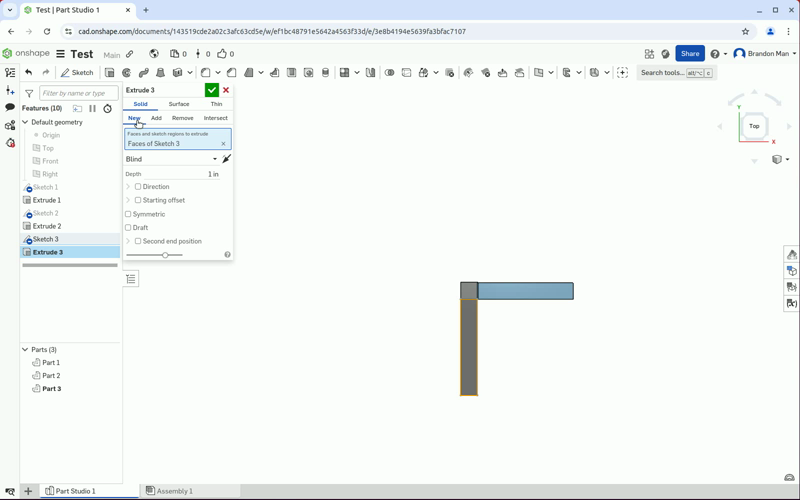
key(tab, 4)
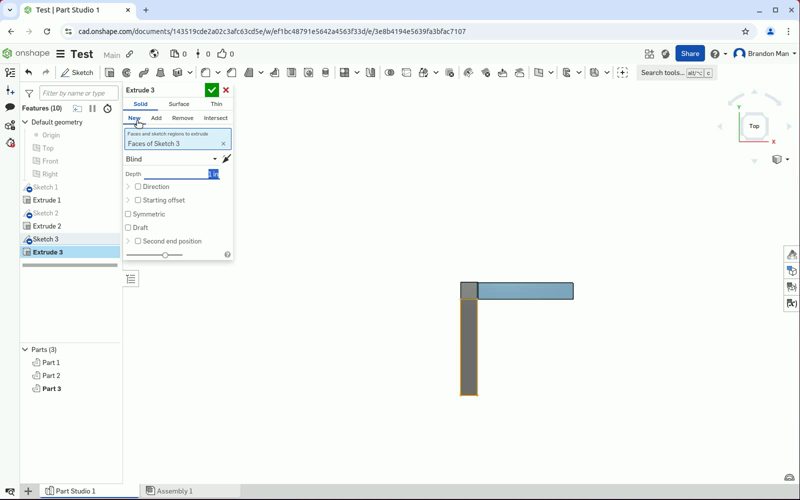
text(3.37)
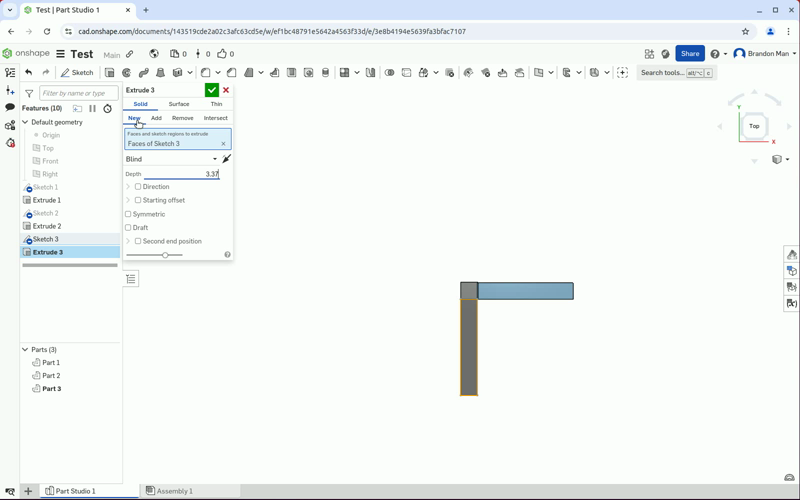
key(enter)
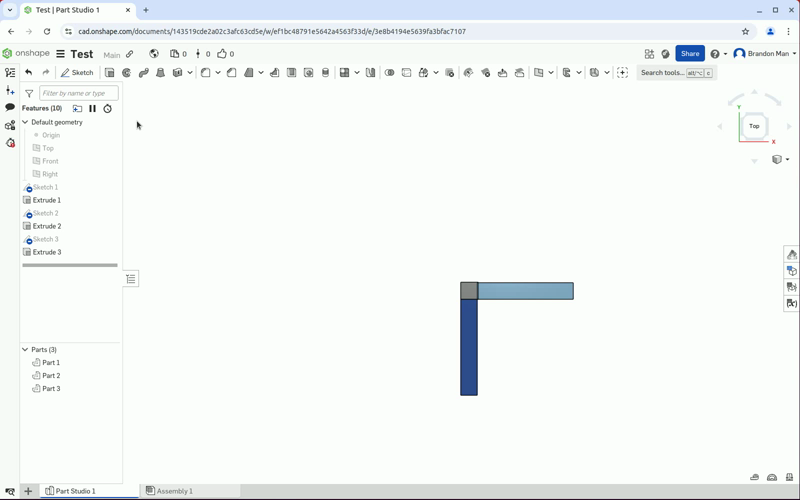
key(shift+h)
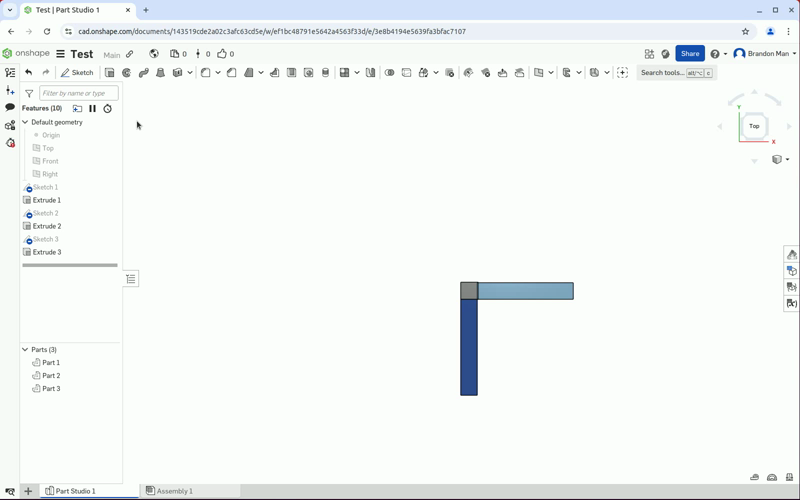
key(shift+h)
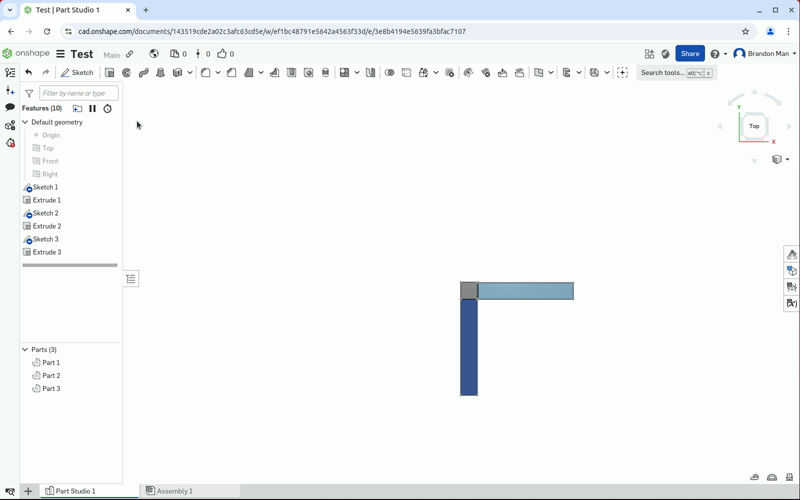
key(shift+7)
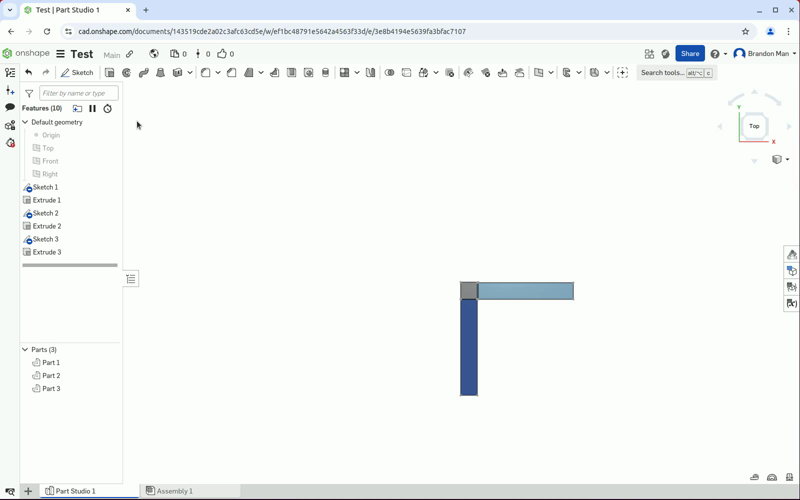
key(up, 3)
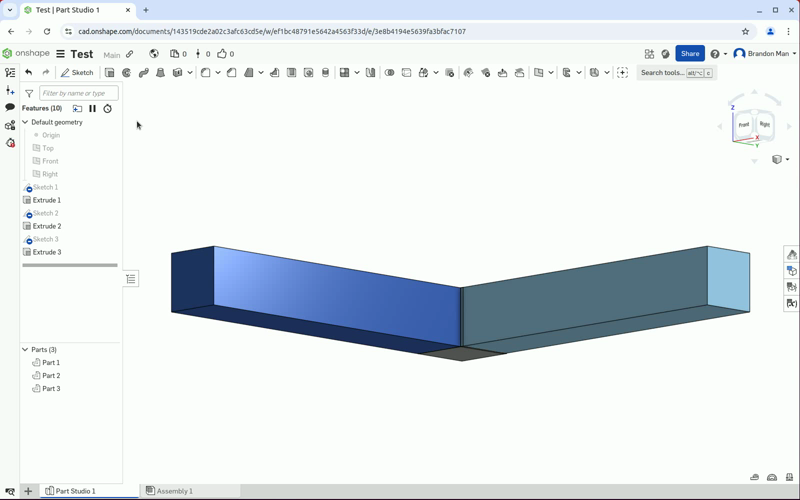
key(left, 3)
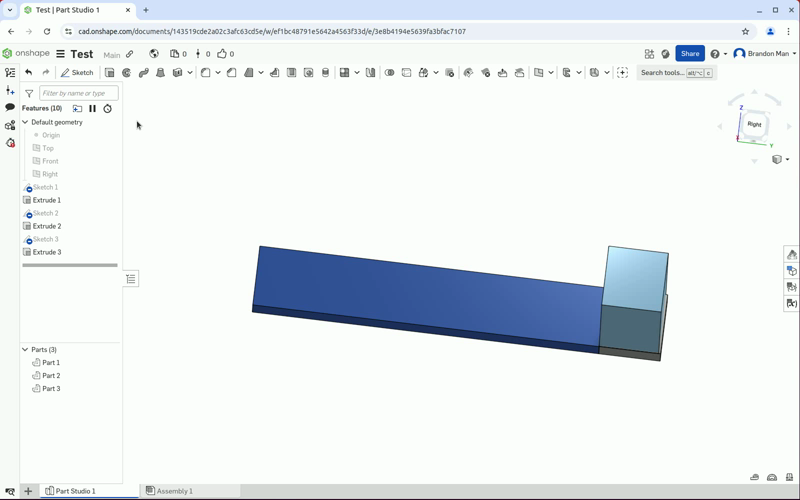
key(right, 3)
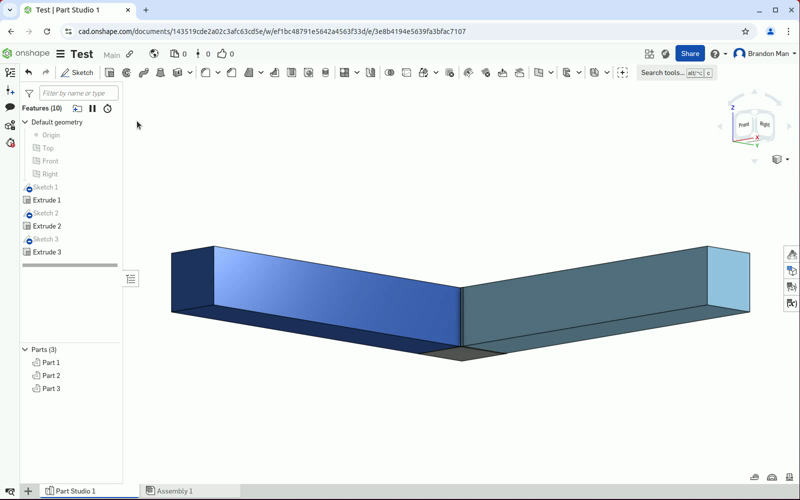
key(down, 3)
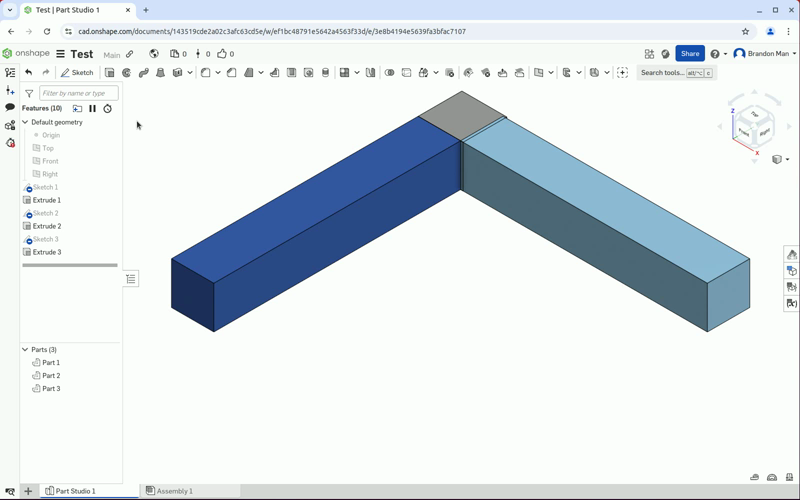
mouse_move(73, 189)
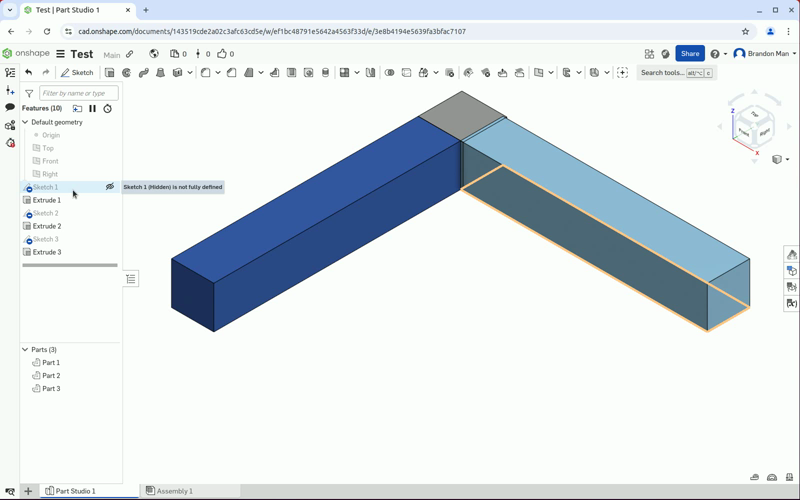
click(73, 189)